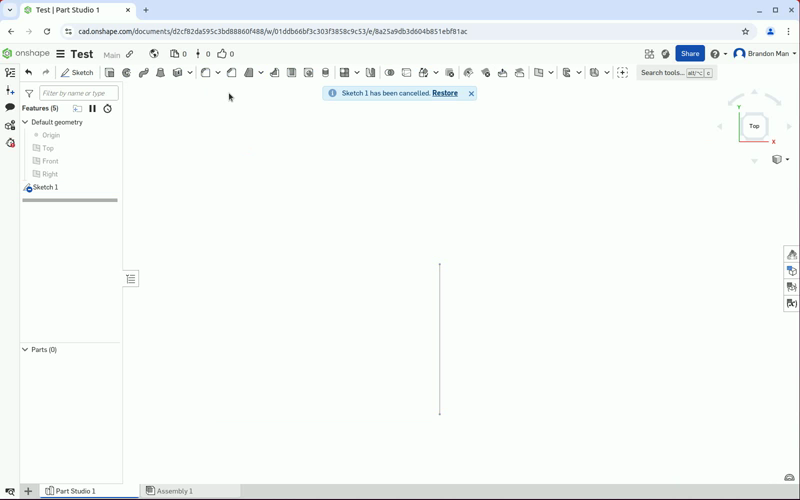
key(shift+h)
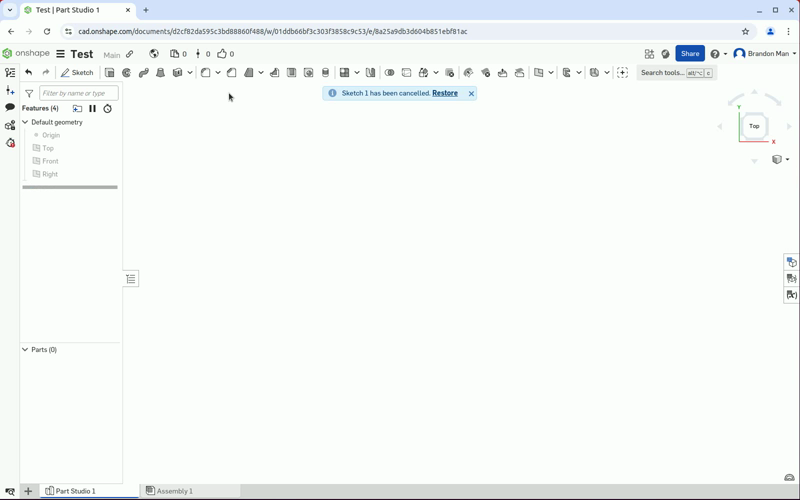
mouse_move(73, 352)
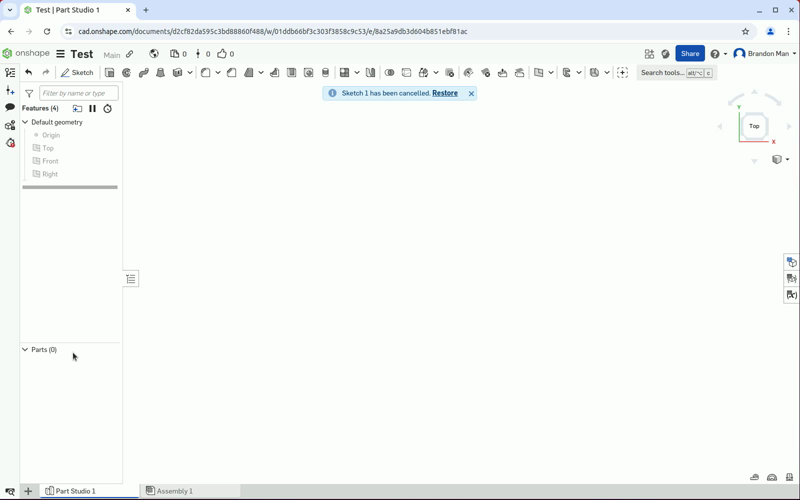
key(y)
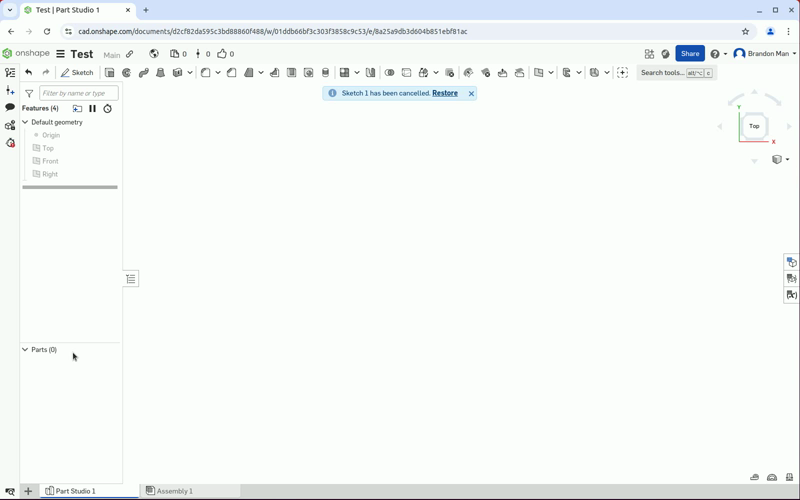
key(shift+p)
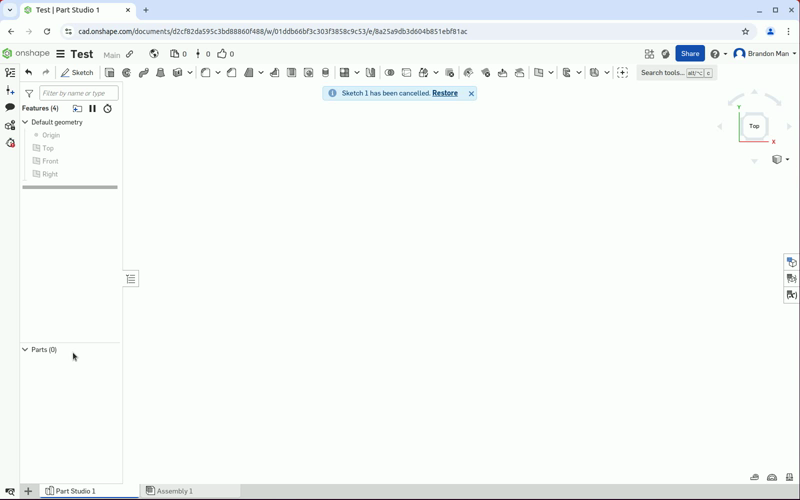
key(space)
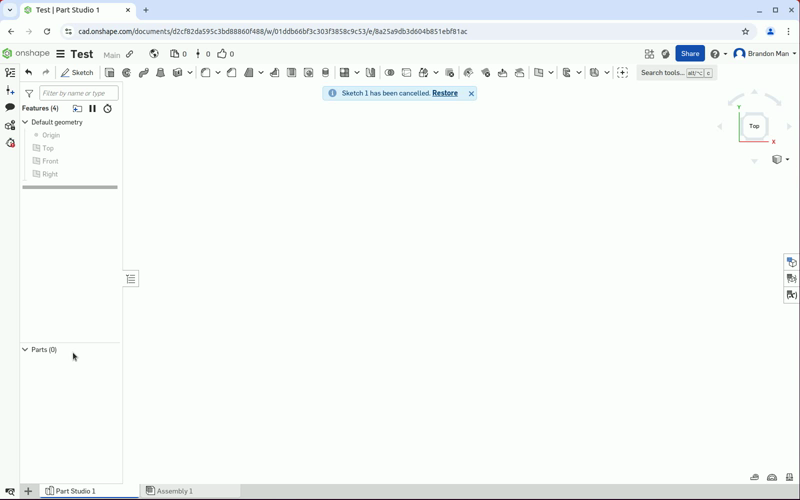
key_down(shift)
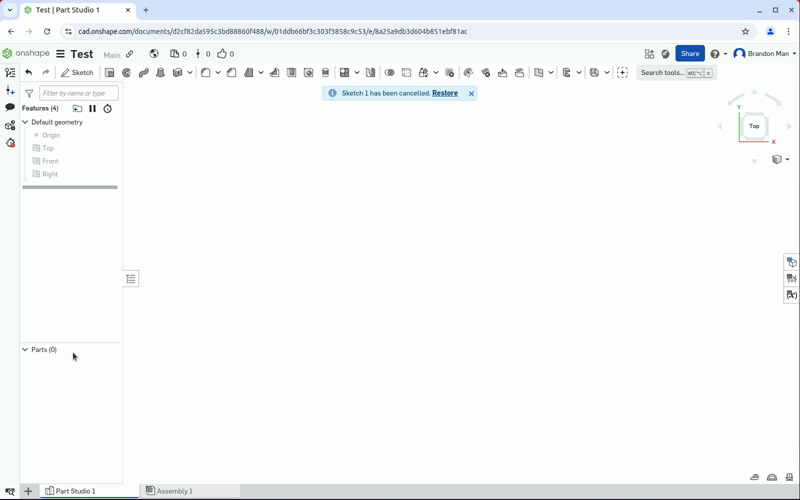
key(up)
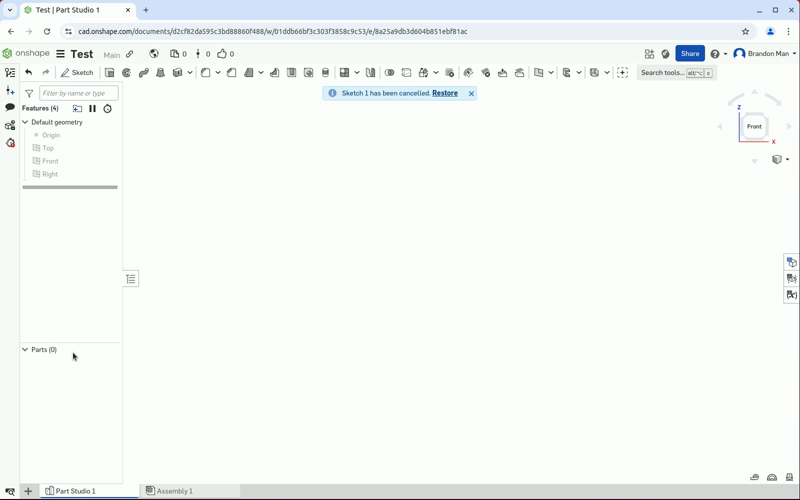
key_up(shift)
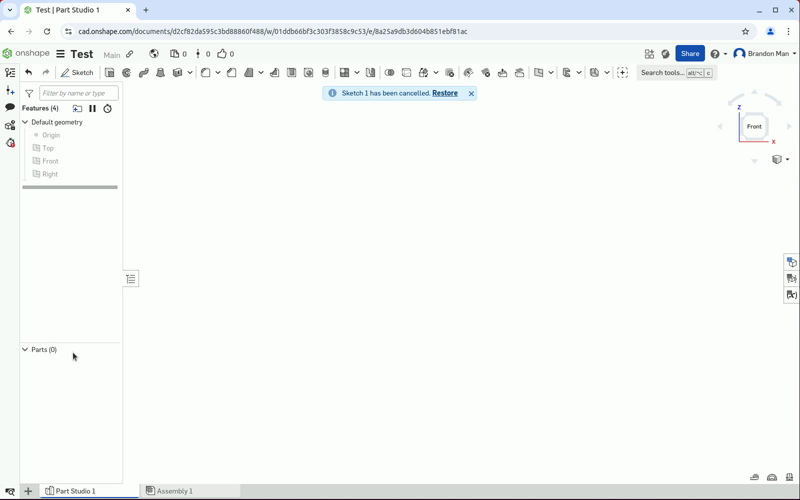
mouse_move(73, 352)
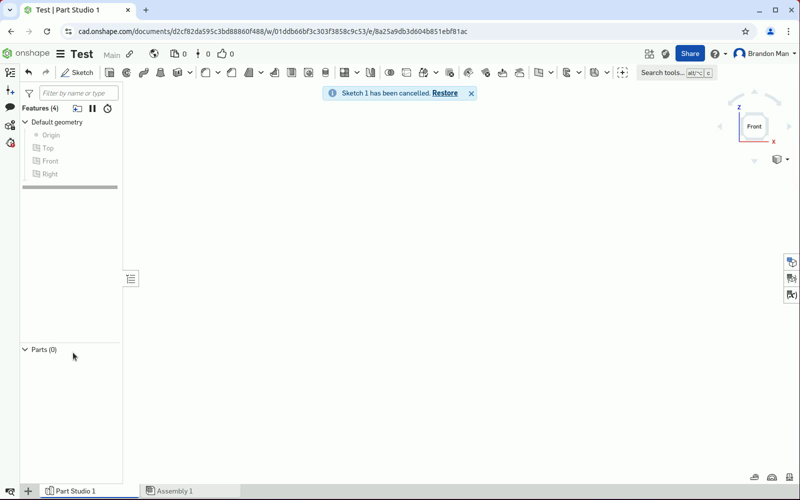
key(shift+y)
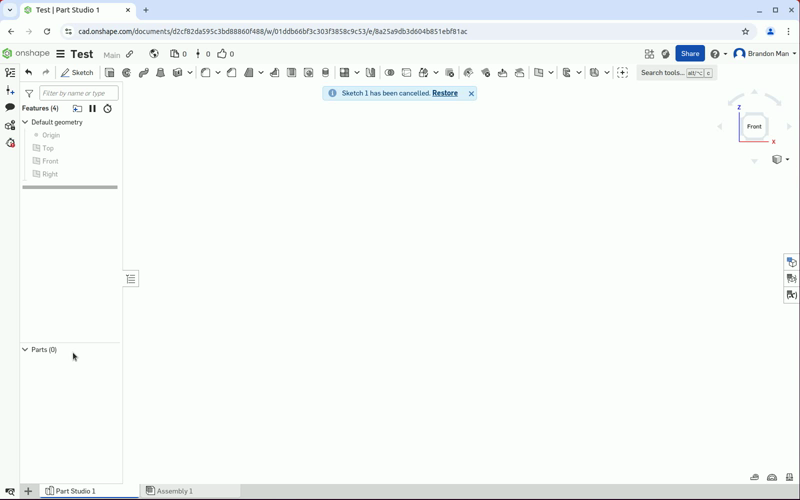
key(shift+s)
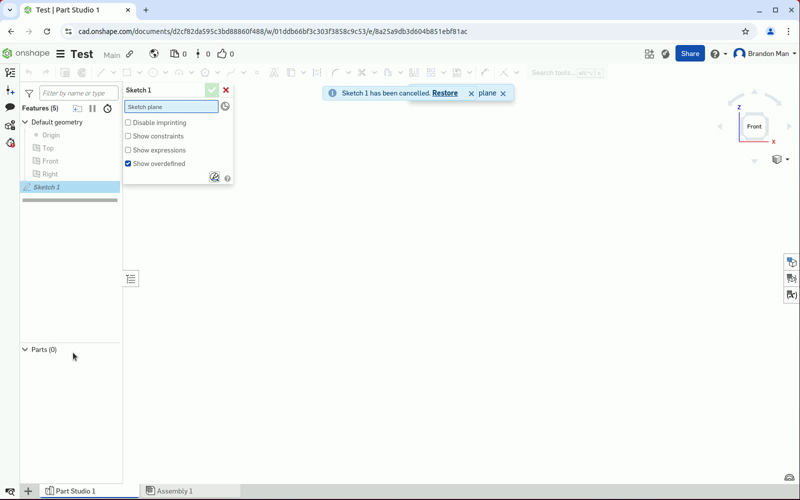
mouse_move(73, 163)
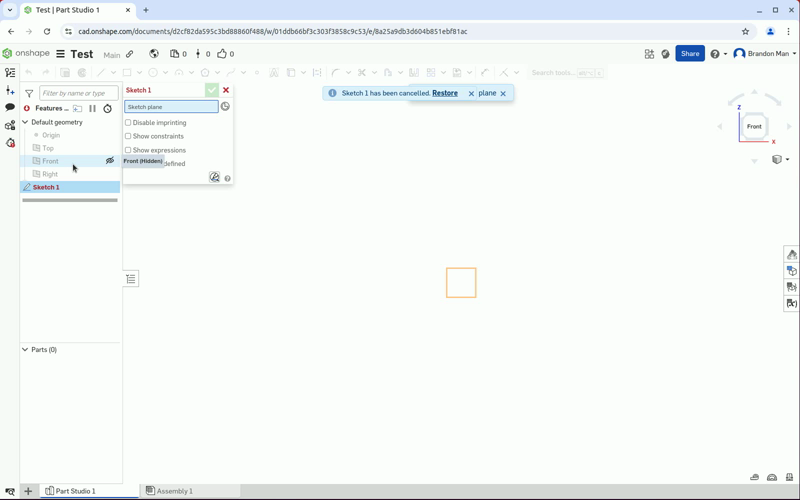
click(73, 163)
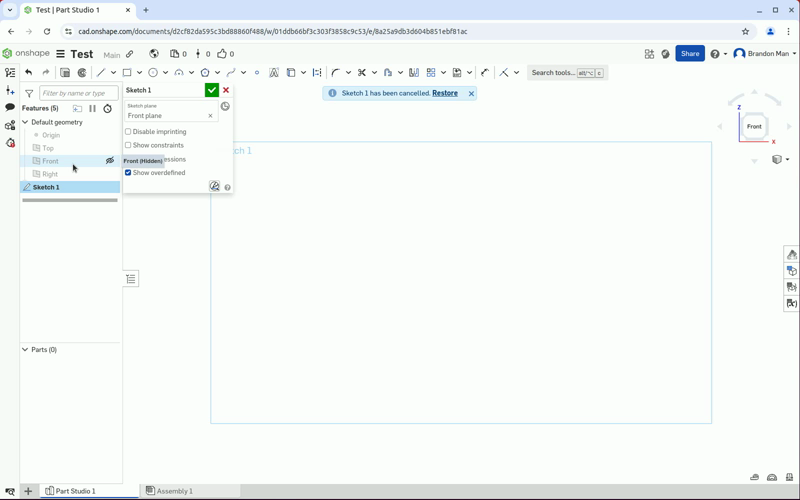
mouse_move(73, 352)
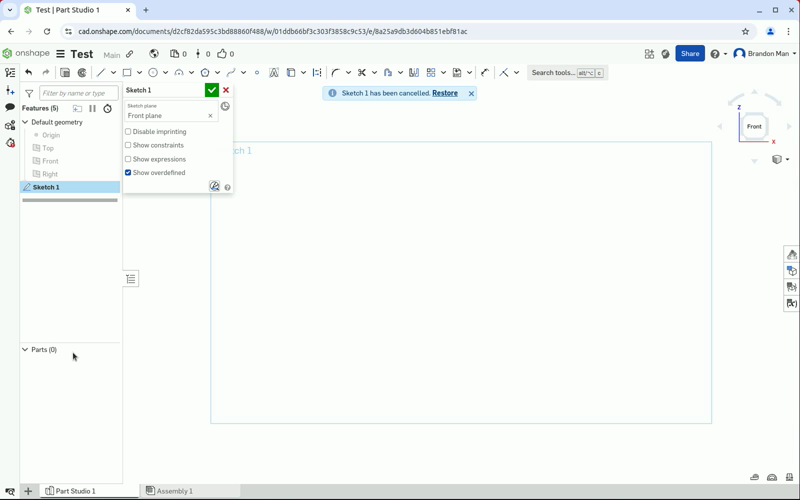
key(y)
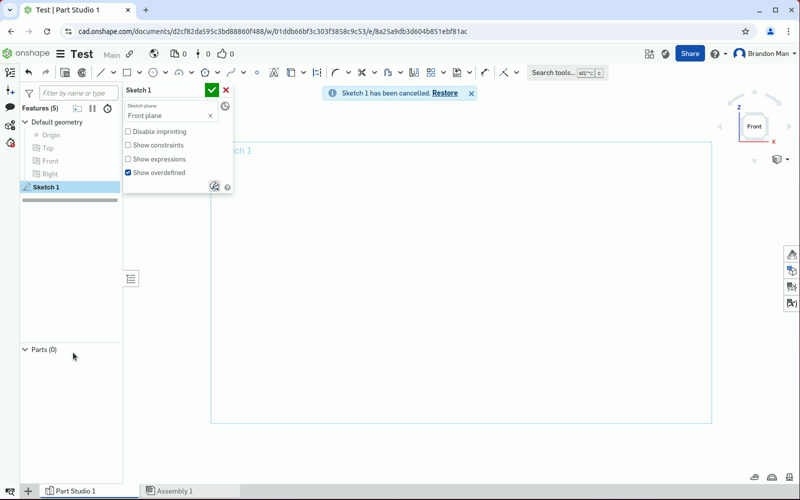
key(l)
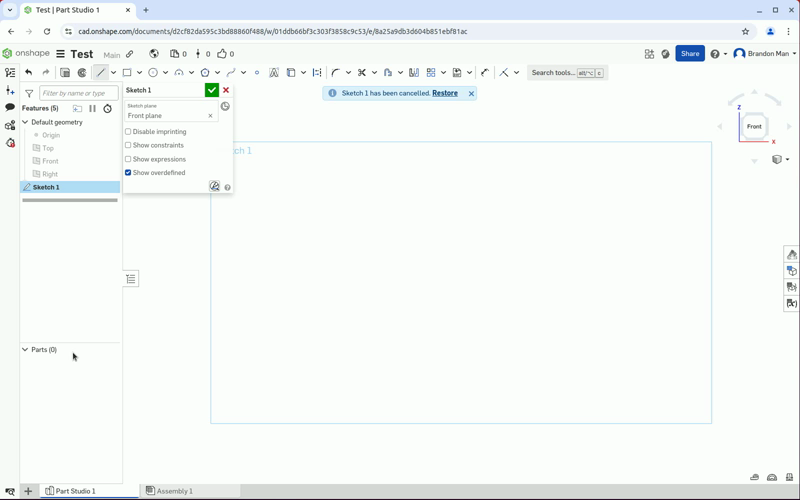
key_down(shift)
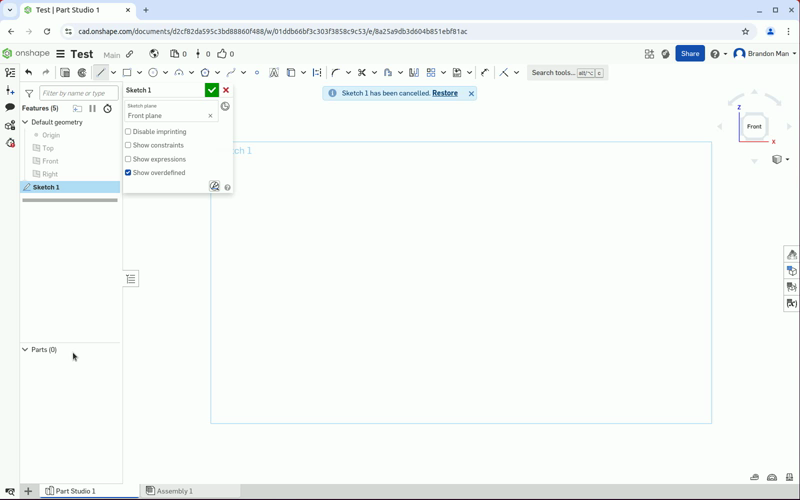
mouse_move(379, 282)
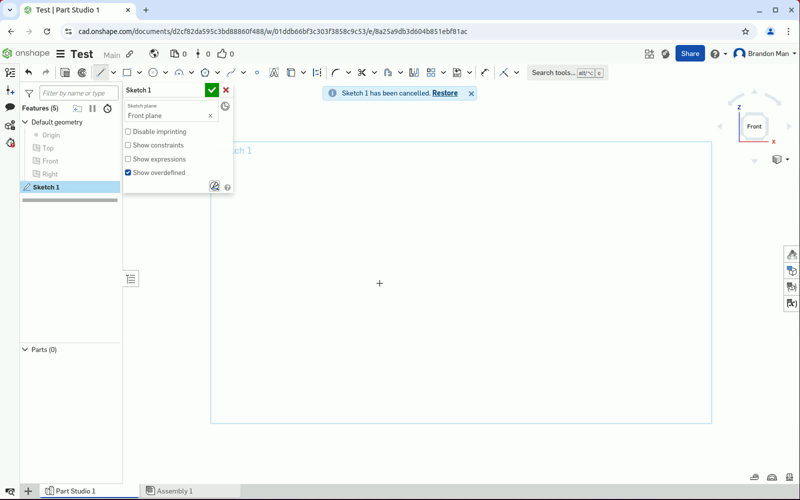
click(379, 282)
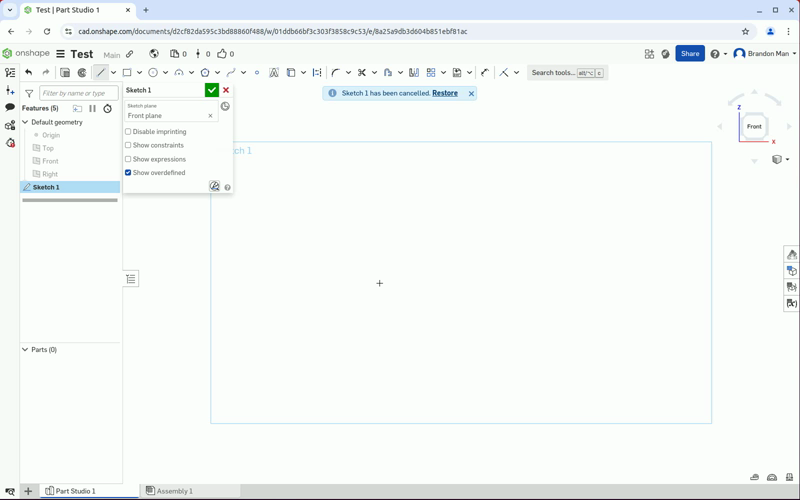
key_up(shift)
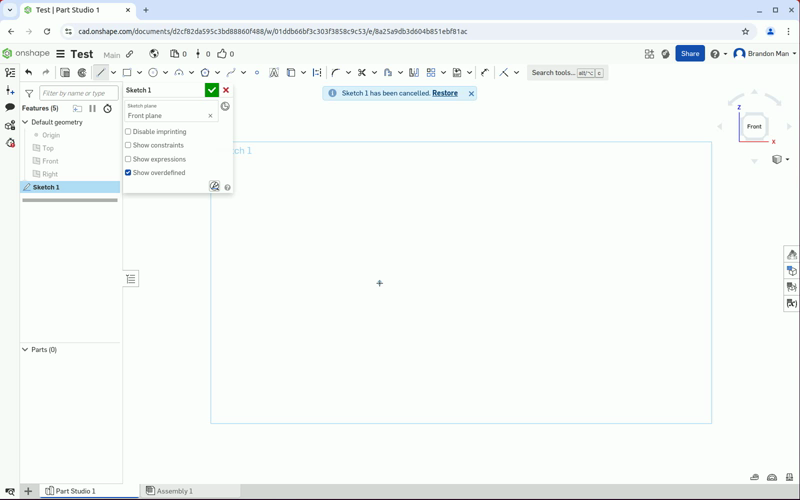
key_down(shift)
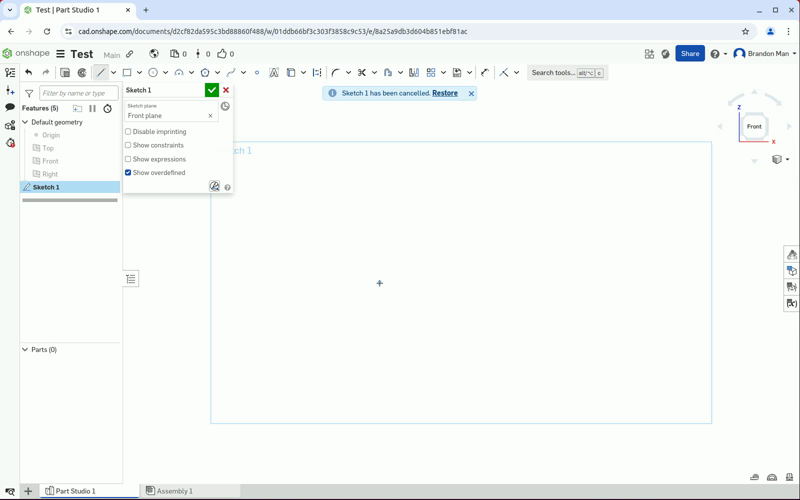
mouse_move(542, 282)
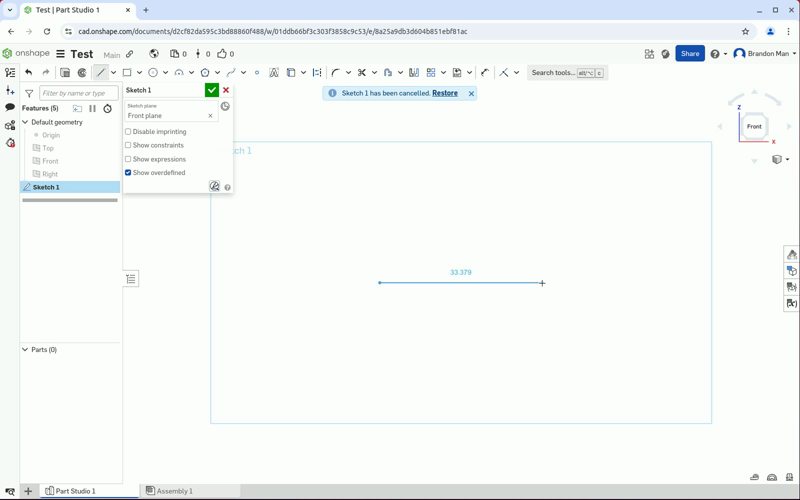
click(542, 282)
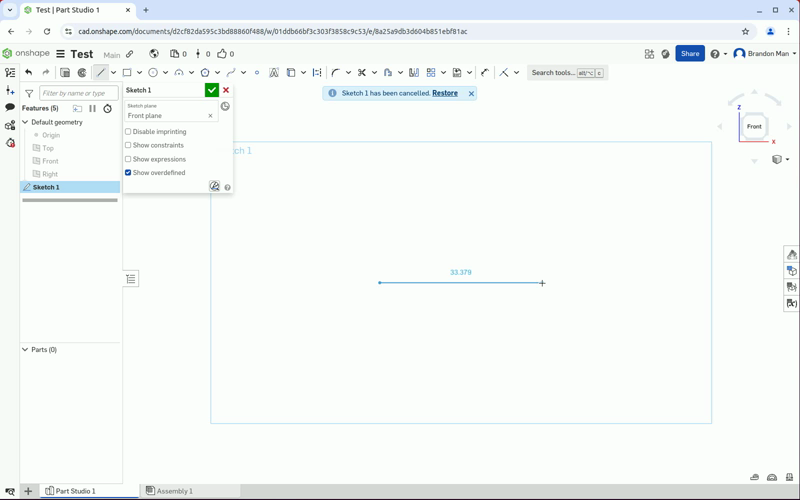
key_up(shift)
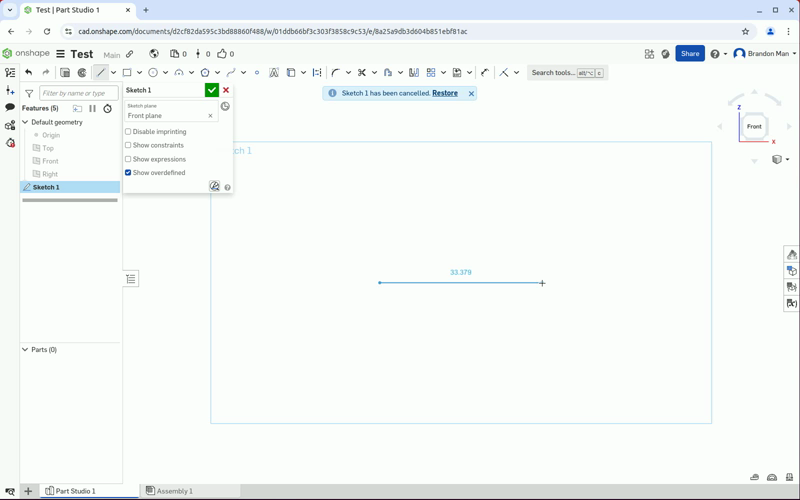
key_down(shift)
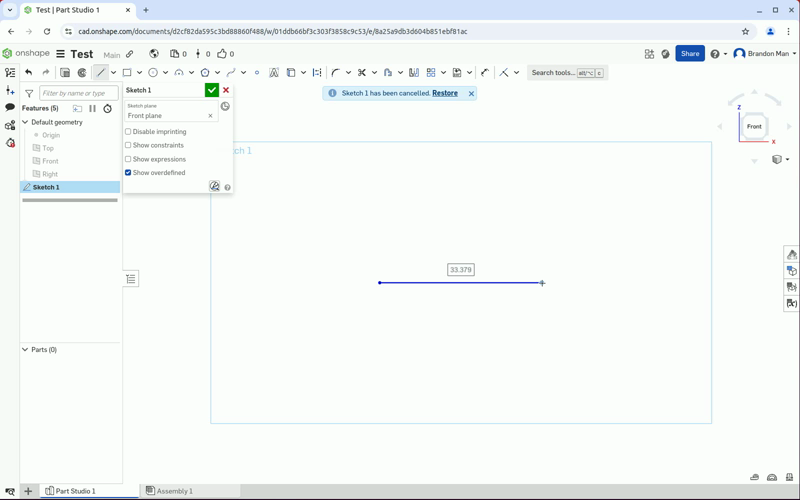
mouse_move(572, 282)
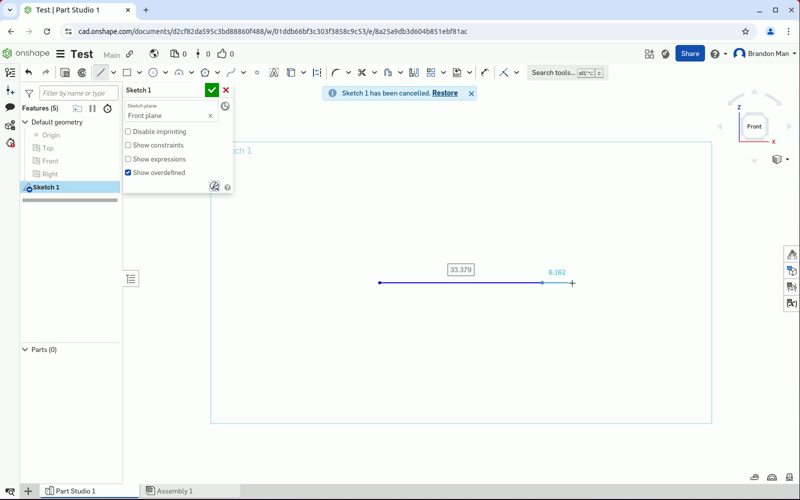
mouse_move(542, 248)
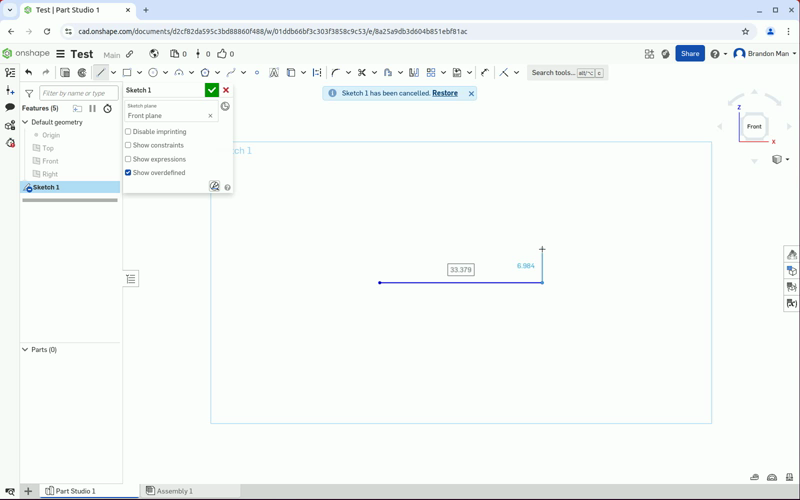
click(542, 248)
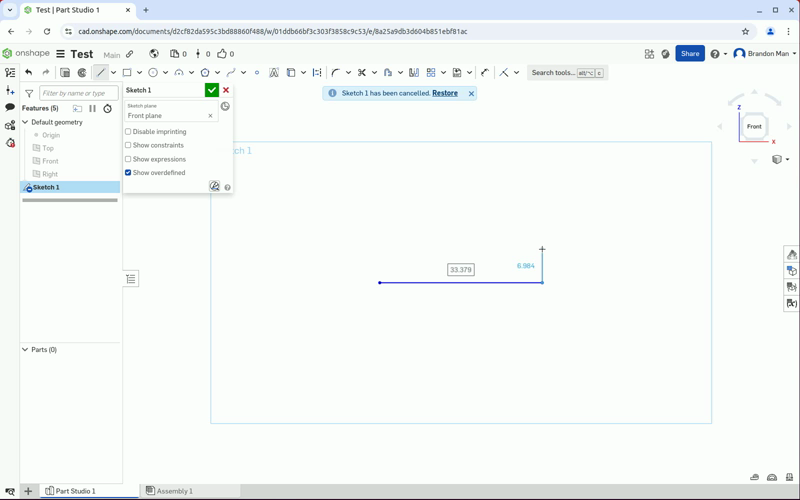
key_up(shift)
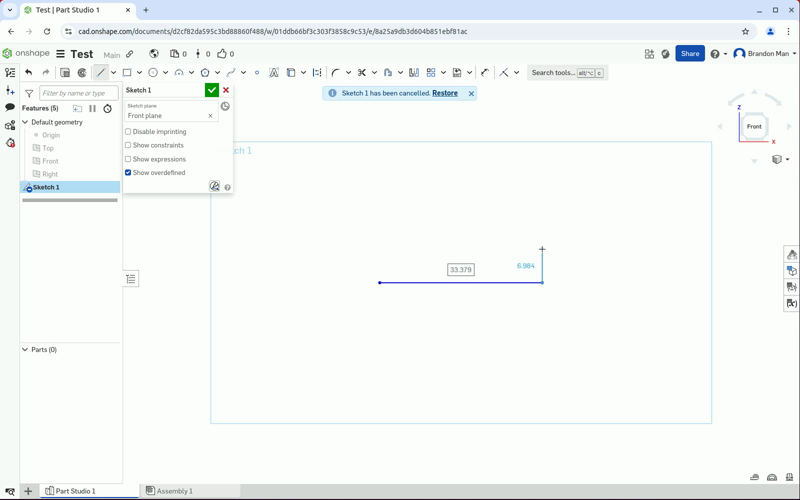
key_down(shift)
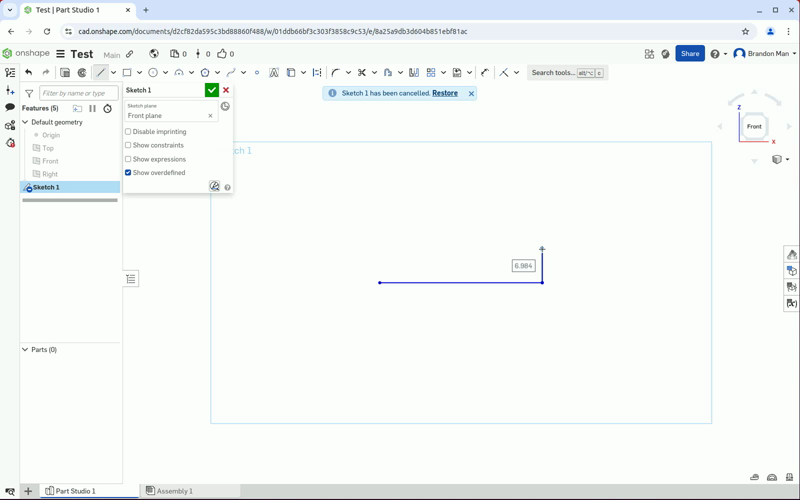
mouse_move(379, 248)
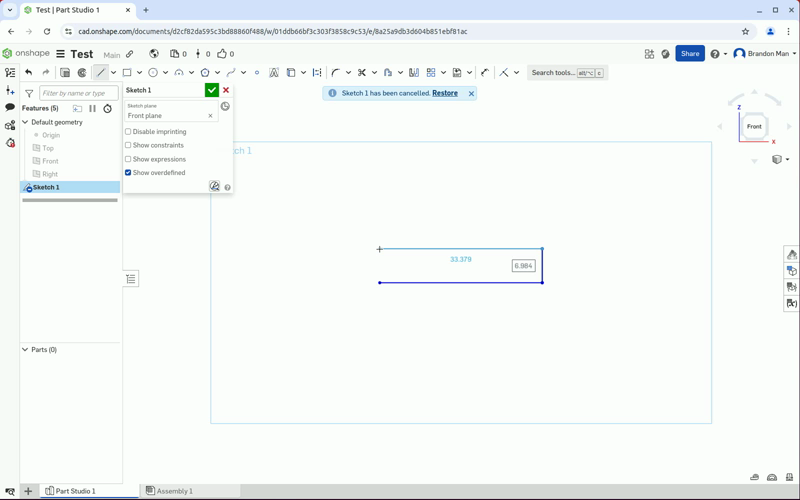
click(379, 248)
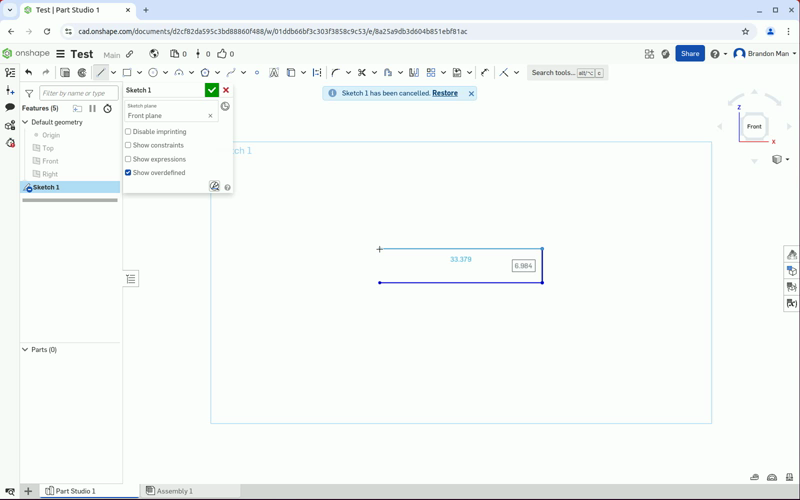
key_up(shift)
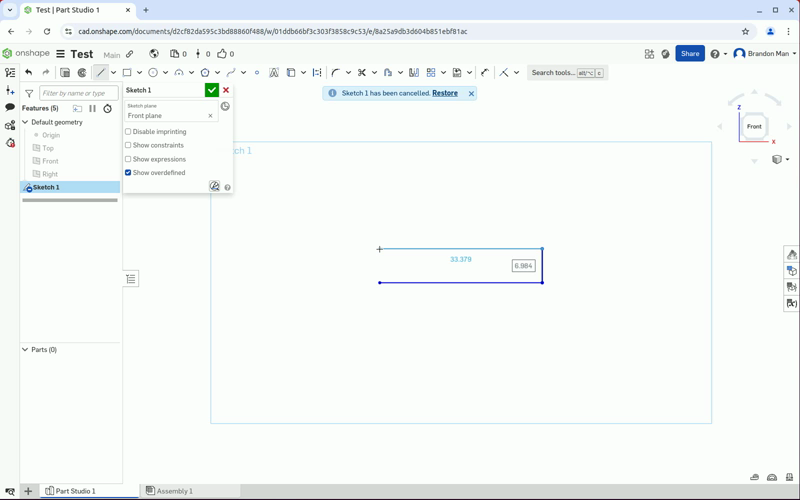
mouse_move(409, 248)
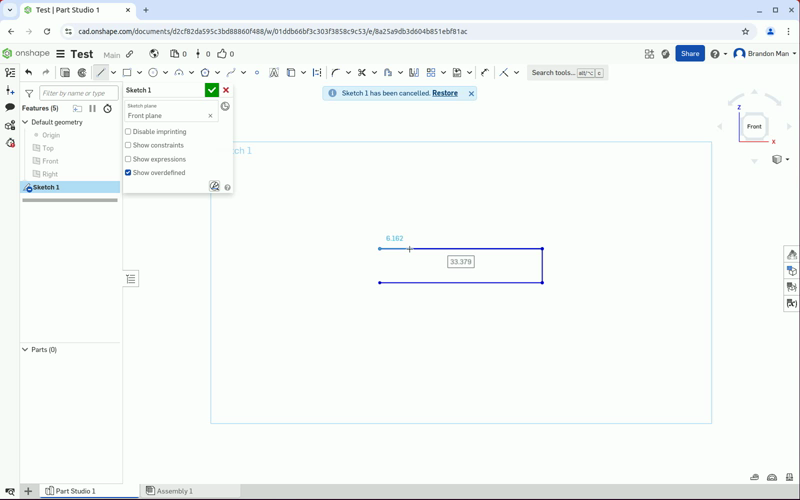
key_down(shift)
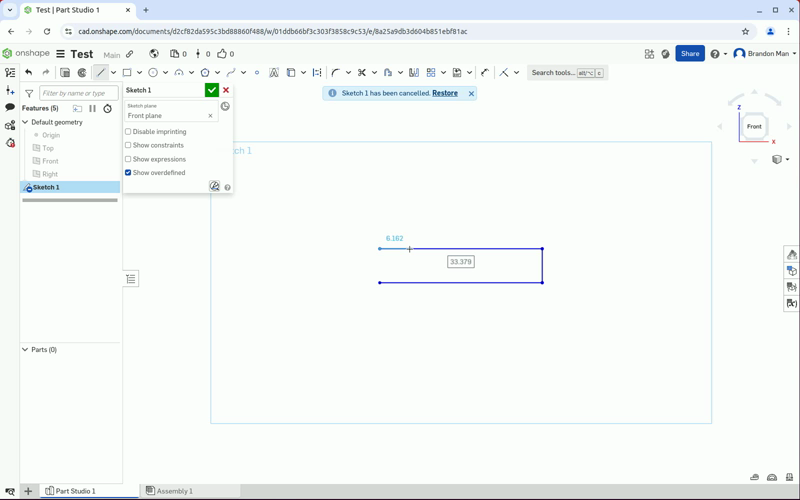
mouse_move(379, 282)
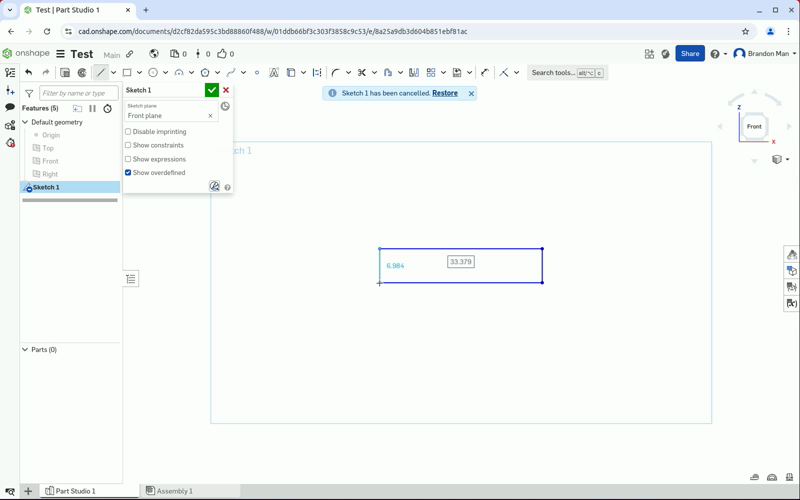
key_up(shift)
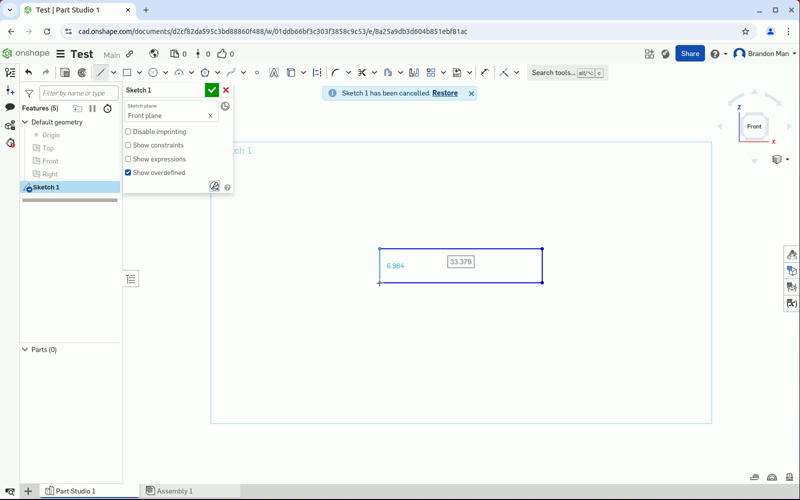
click(379, 282)
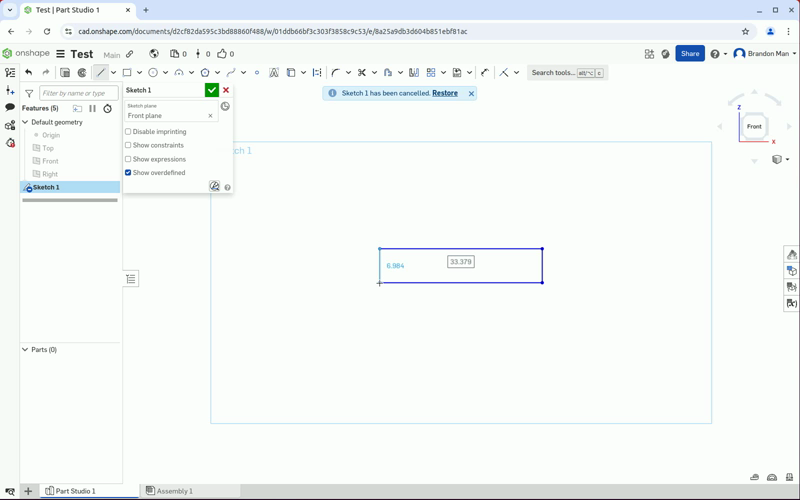
key(esc)
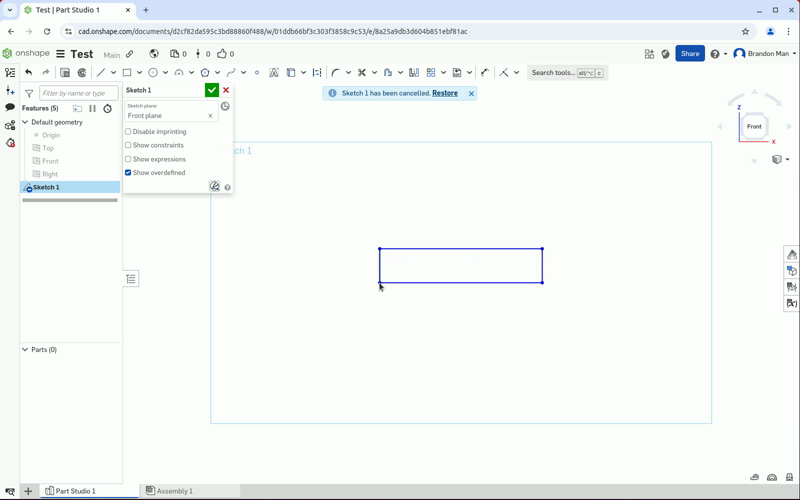
mouse_move(513, 254)
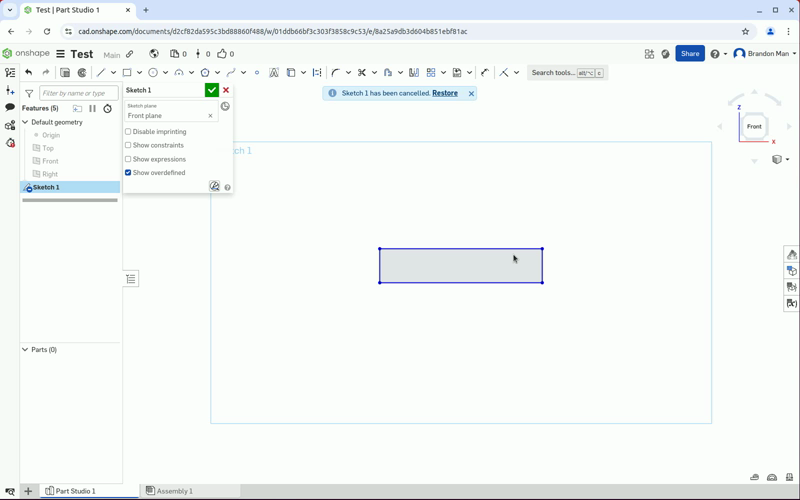
click(513, 254)
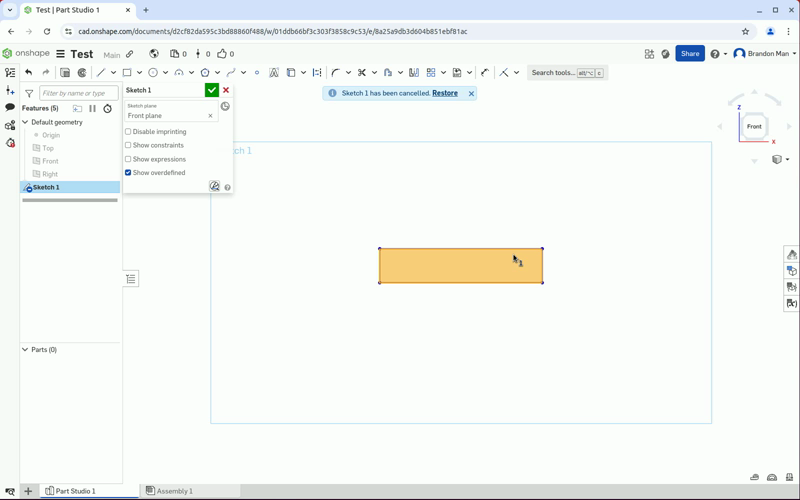
mouse_move(73, 352)
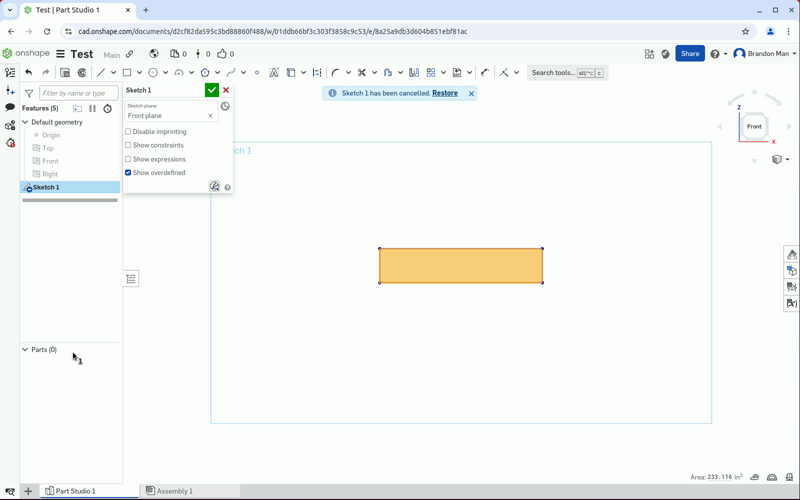
key(shift+y)
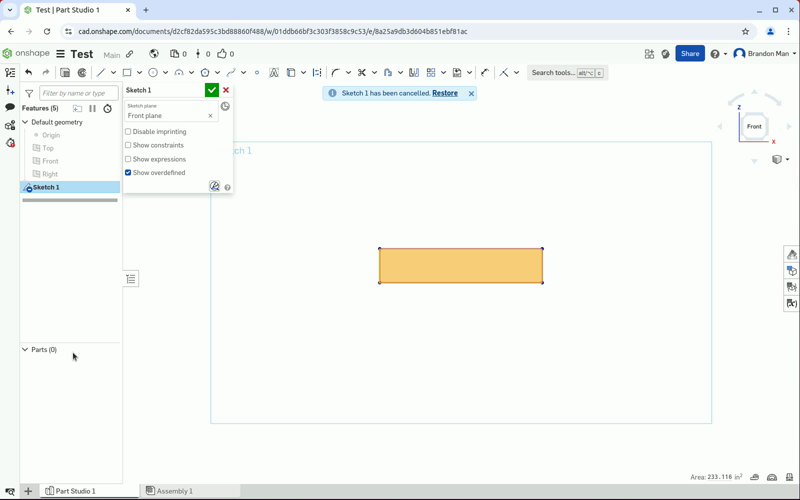
key(shift+e)
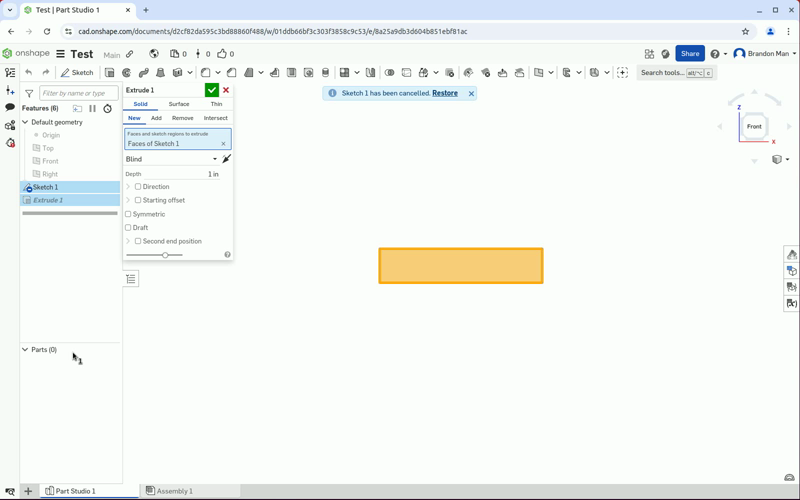
mouse_move(143, 106)
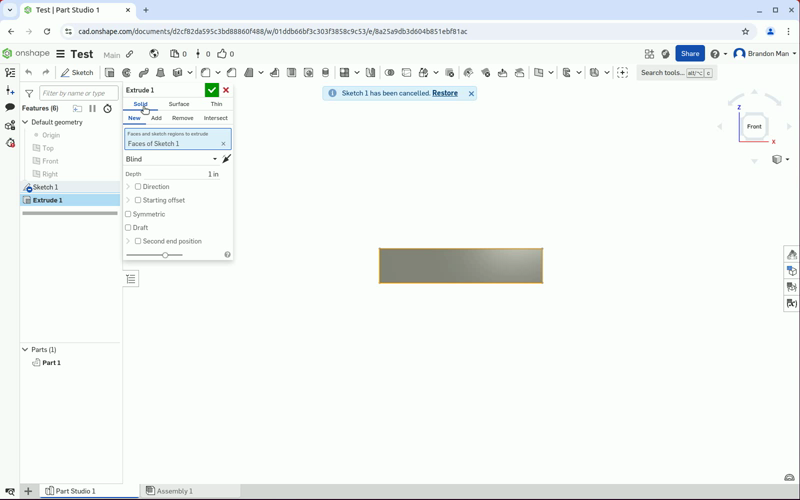
click(143, 106)
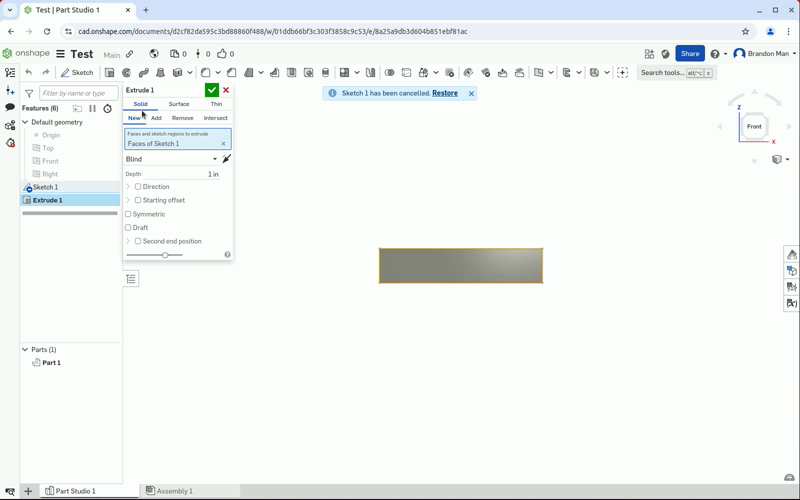
mouse_move(137, 120)
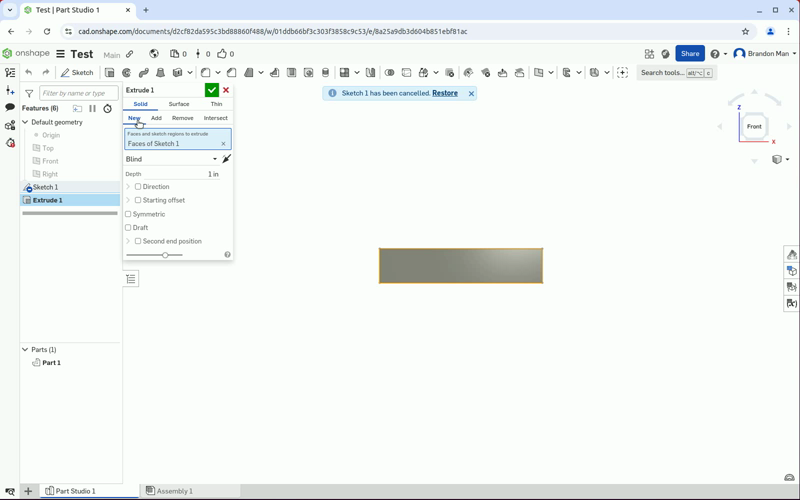
click(137, 120)
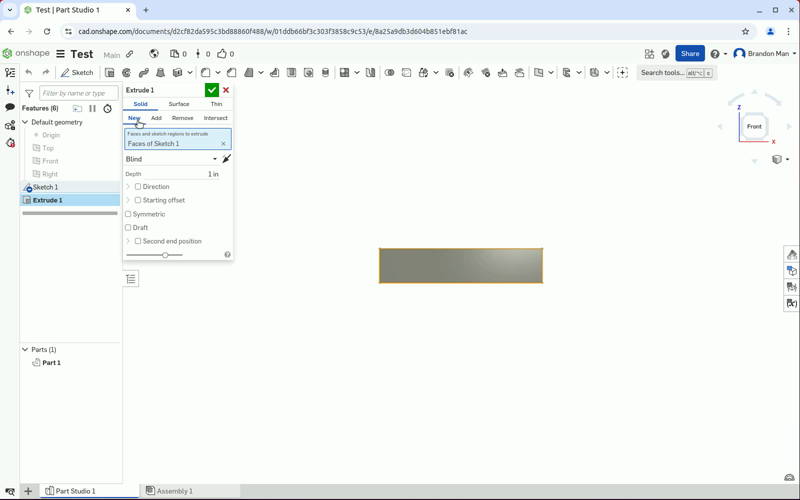
key(tab, 4)
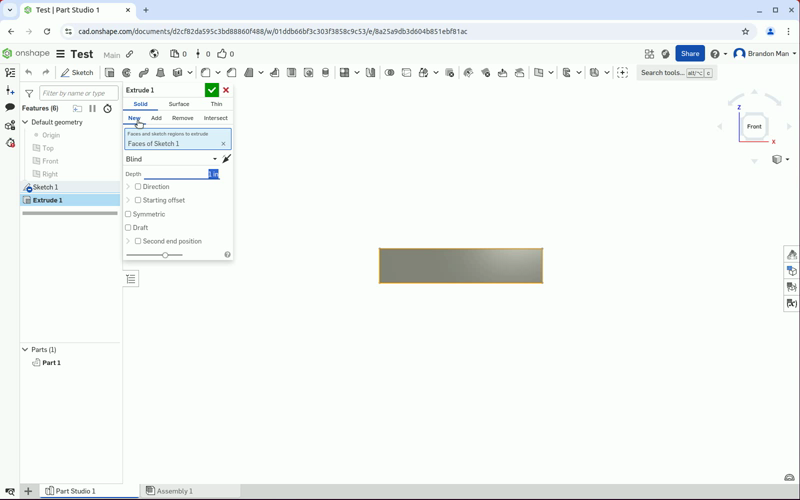
text(0.722)
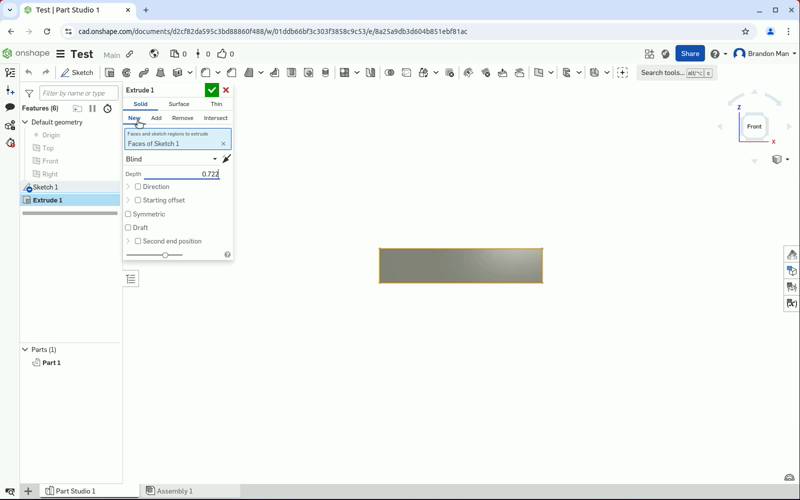
key(enter)
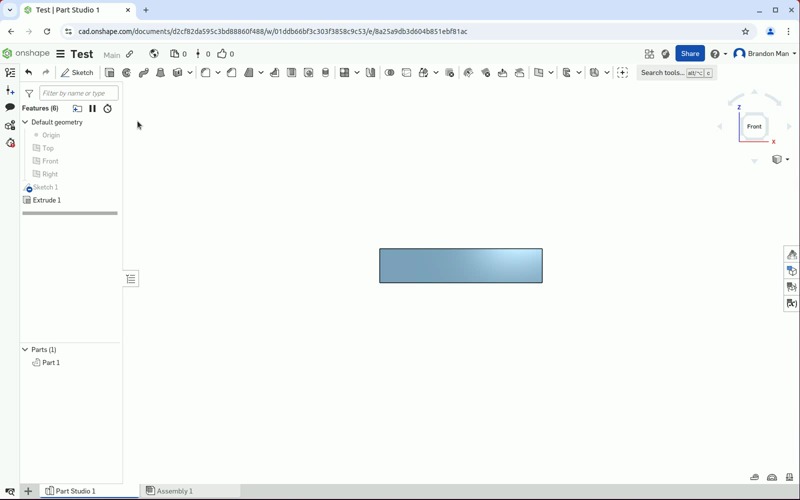
key(shift+h)
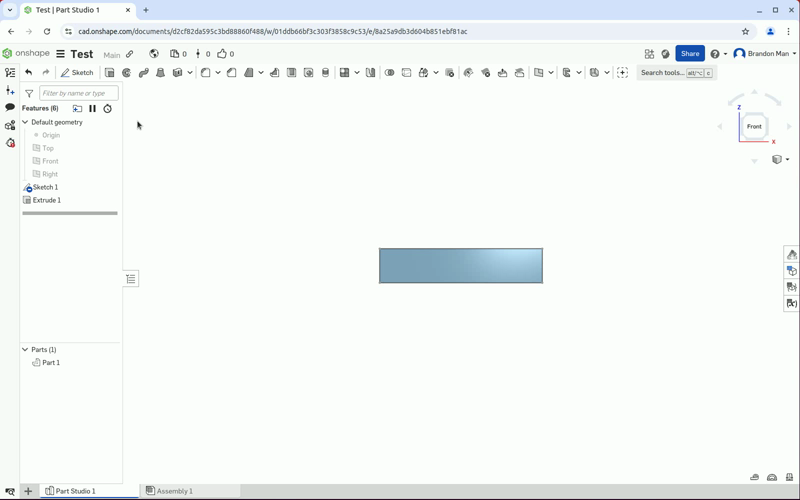
key(shift+h)
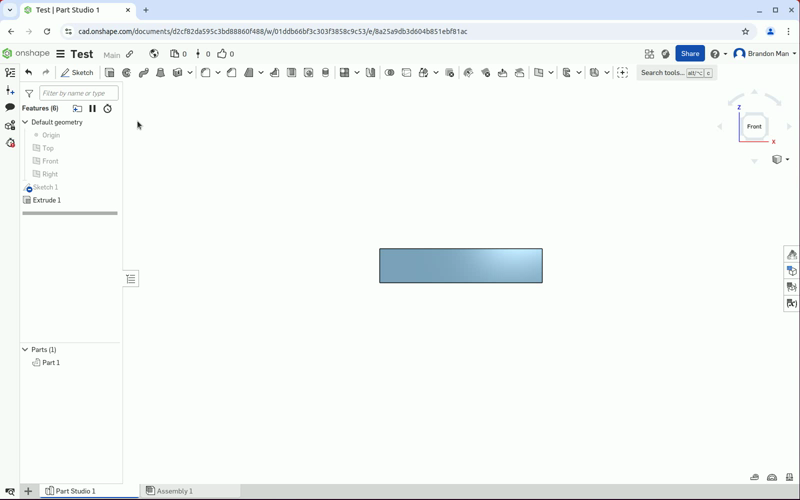
mouse_move(73, 189)
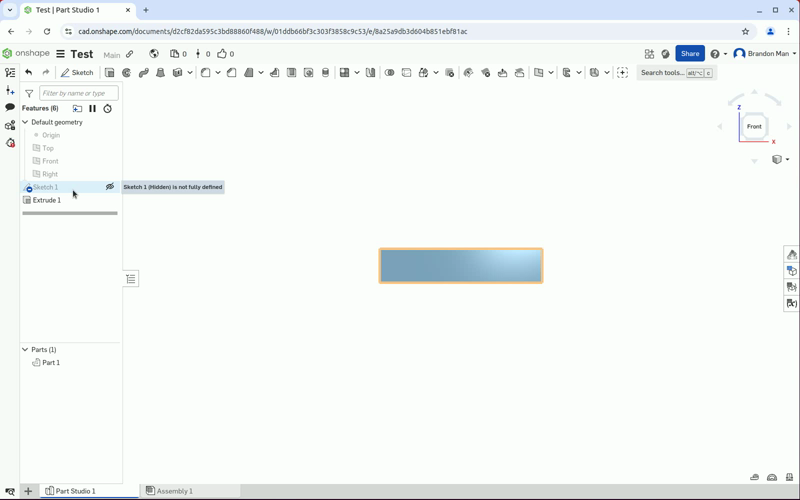
click(73, 189)
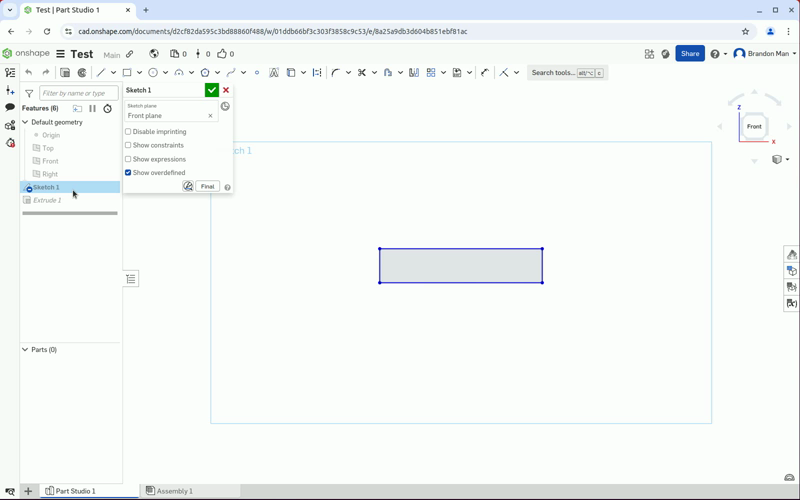
mouse_move(229, 92)
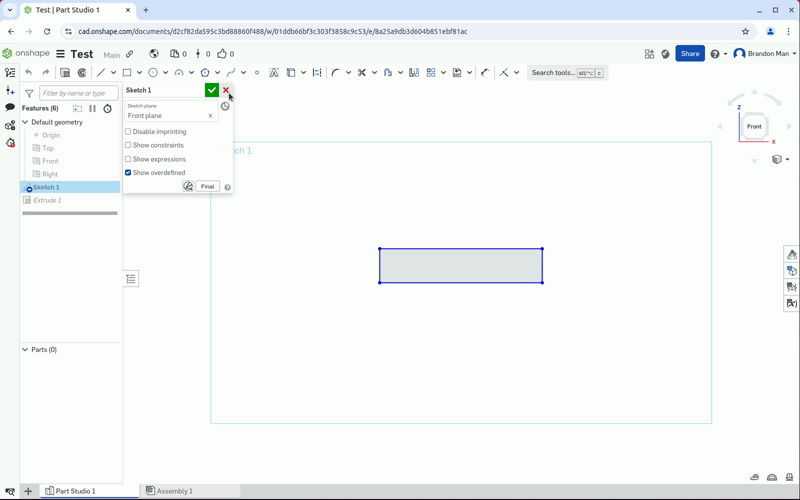
click(229, 92)
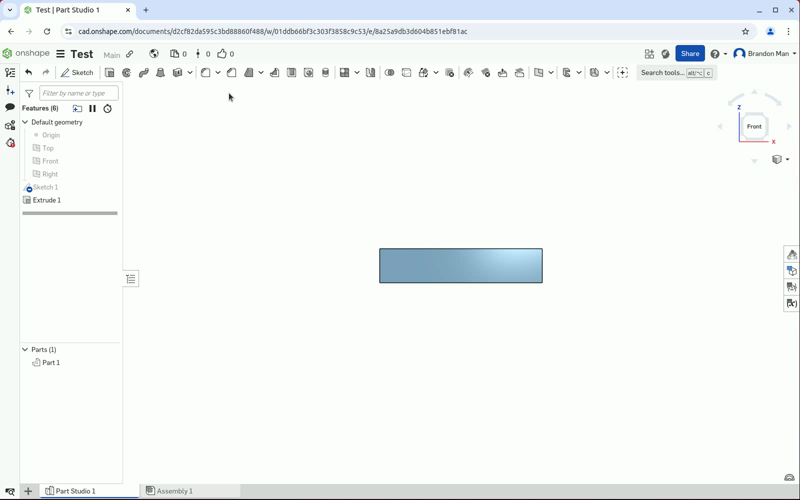
mouse_move(73, 352)
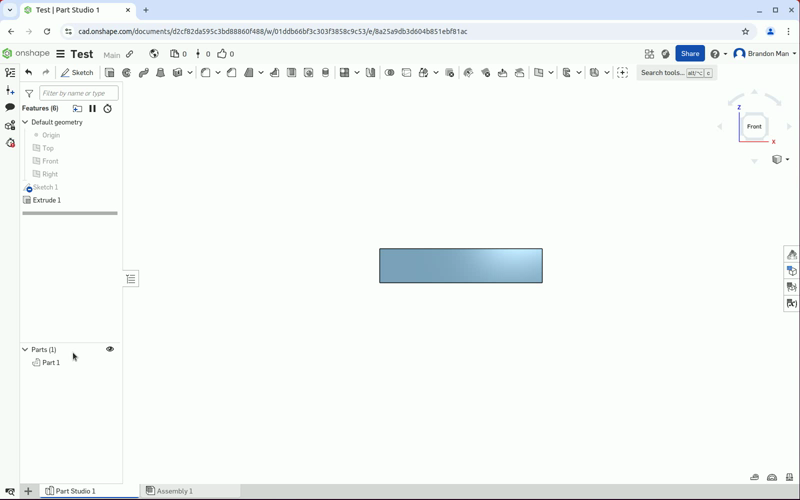
key(y)
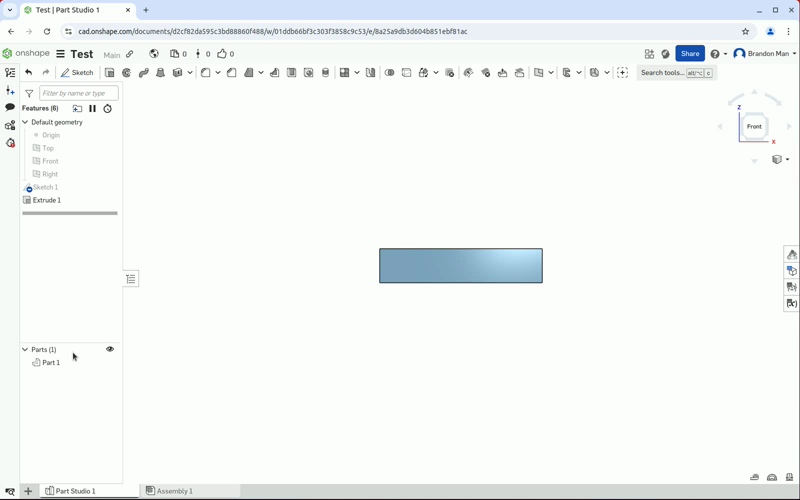
key(shift+p)
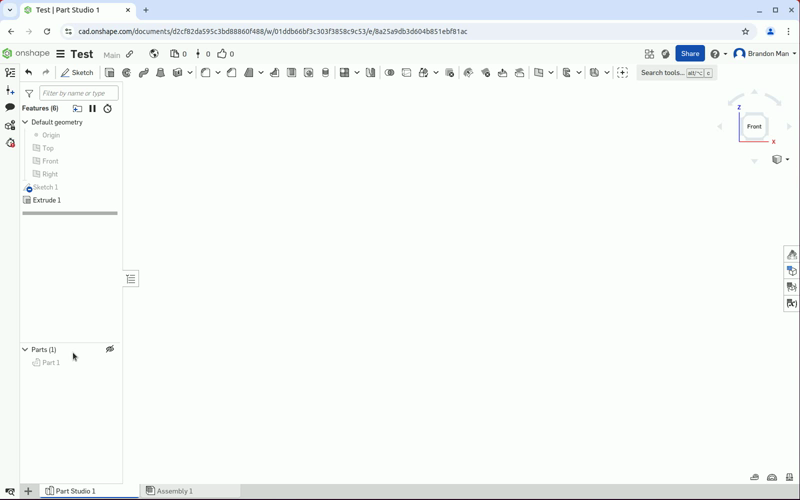
key(space)
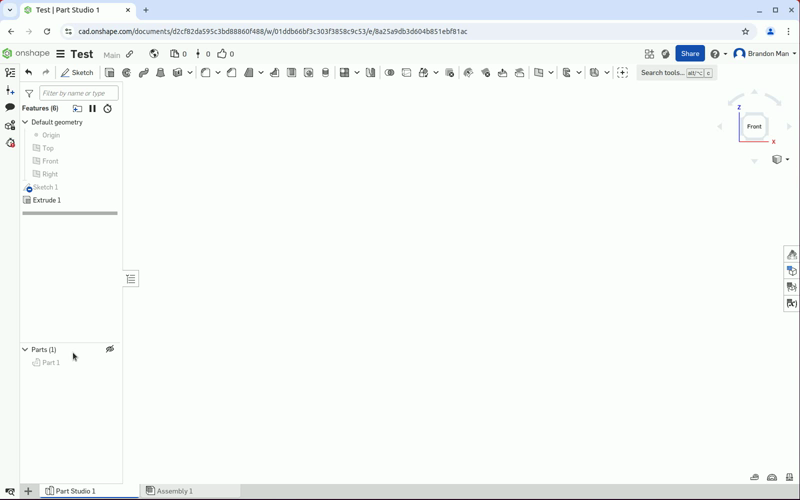
key_down(shift)
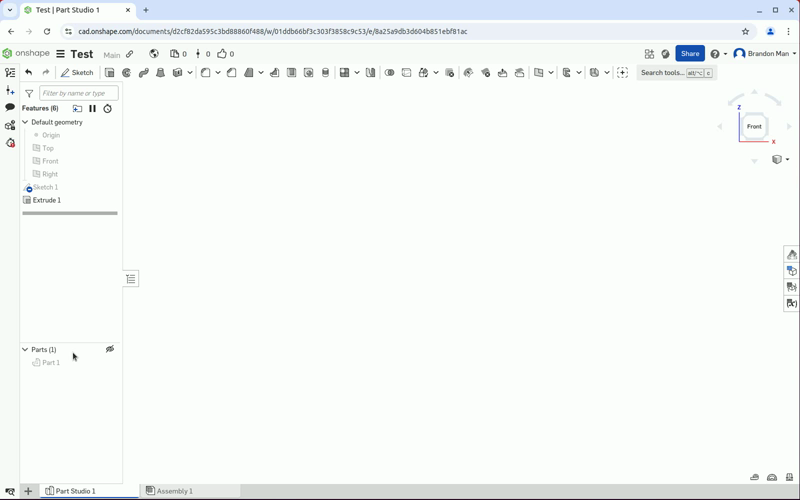
key(left)
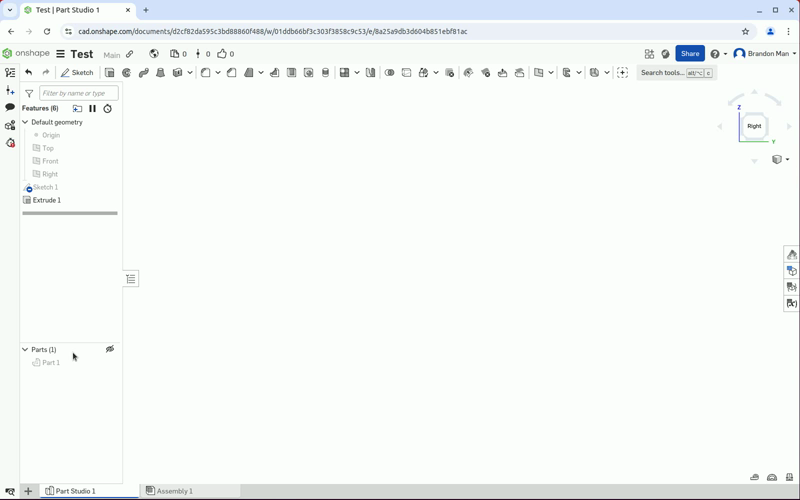
key_up(shift)
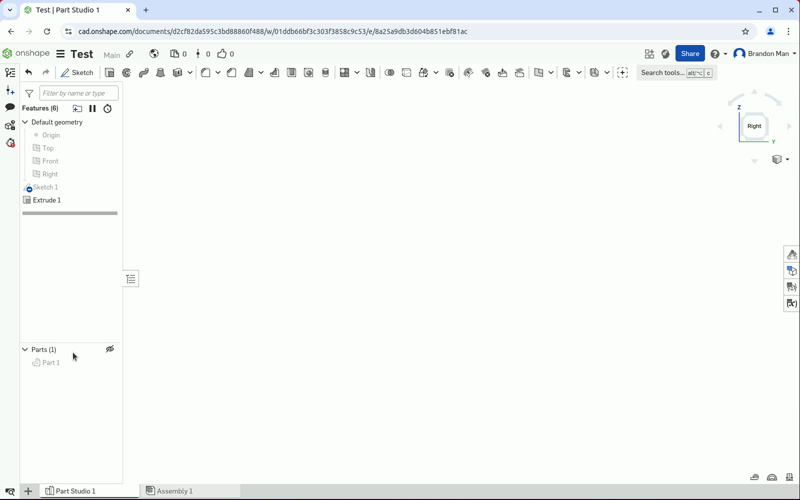
mouse_move(73, 352)
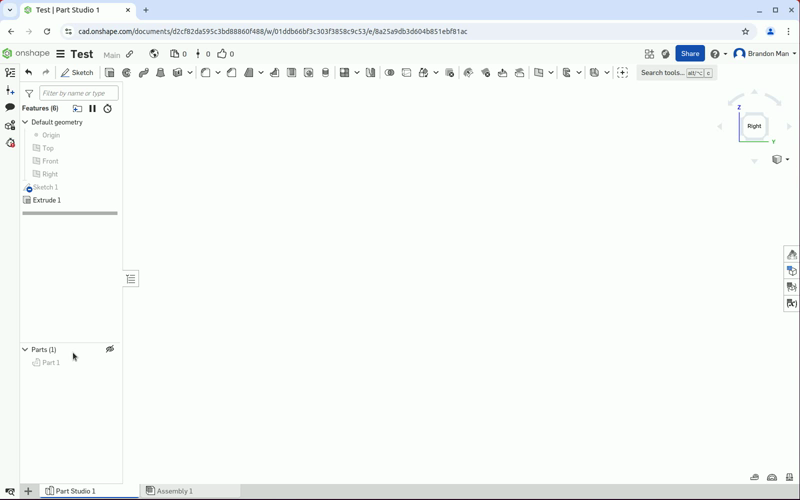
key(shift+y)
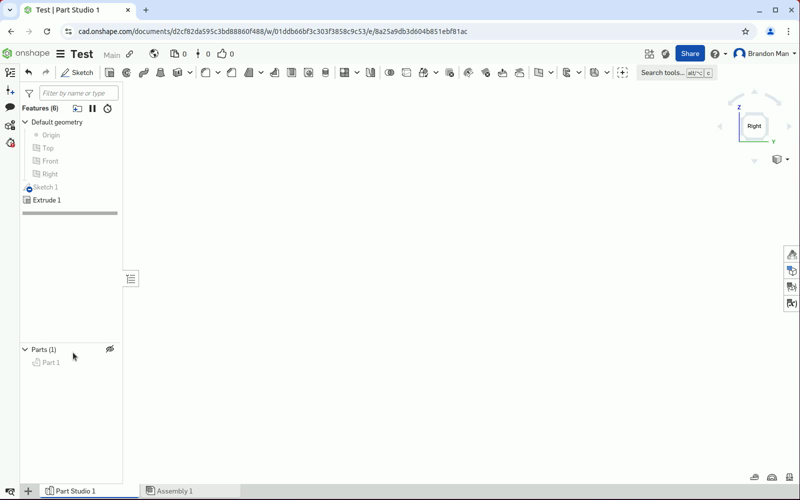
key(shift+s)
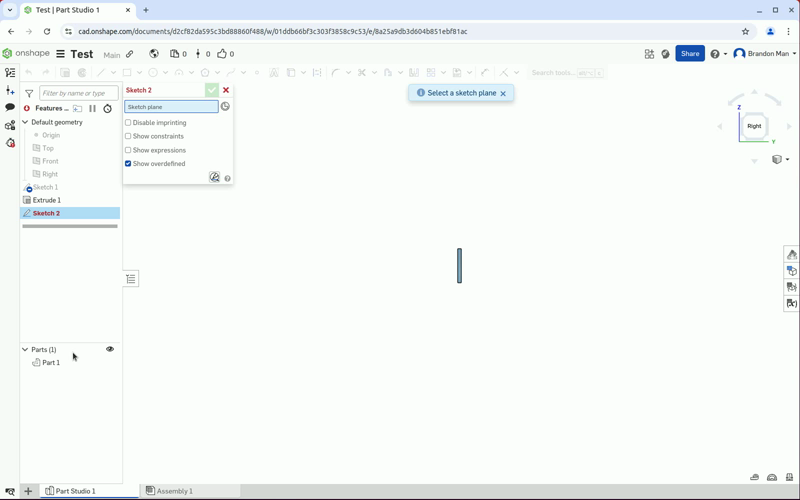
mouse_move(73, 176)
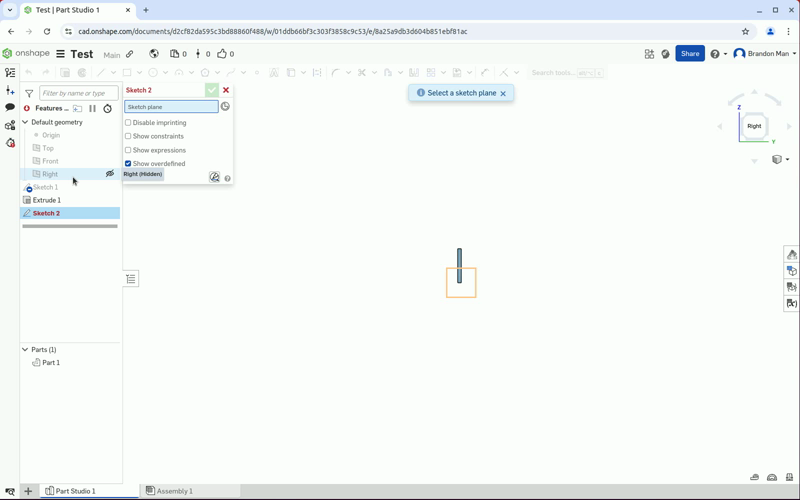
click(73, 176)
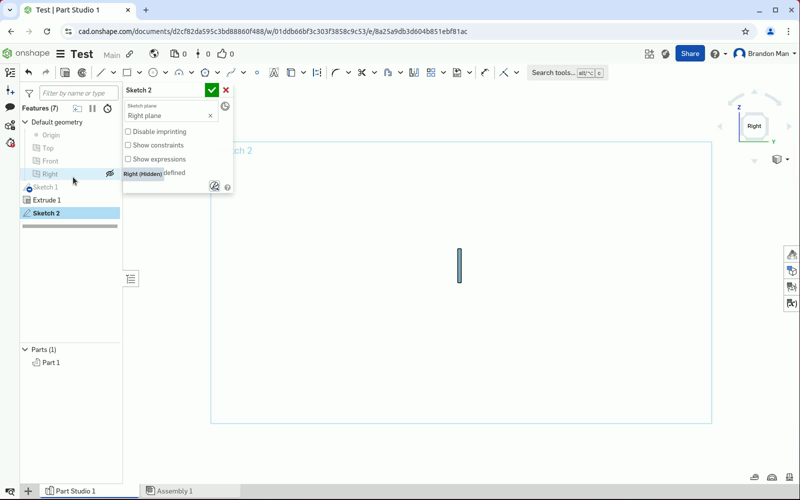
mouse_move(73, 352)
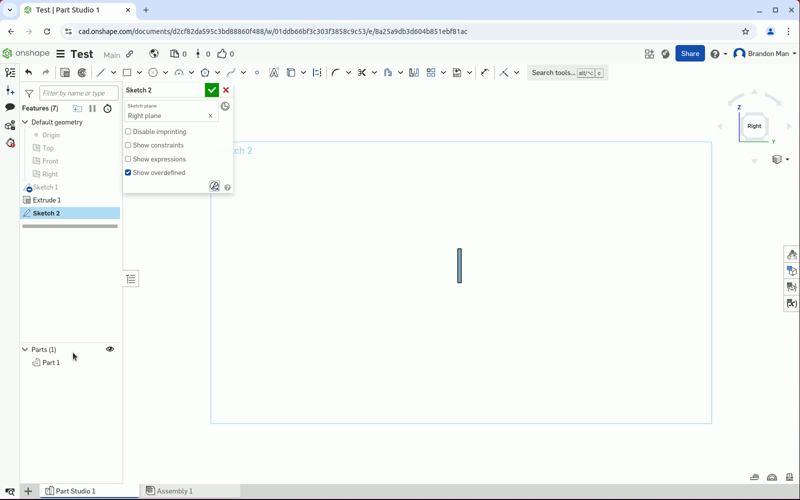
key(y)
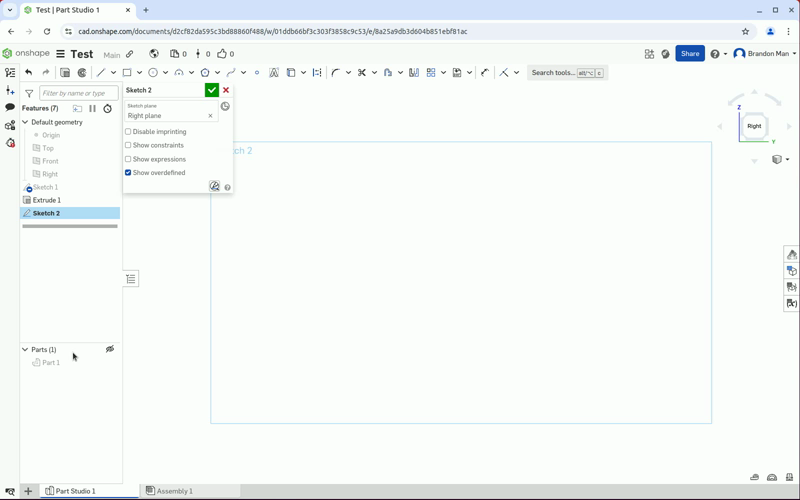
key(l)
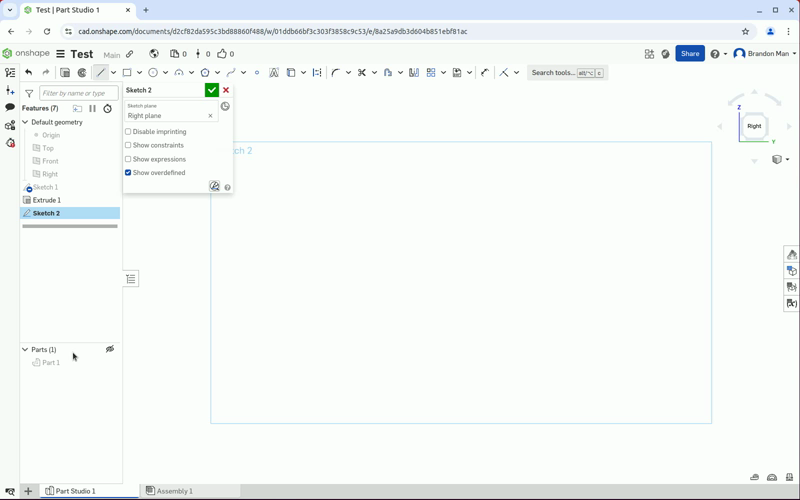
key_down(shift)
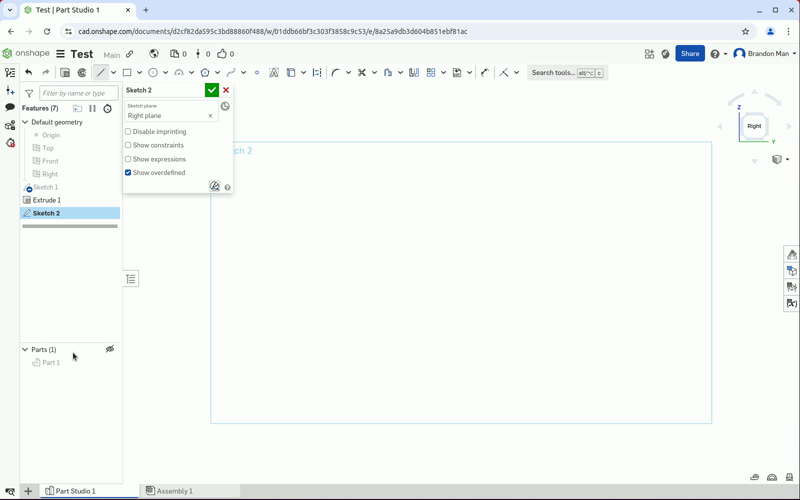
mouse_move(396, 307)
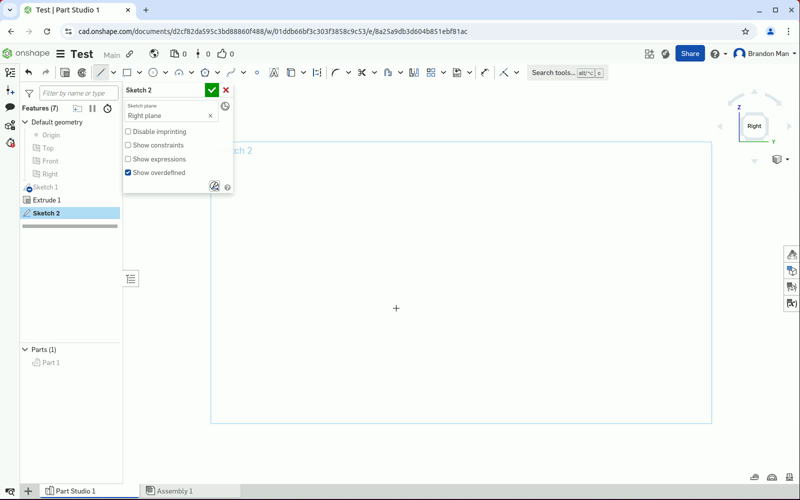
click(396, 307)
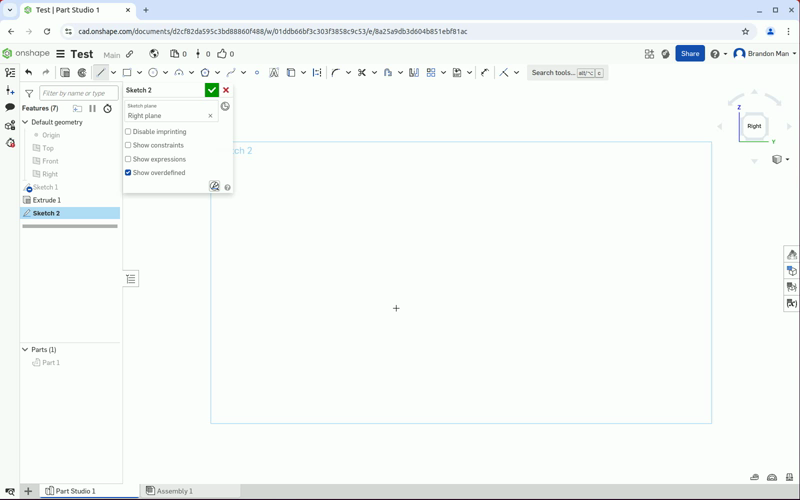
key_up(shift)
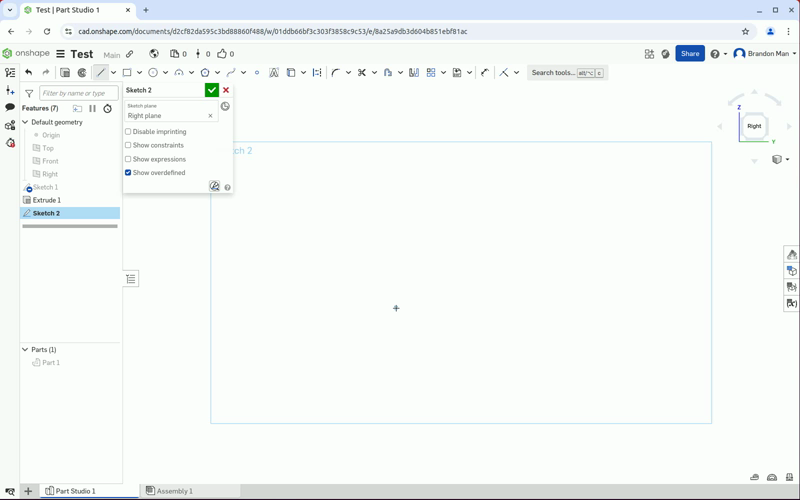
key_down(shift)
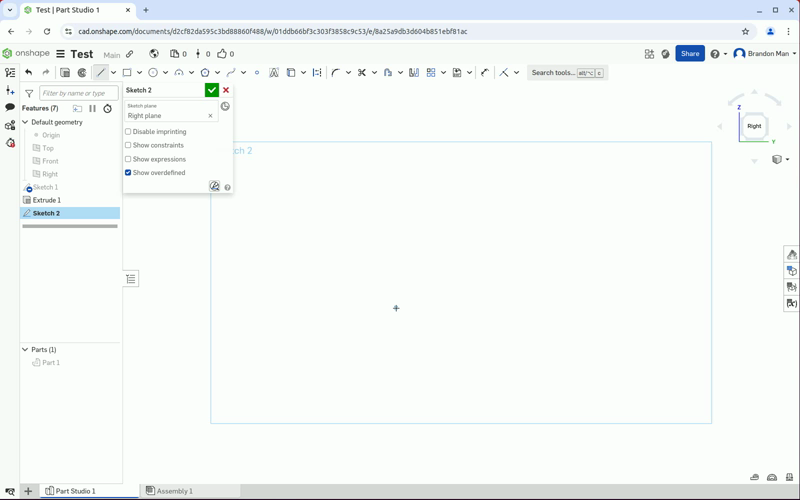
mouse_move(426, 307)
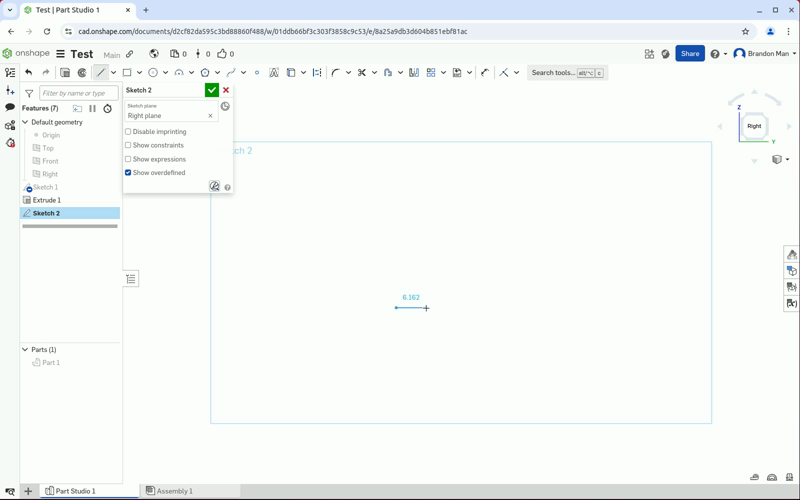
mouse_move(418, 307)
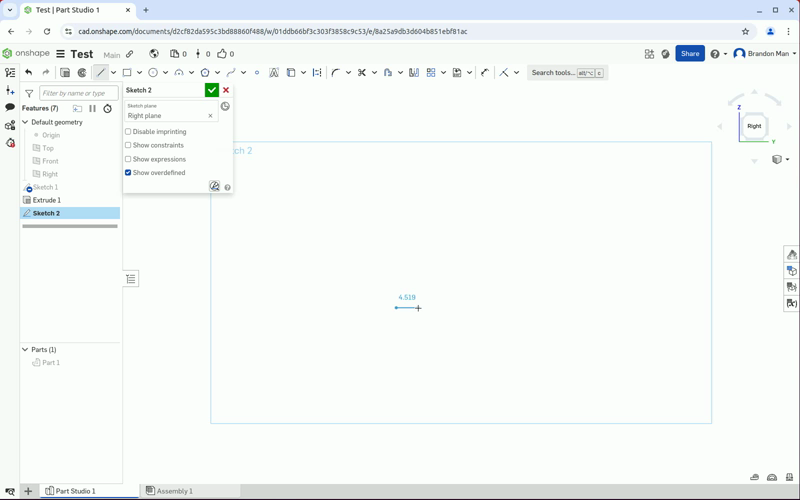
click(418, 307)
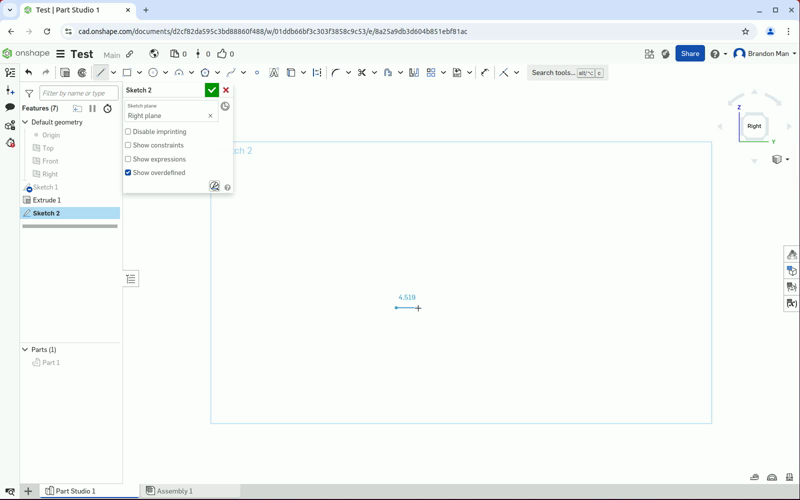
key_up(shift)
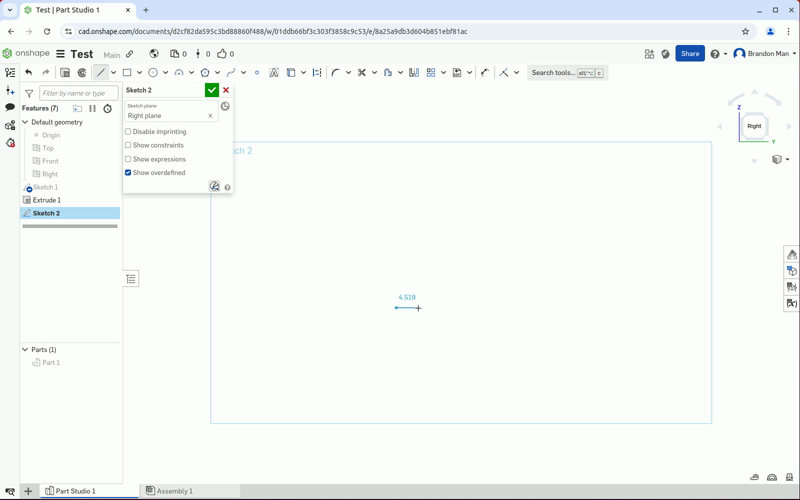
key_down(shift)
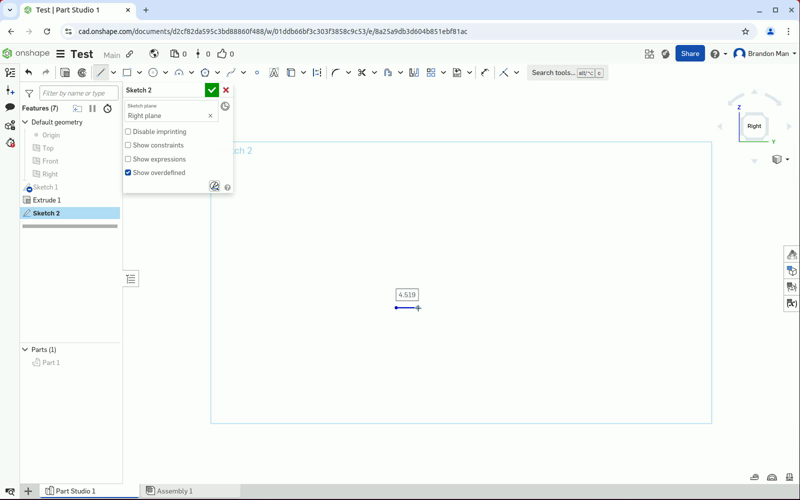
mouse_move(448, 307)
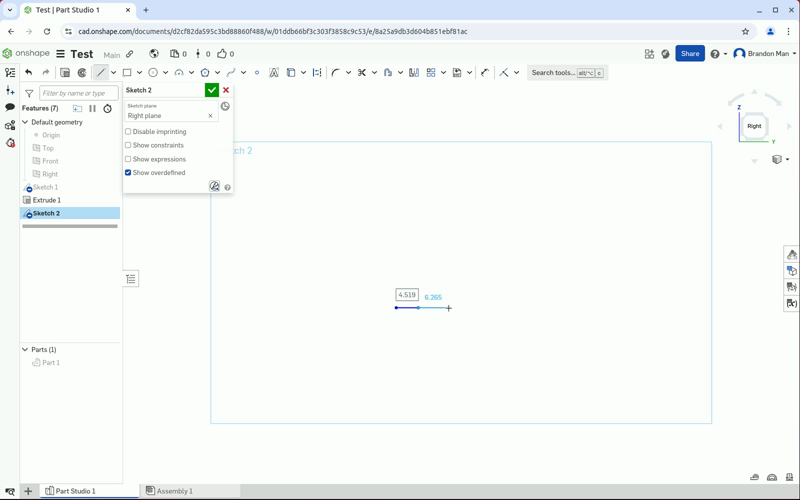
mouse_move(418, 290)
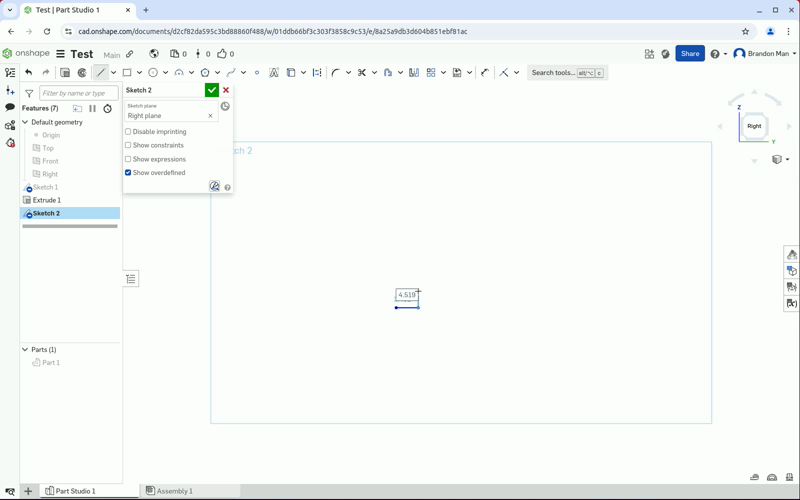
click(418, 290)
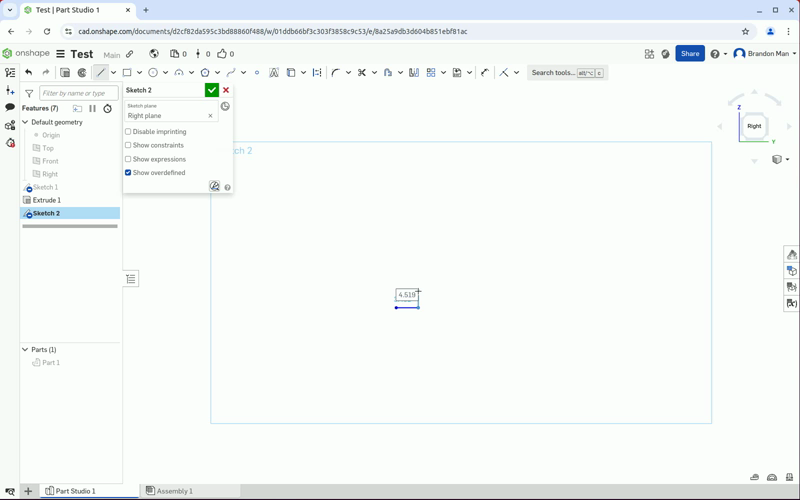
key_up(shift)
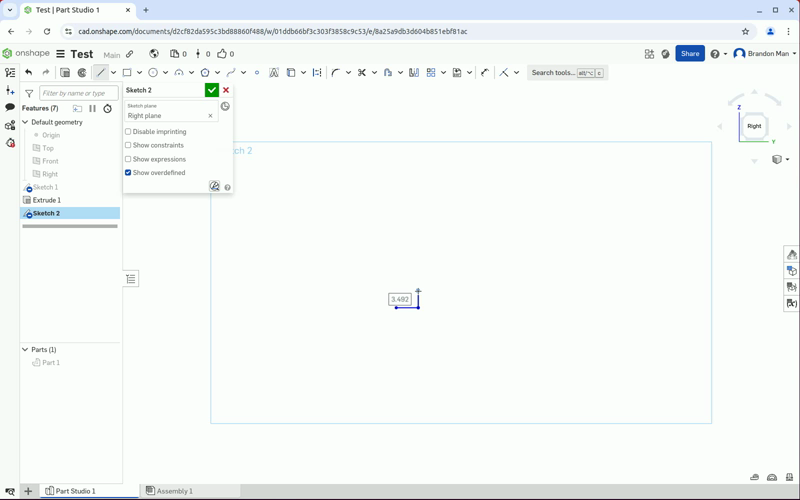
key_down(shift)
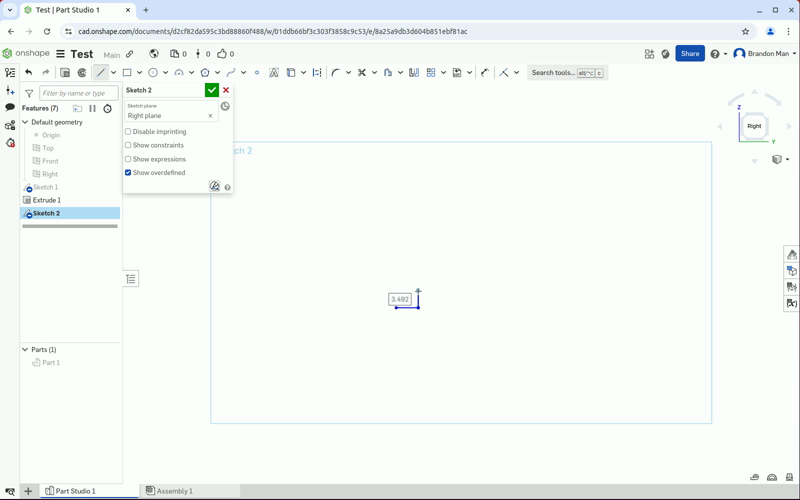
mouse_move(448, 290)
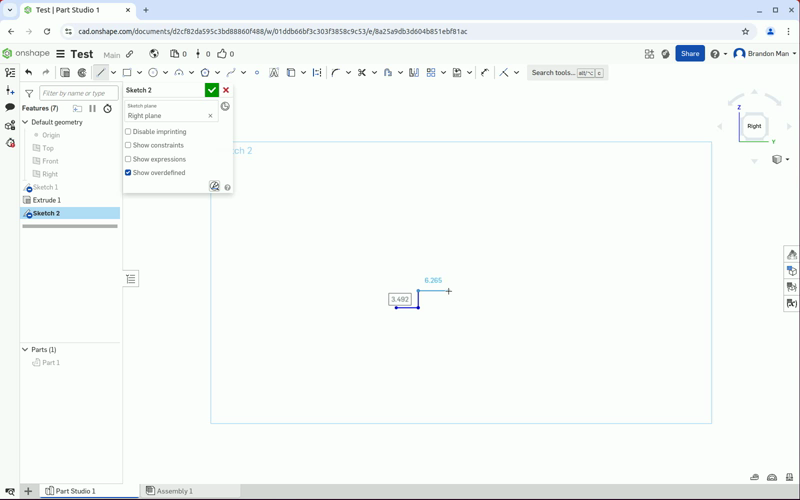
mouse_move(422, 290)
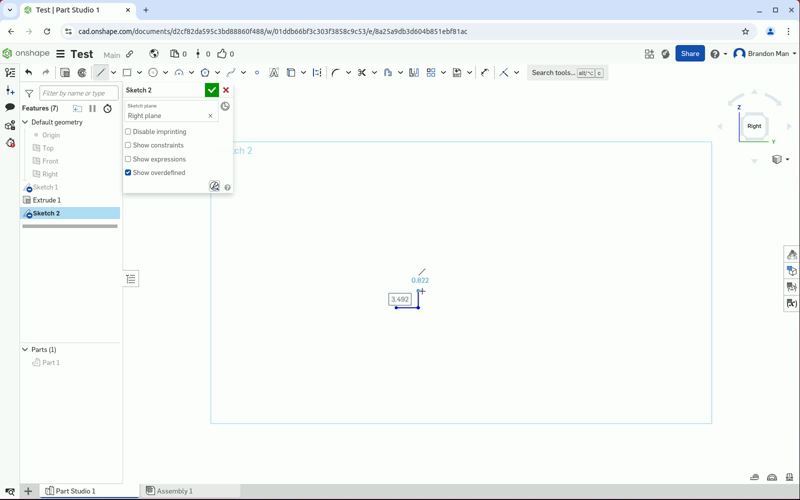
scroll(6)
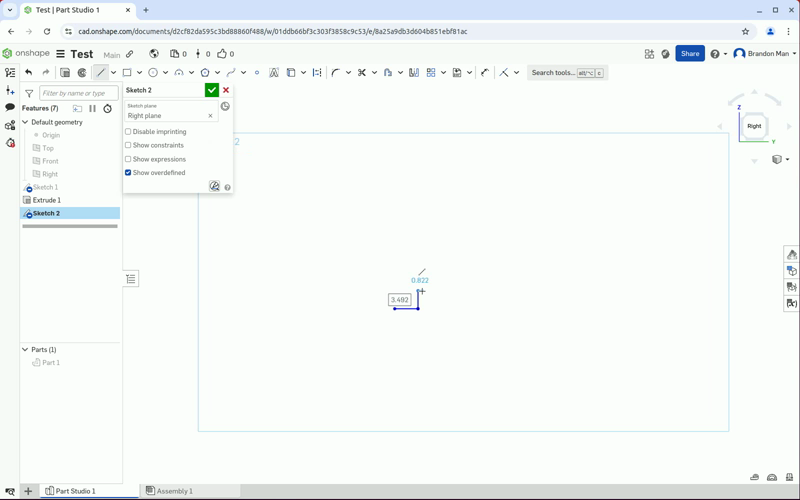
scroll(6)
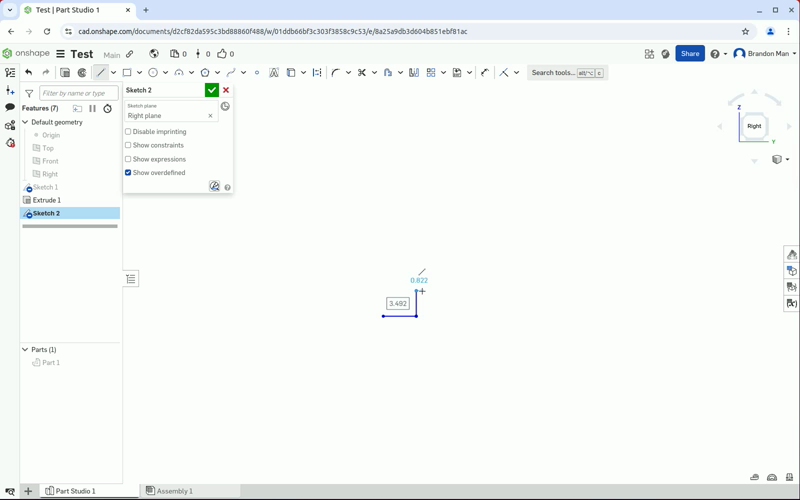
scroll(6)
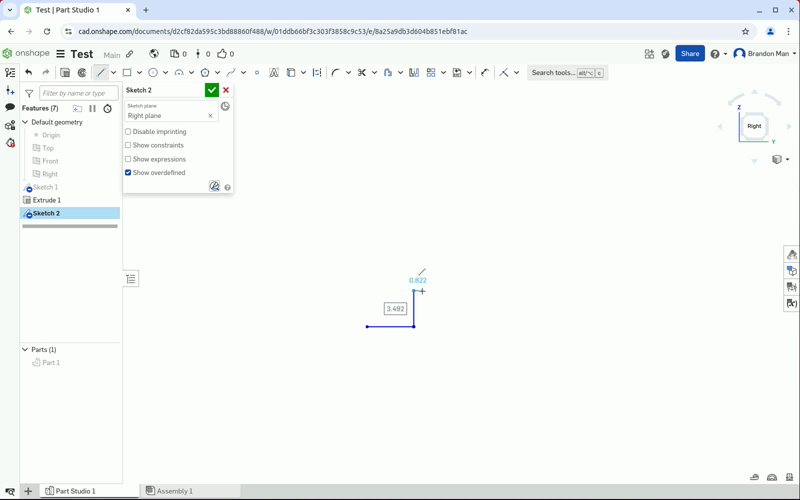
scroll(6)
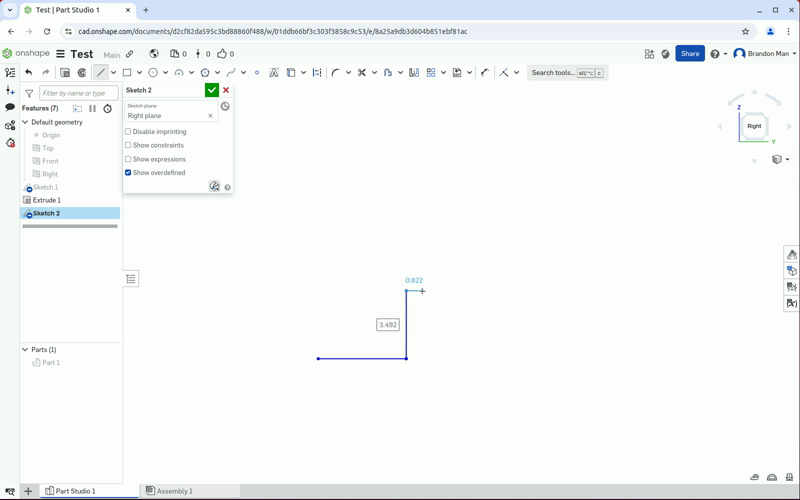
scroll(6)
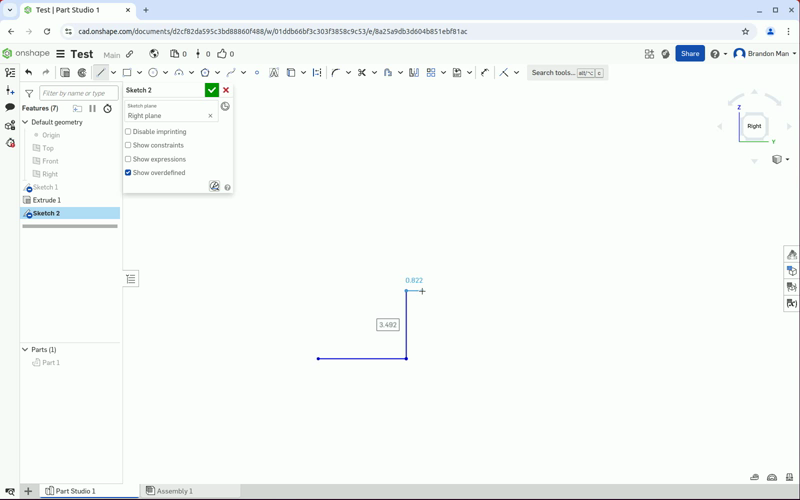
scroll(6)
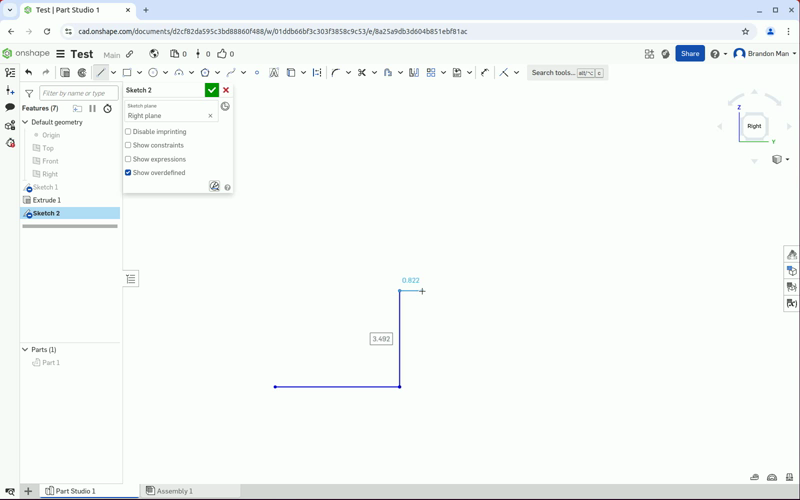
scroll(6)
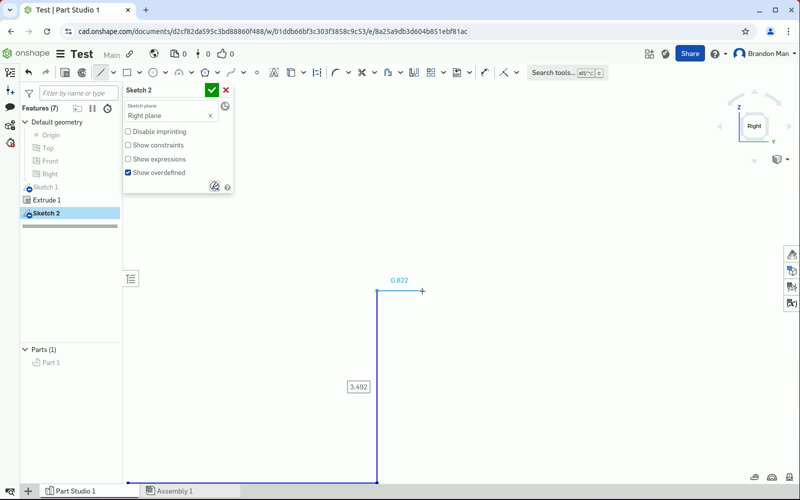
click(422, 290)
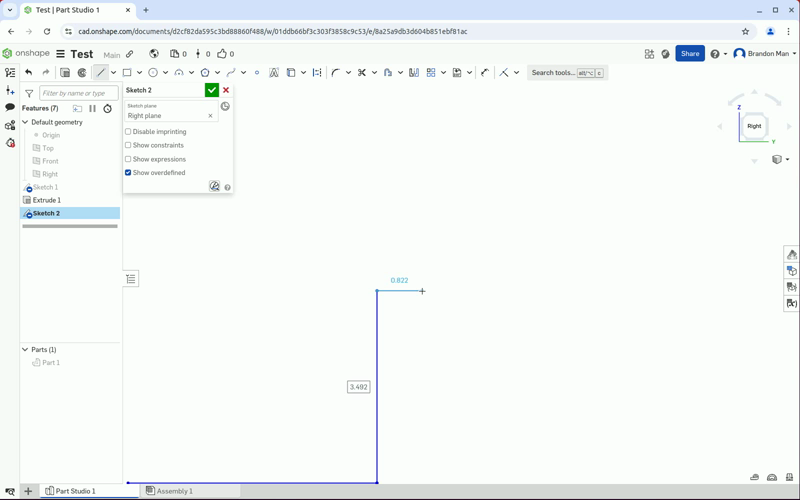
scroll(-6)
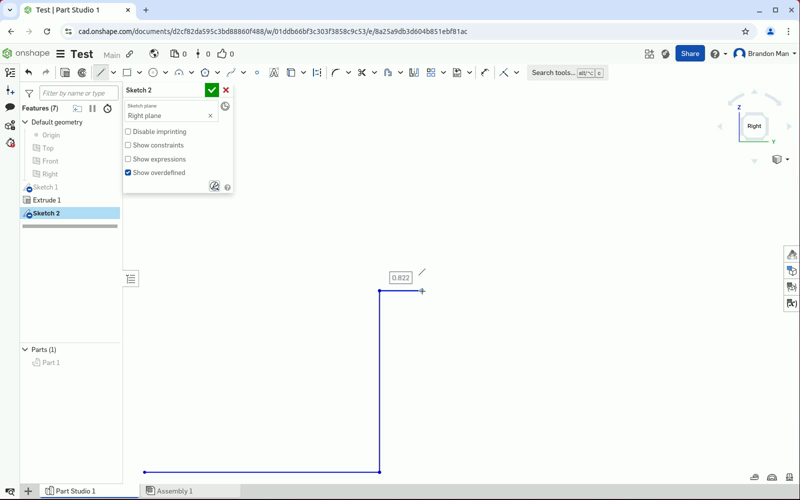
scroll(-6)
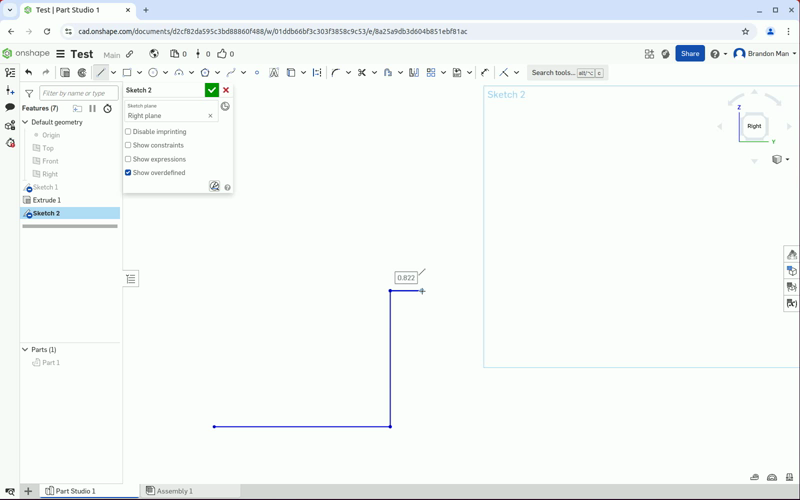
scroll(-6)
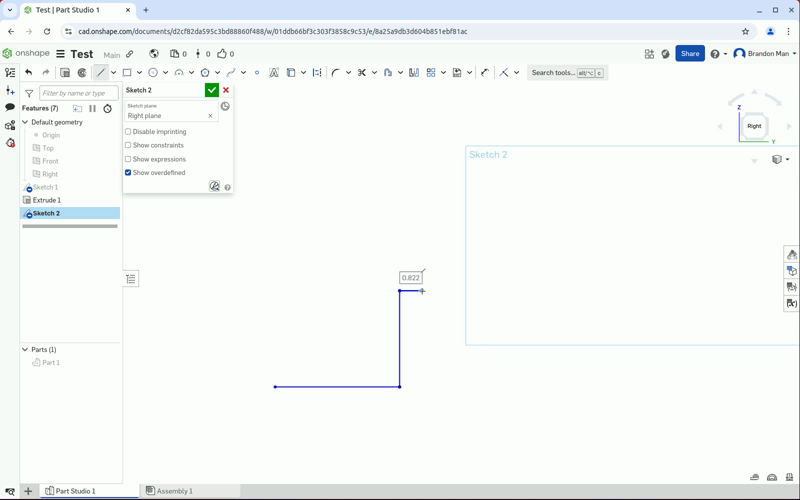
scroll(-6)
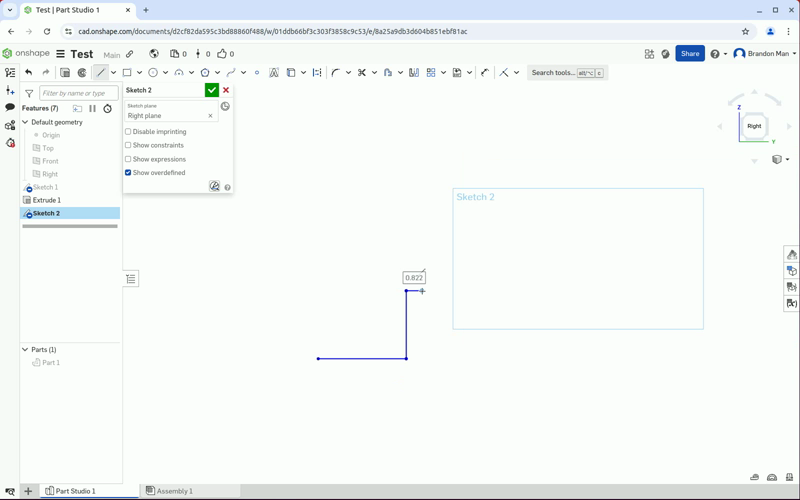
scroll(-6)
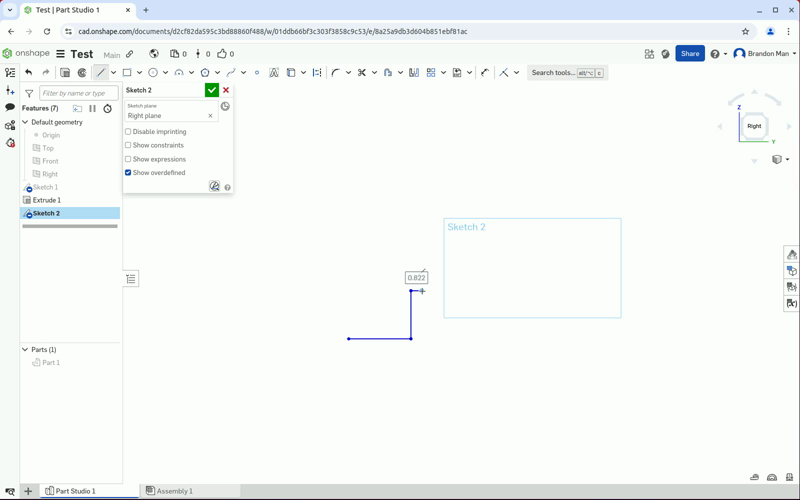
scroll(-6)
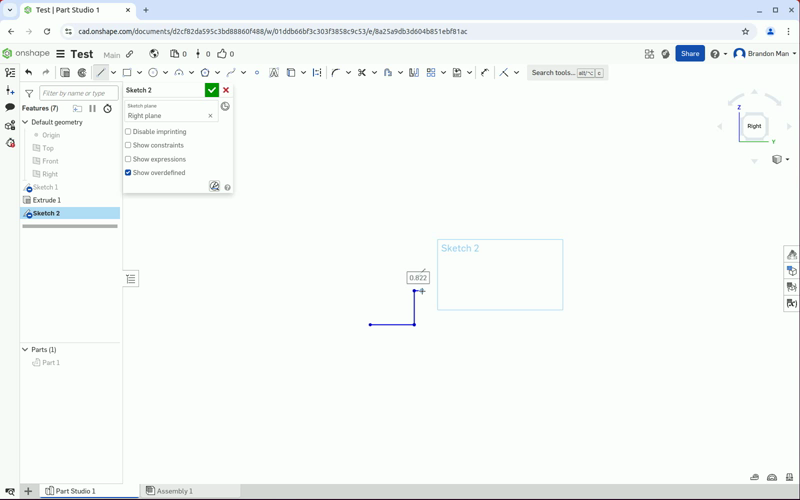
scroll(-6)
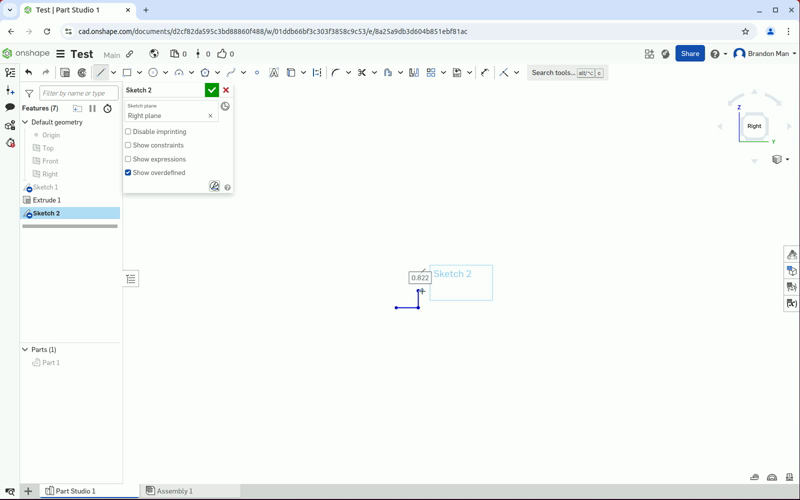
key_up(shift)
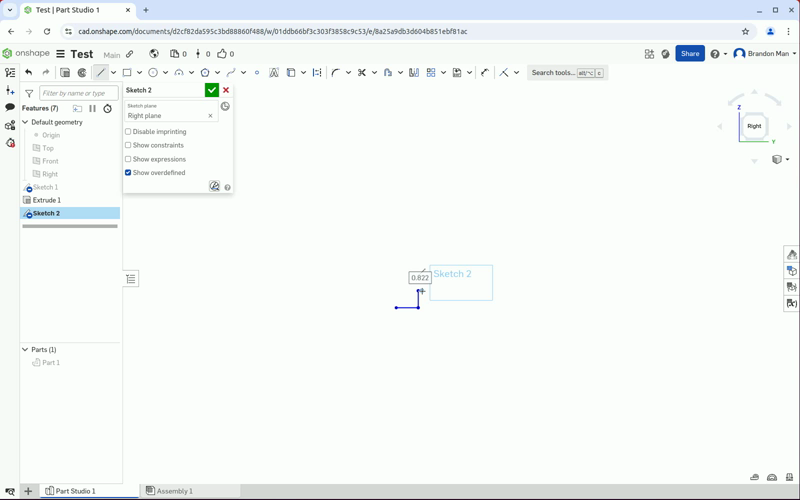
key_down(shift)
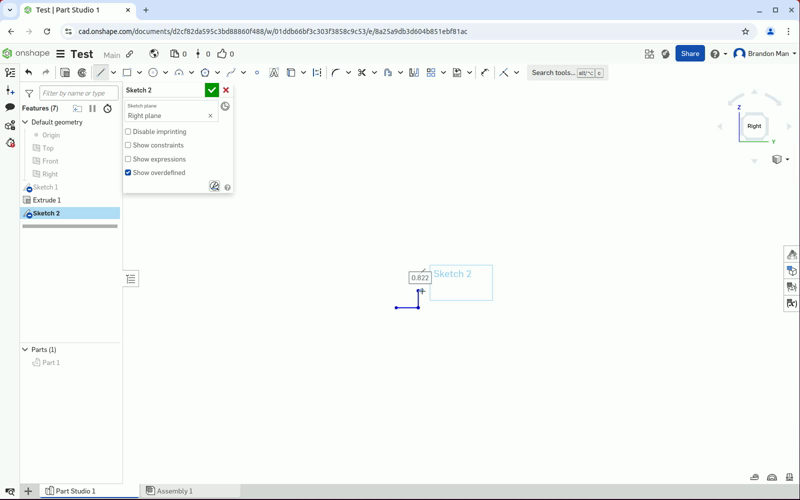
mouse_move(452, 290)
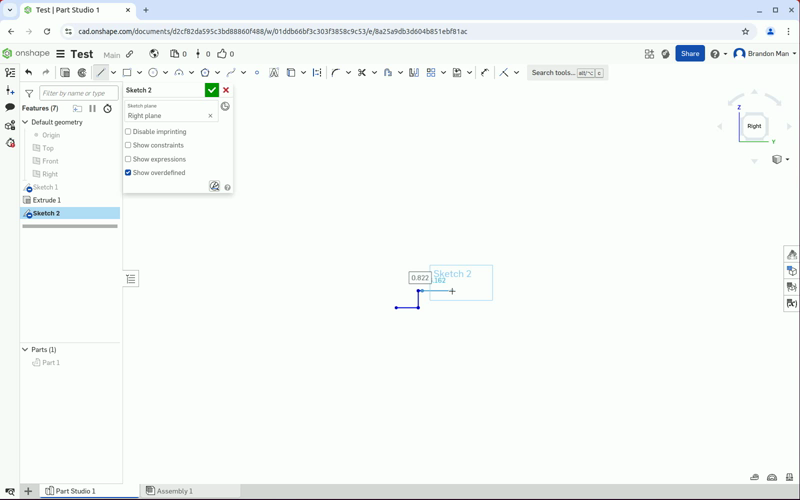
mouse_move(422, 307)
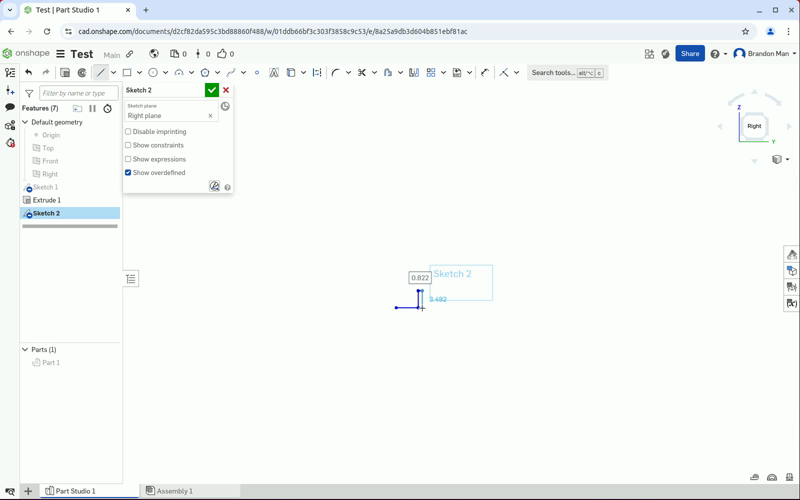
scroll(6)
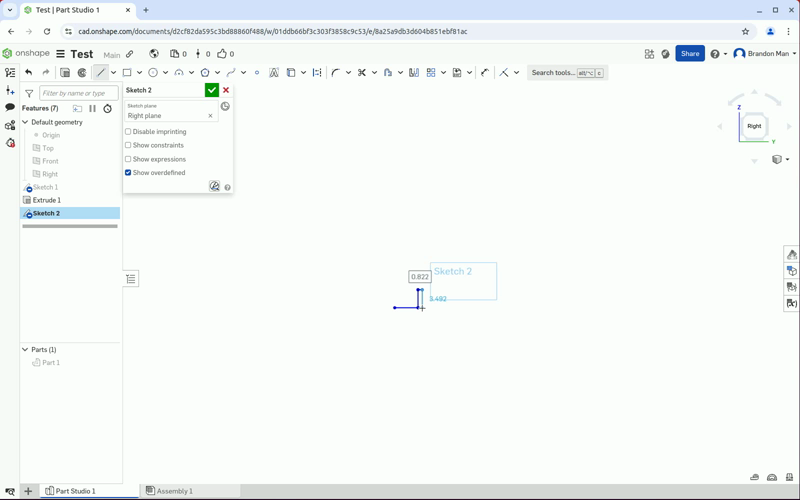
scroll(6)
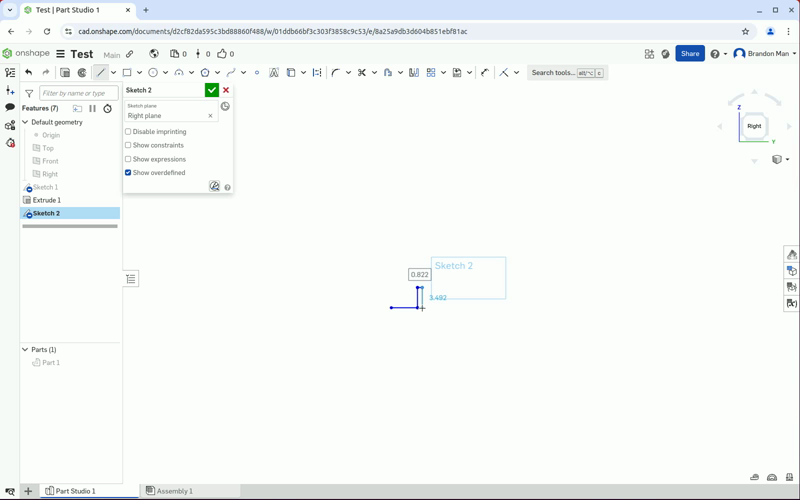
scroll(6)
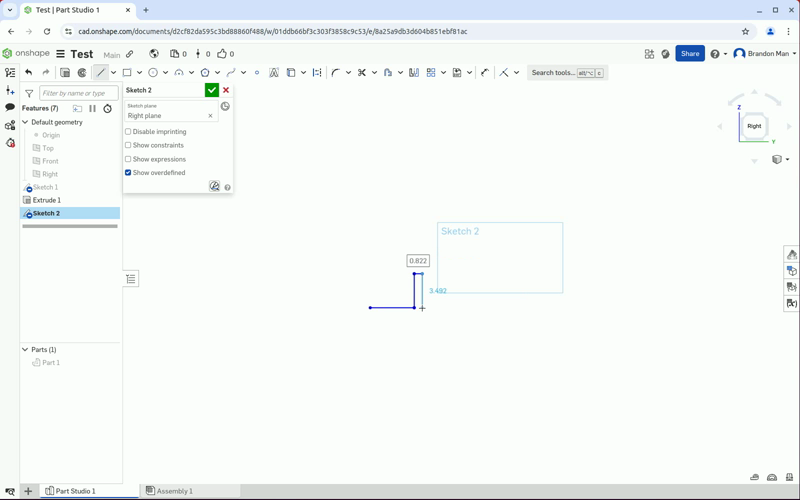
scroll(6)
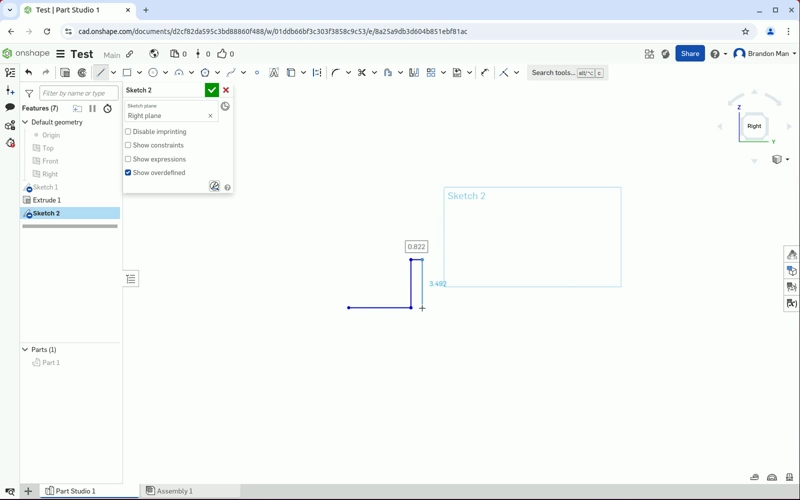
scroll(6)
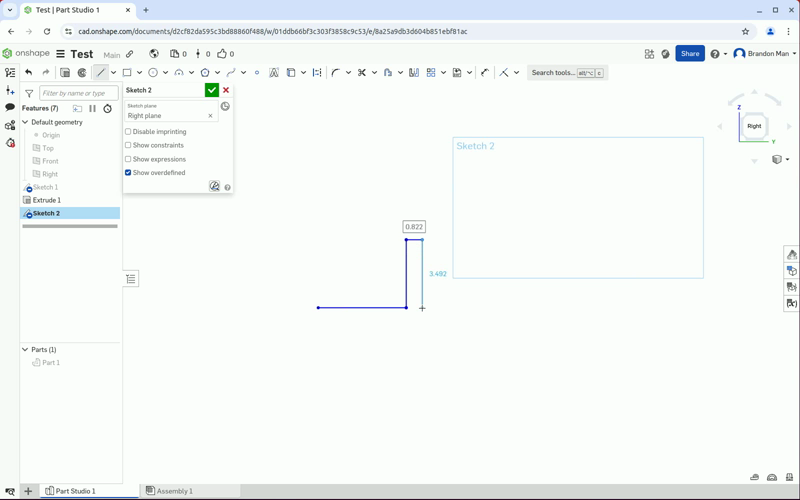
scroll(6)
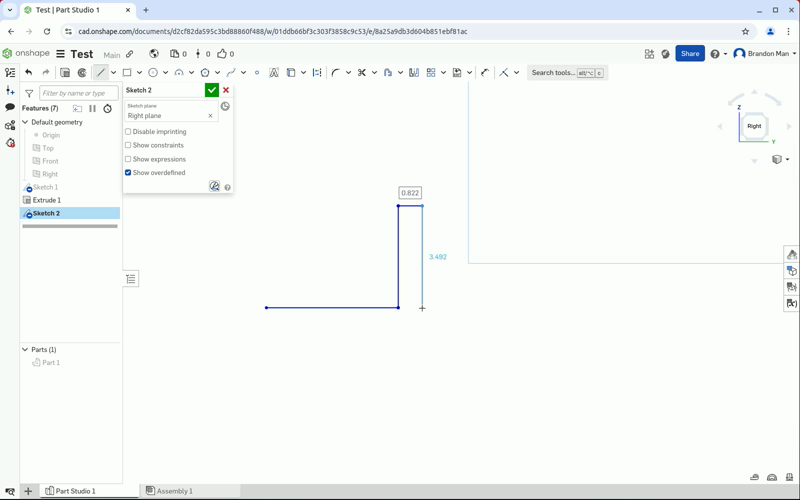
scroll(6)
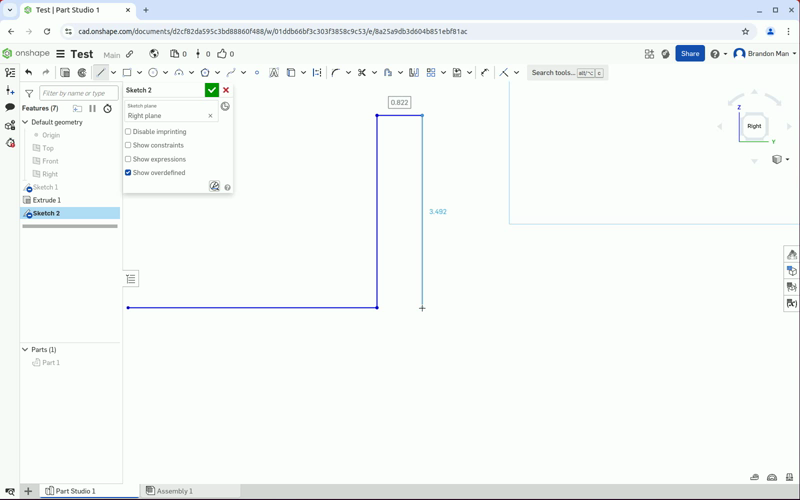
click(422, 307)
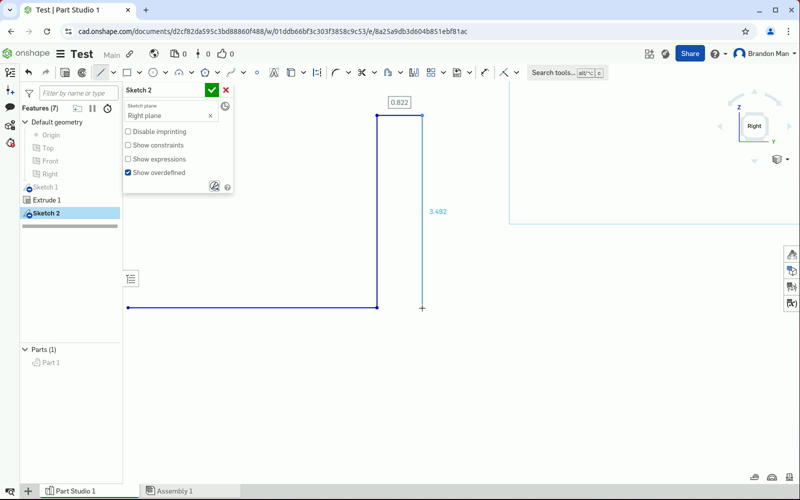
scroll(-6)
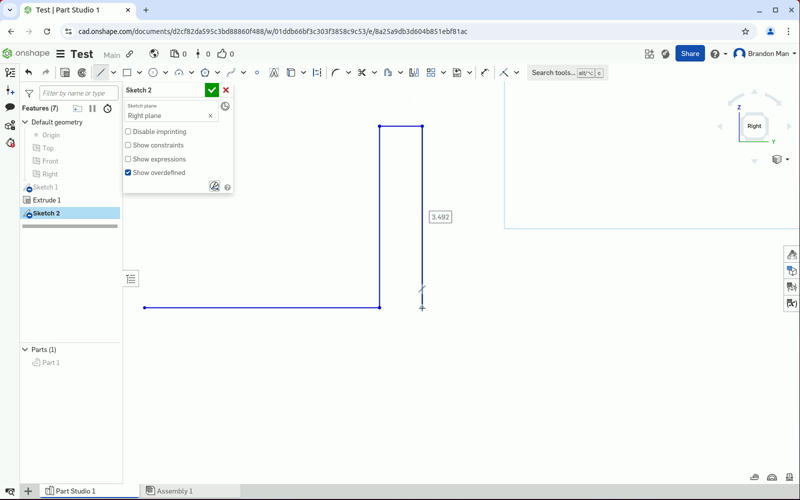
scroll(-6)
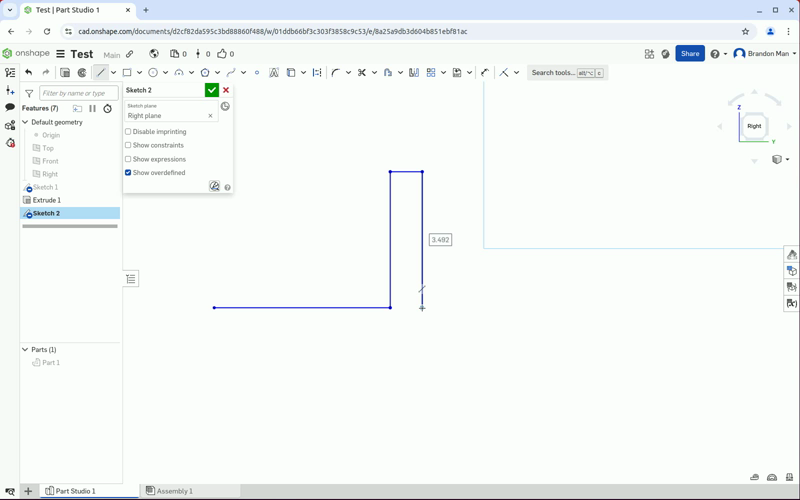
scroll(-6)
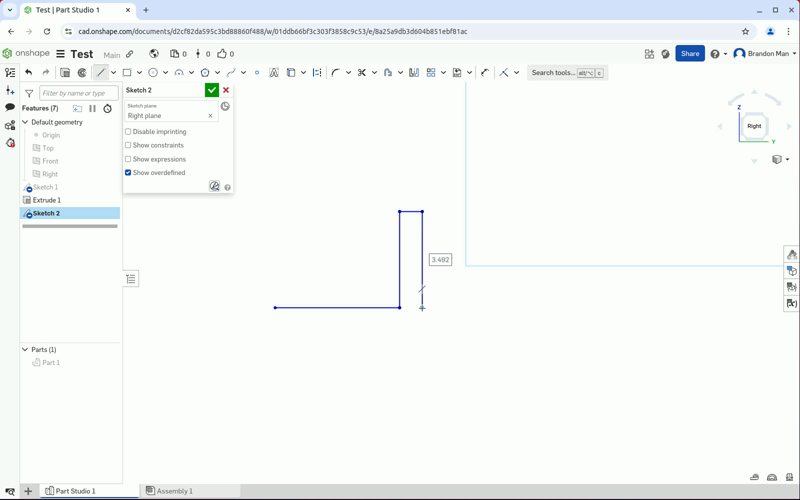
scroll(-6)
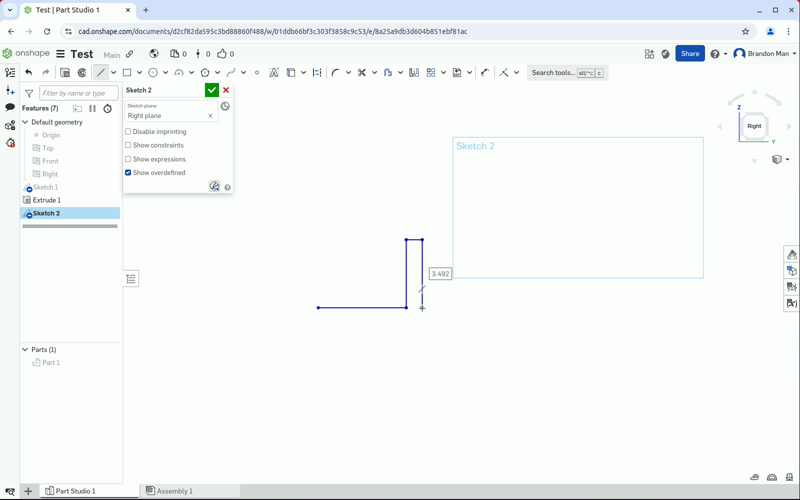
scroll(-6)
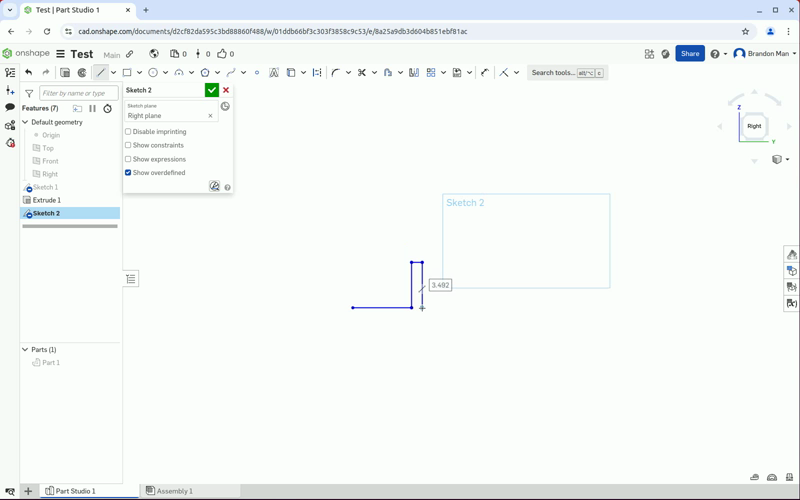
scroll(-6)
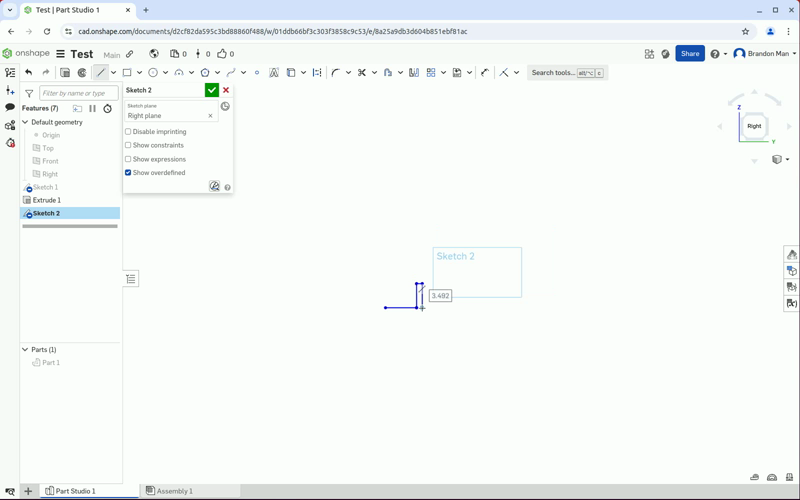
scroll(-6)
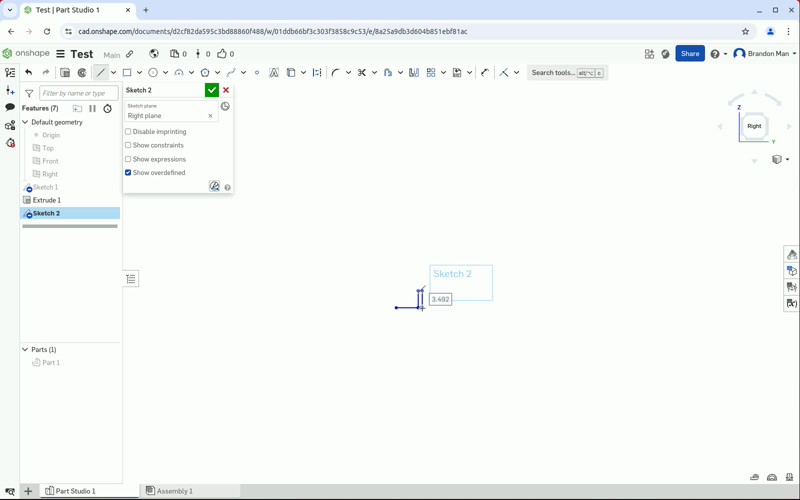
key_up(shift)
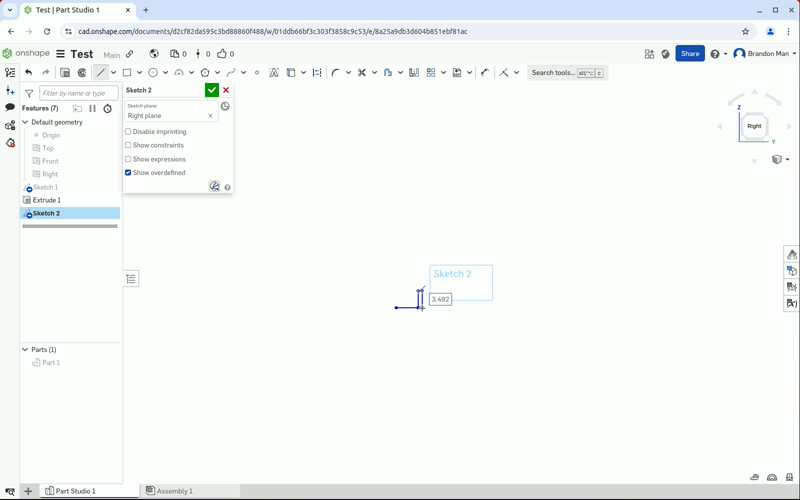
key_down(shift)
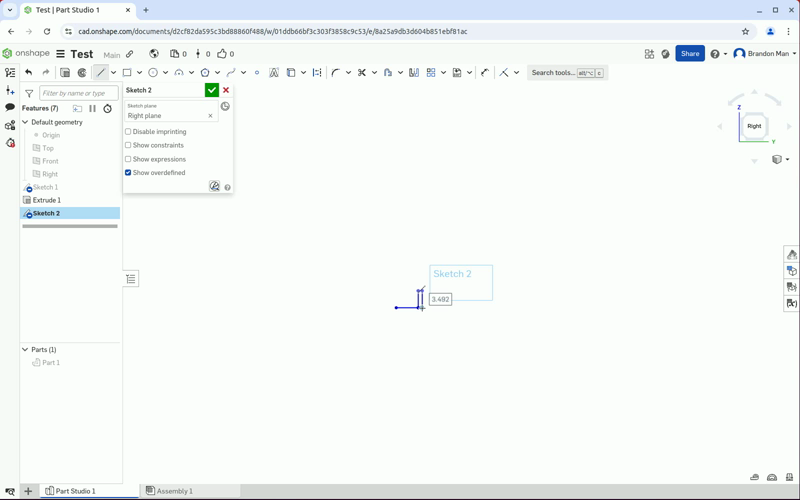
mouse_move(485, 307)
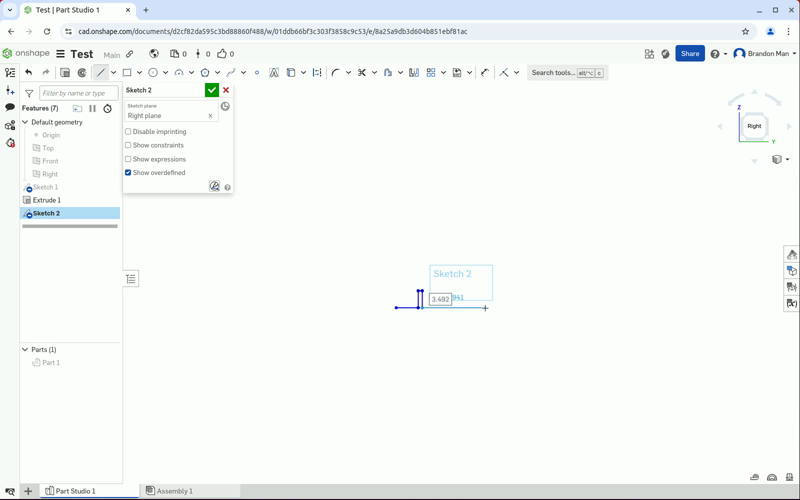
click(485, 307)
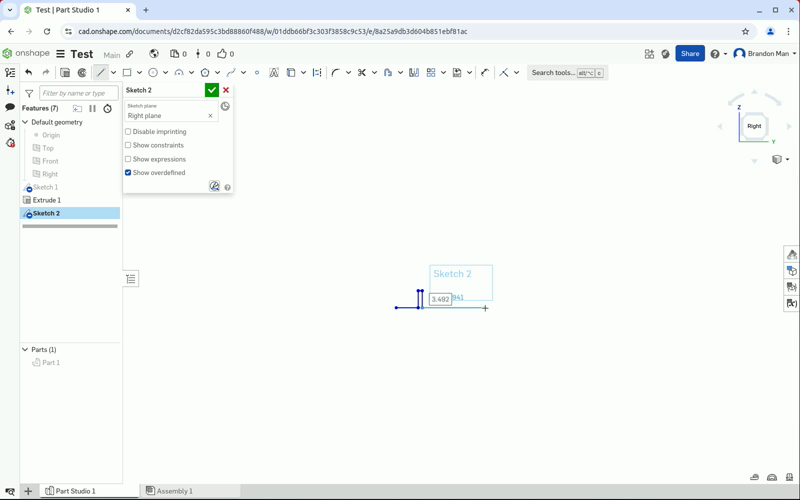
key_up(shift)
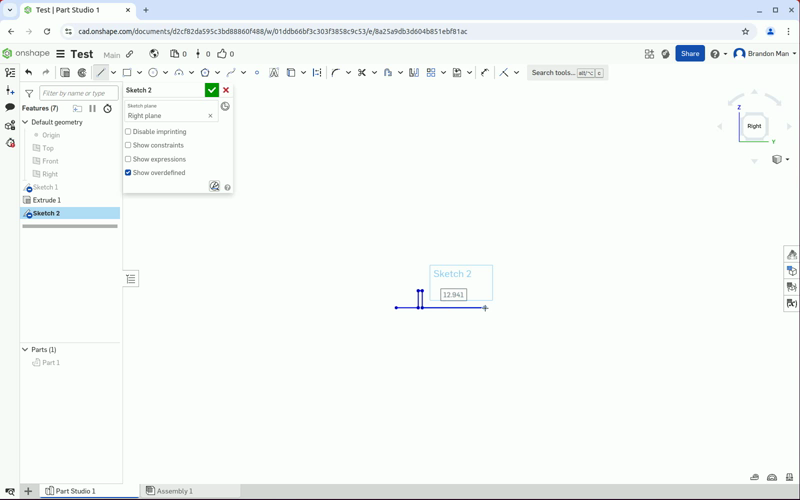
key_down(shift)
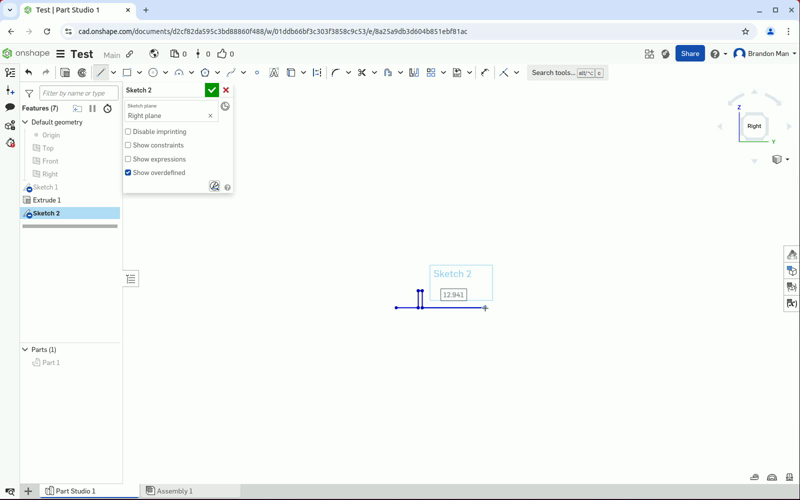
mouse_move(546, 307)
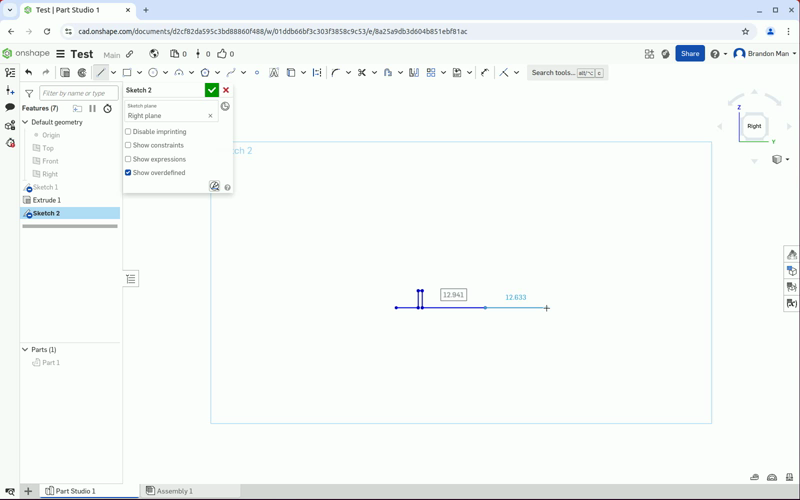
click(546, 307)
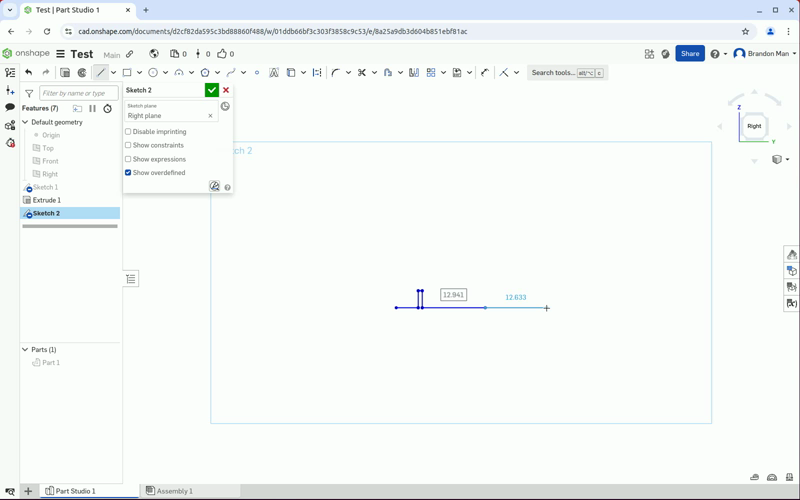
key_up(shift)
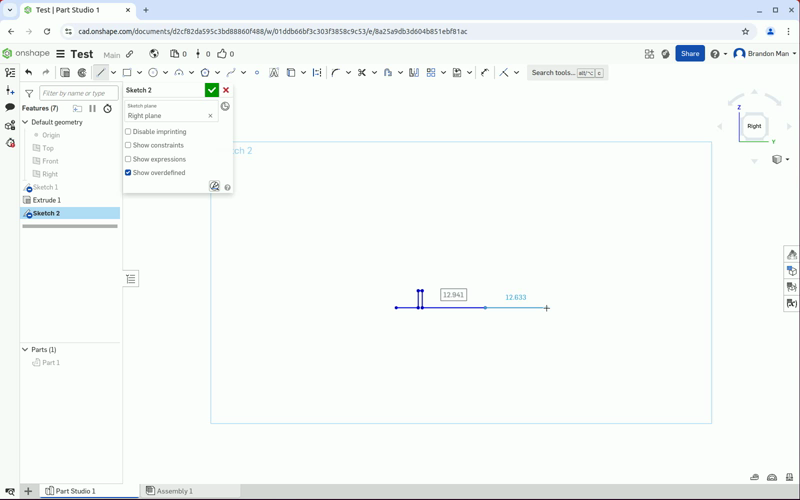
key_down(shift)
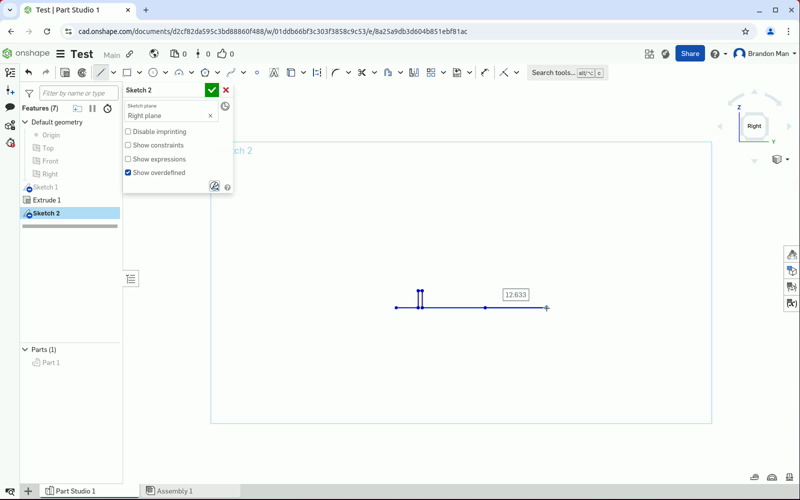
mouse_move(576, 307)
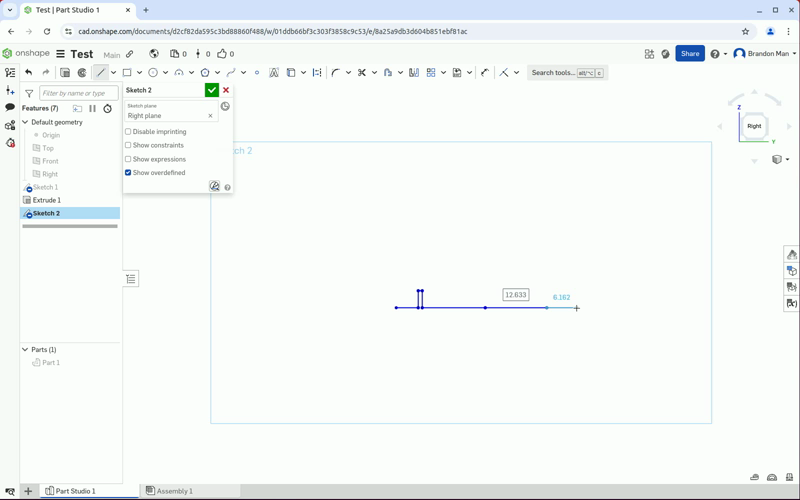
mouse_move(546, 290)
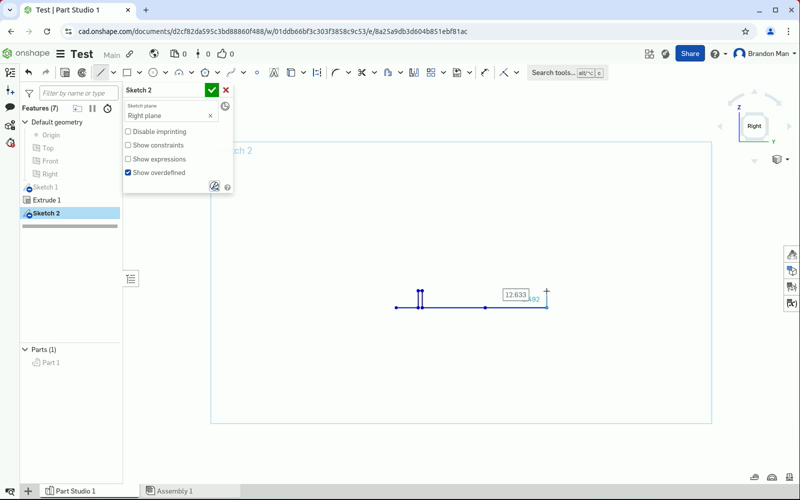
click(546, 290)
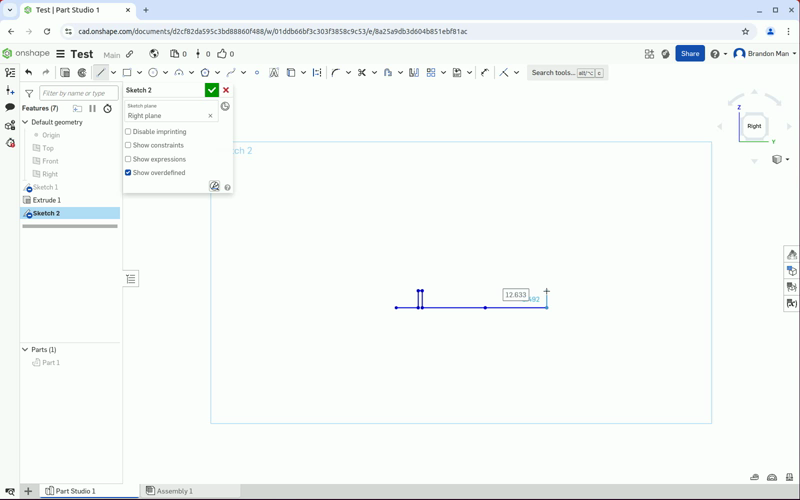
key_up(shift)
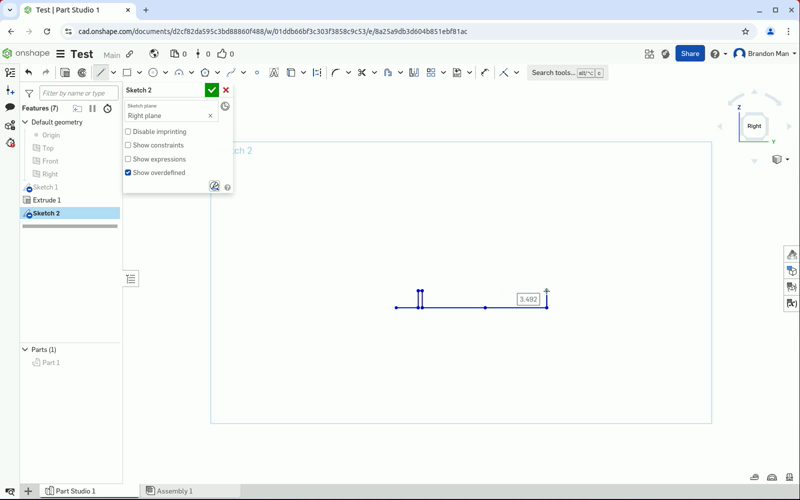
key_down(shift)
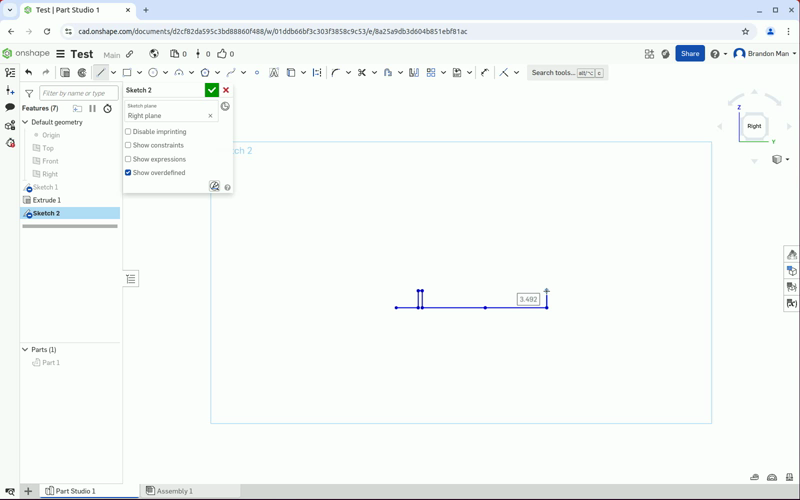
mouse_move(576, 290)
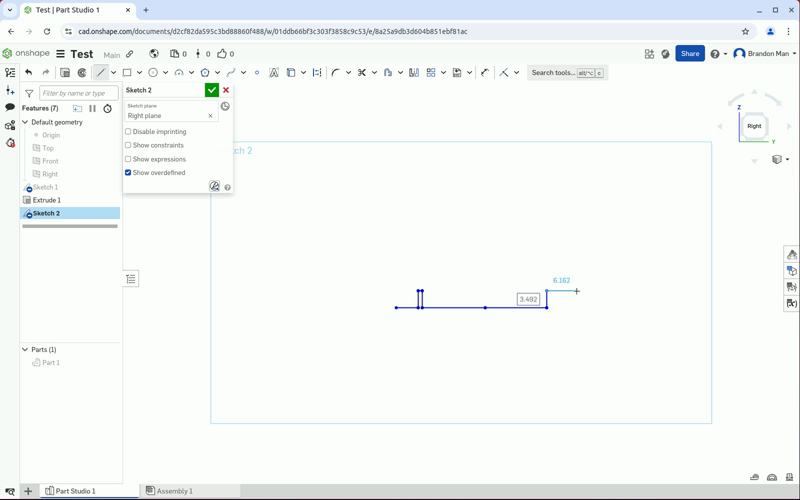
mouse_move(550, 290)
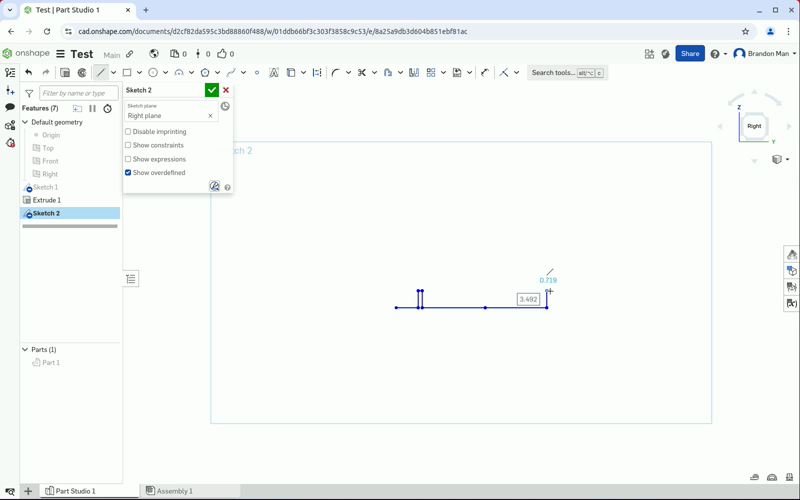
scroll(6)
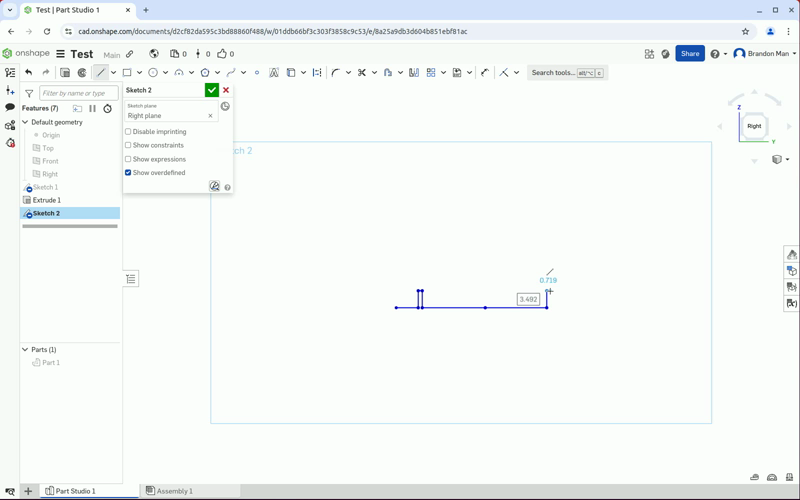
scroll(6)
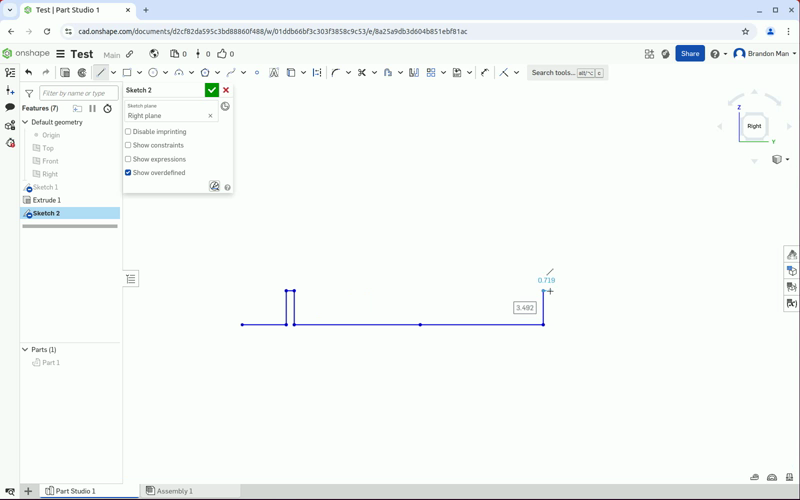
scroll(6)
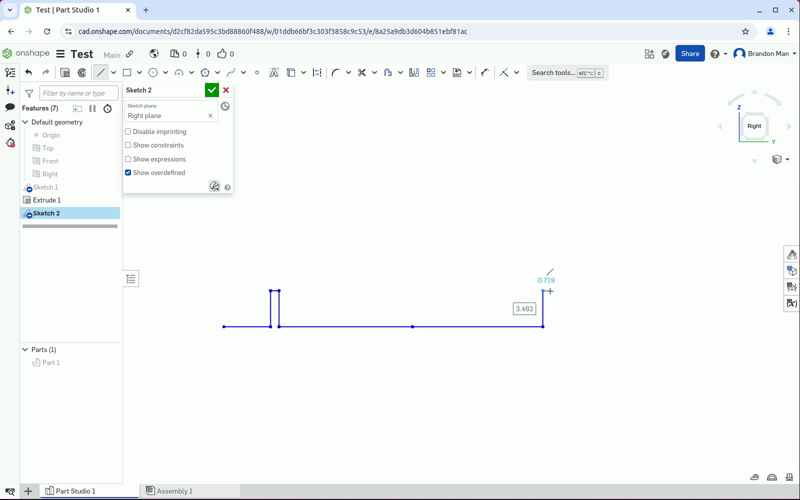
scroll(6)
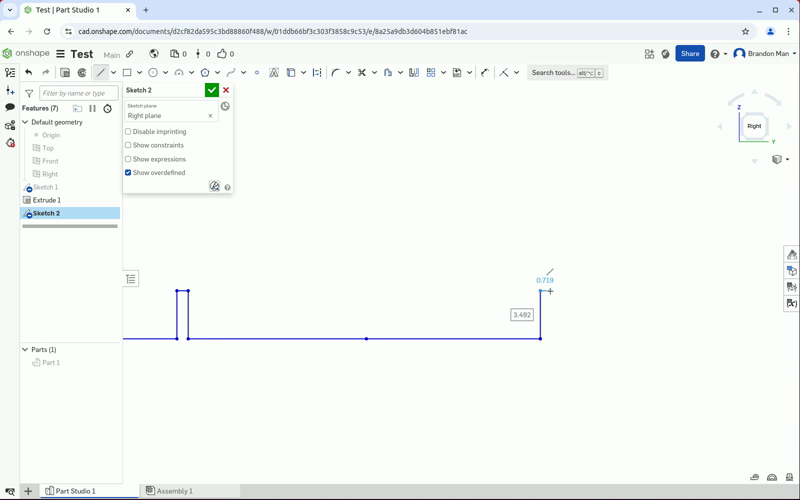
scroll(6)
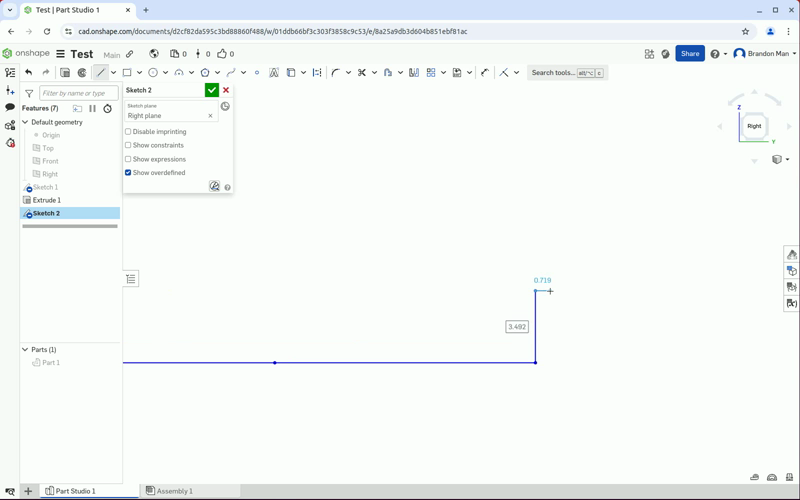
scroll(6)
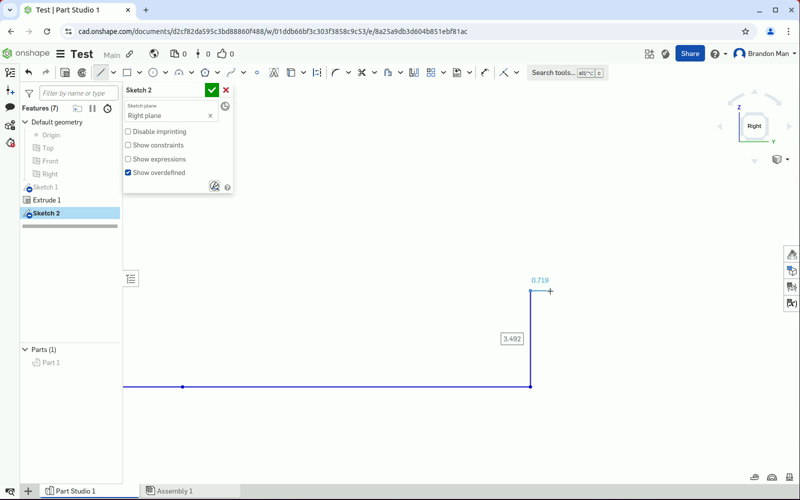
scroll(6)
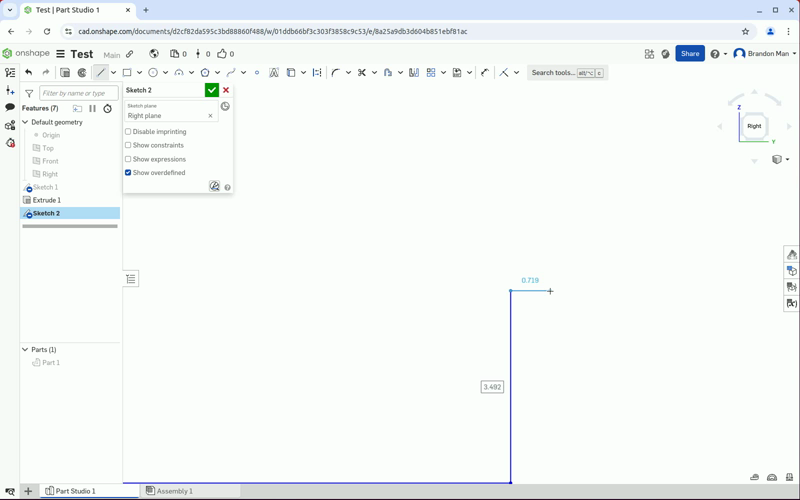
click(550, 290)
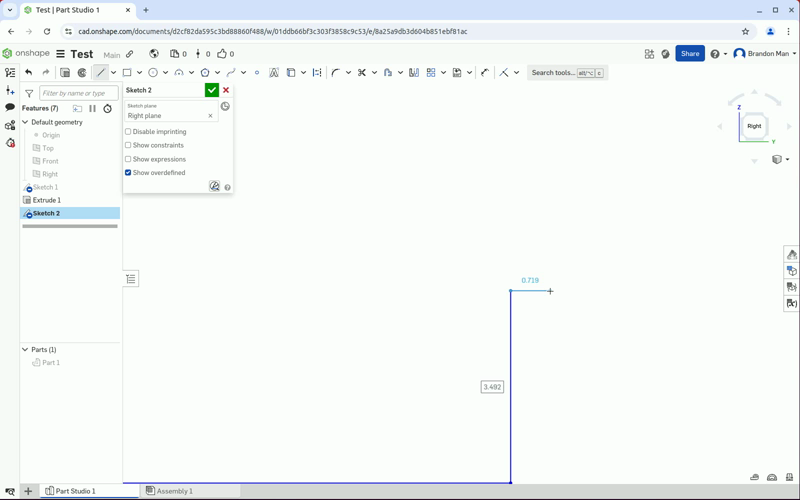
scroll(-6)
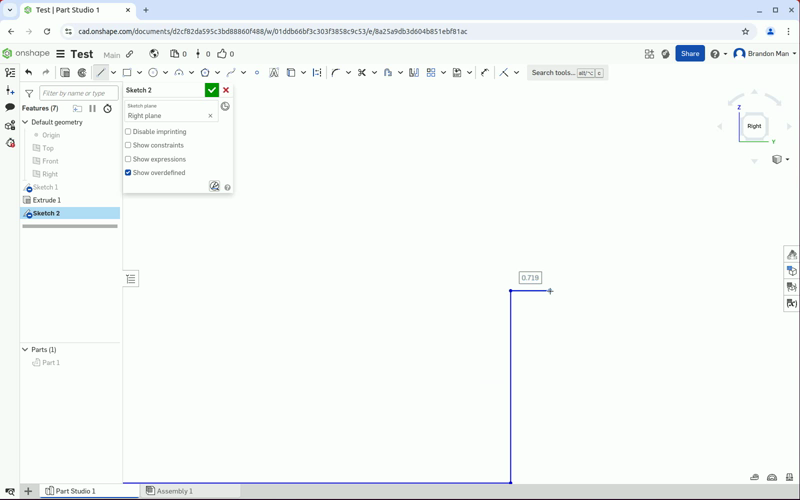
scroll(-6)
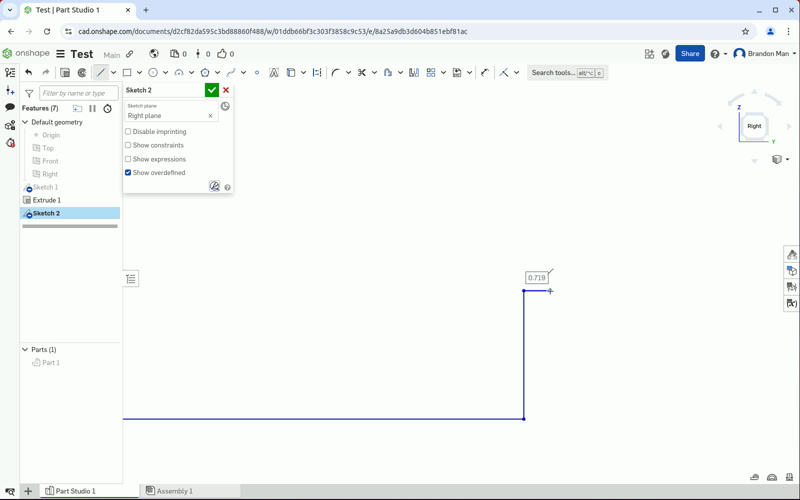
scroll(-6)
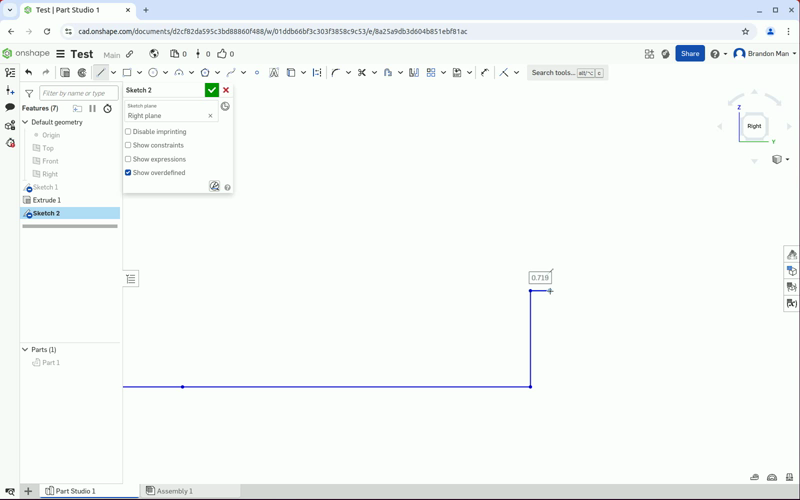
scroll(-6)
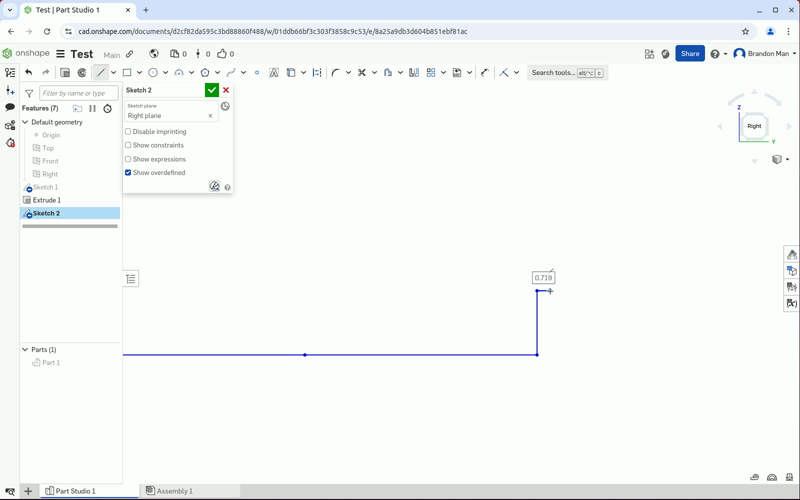
scroll(-6)
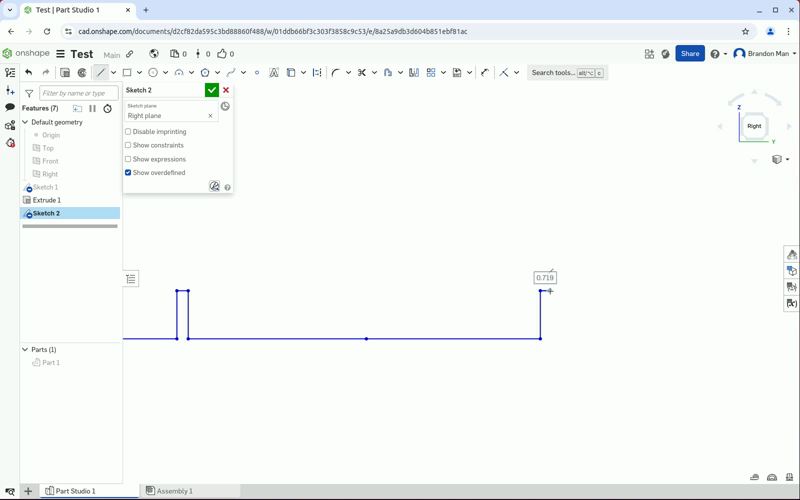
scroll(-6)
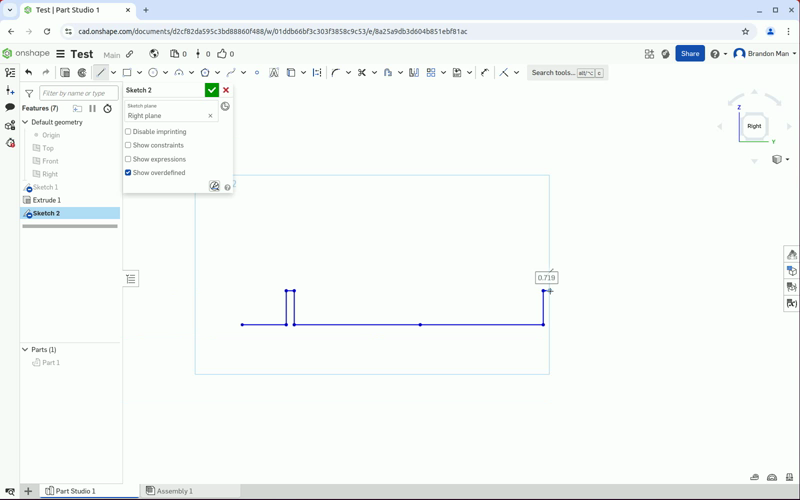
scroll(-6)
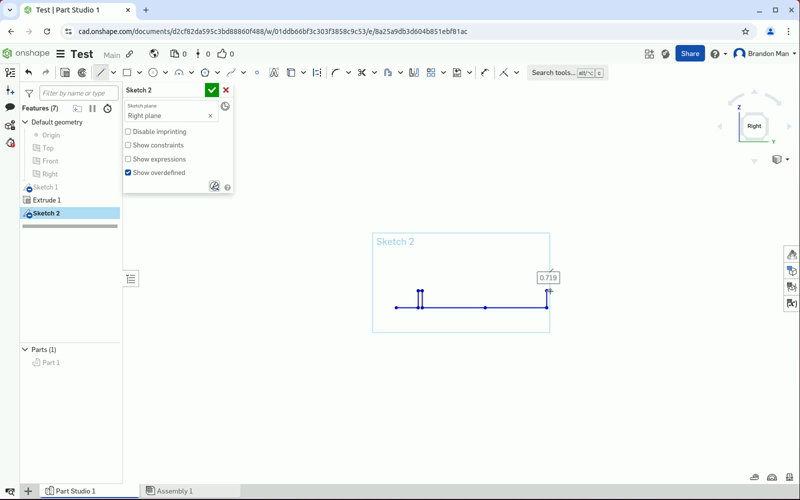
key_up(shift)
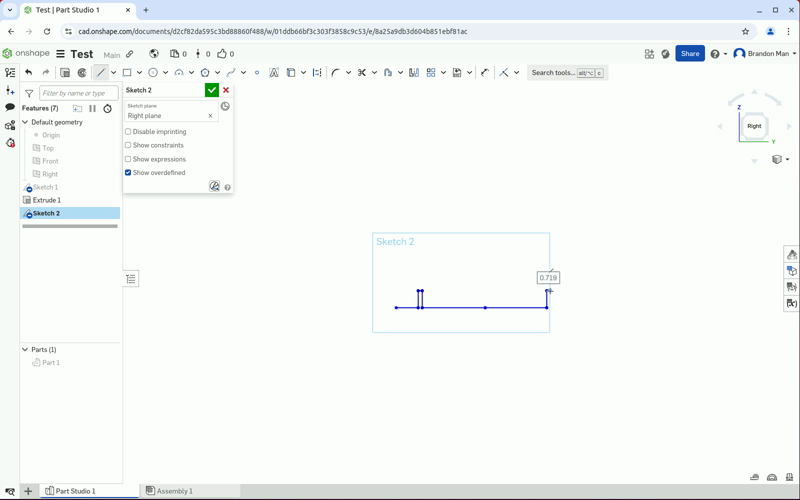
key_down(shift)
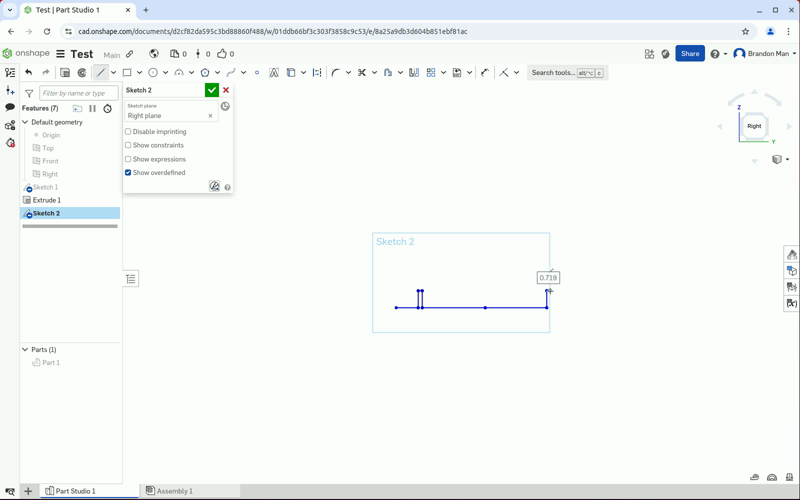
mouse_move(580, 290)
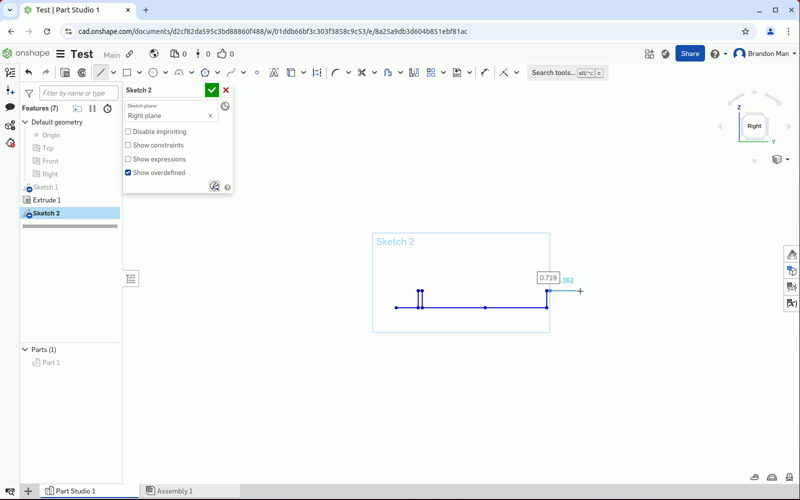
mouse_move(550, 307)
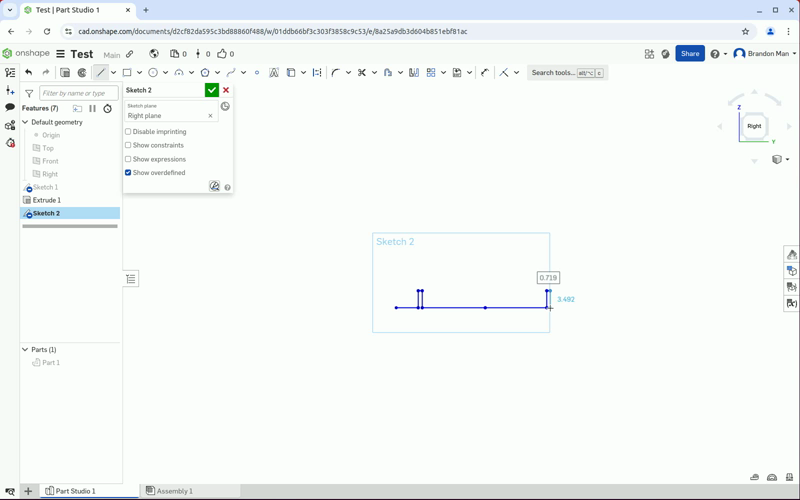
scroll(6)
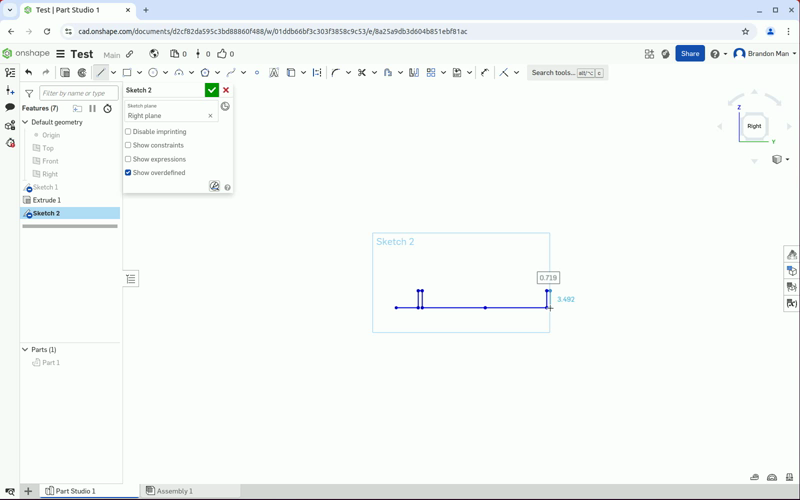
scroll(6)
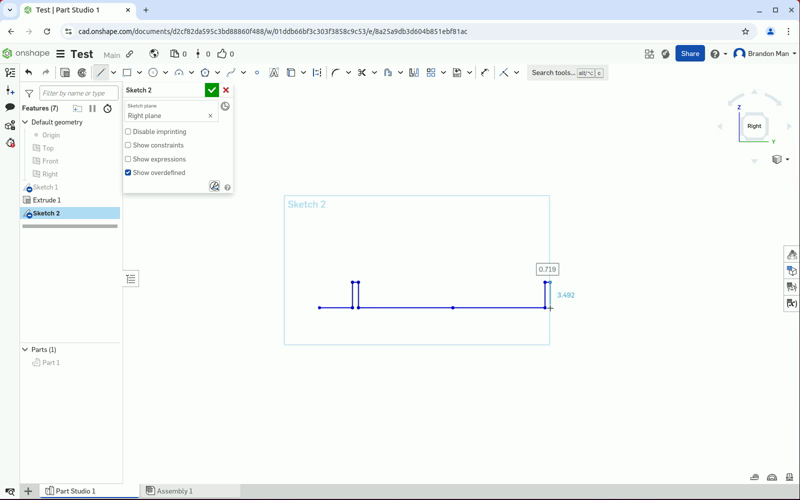
scroll(6)
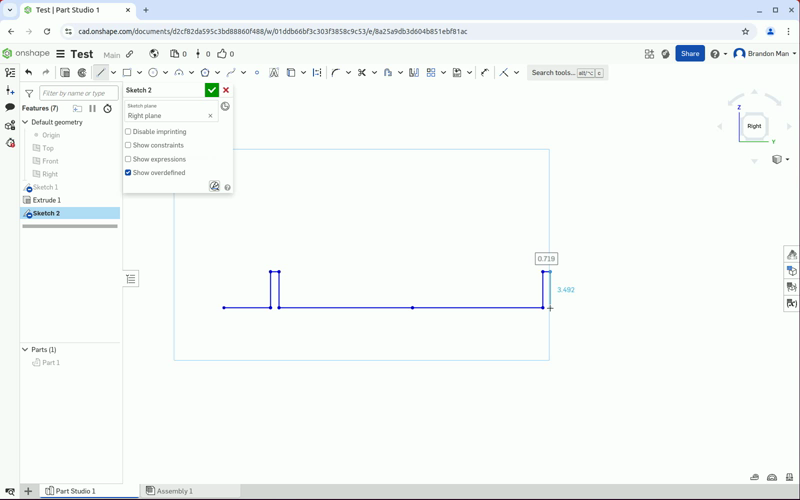
scroll(6)
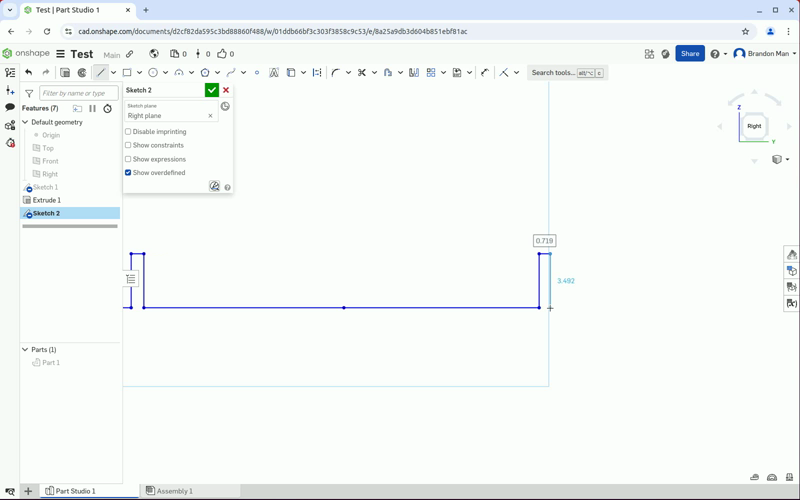
scroll(6)
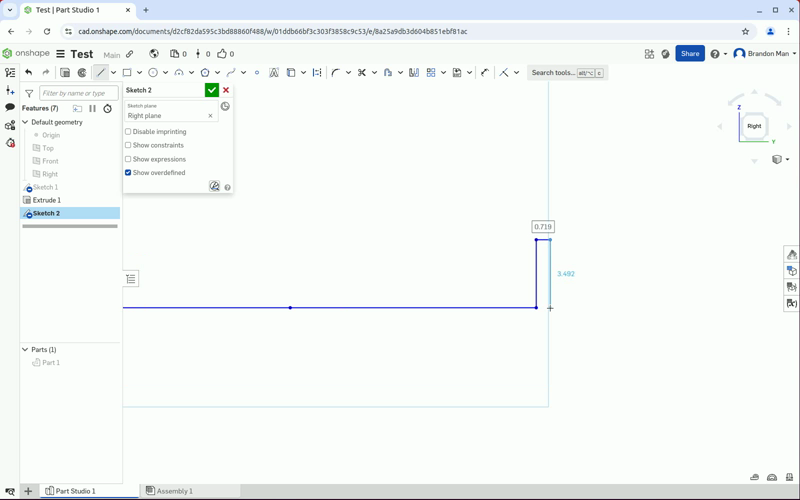
scroll(6)
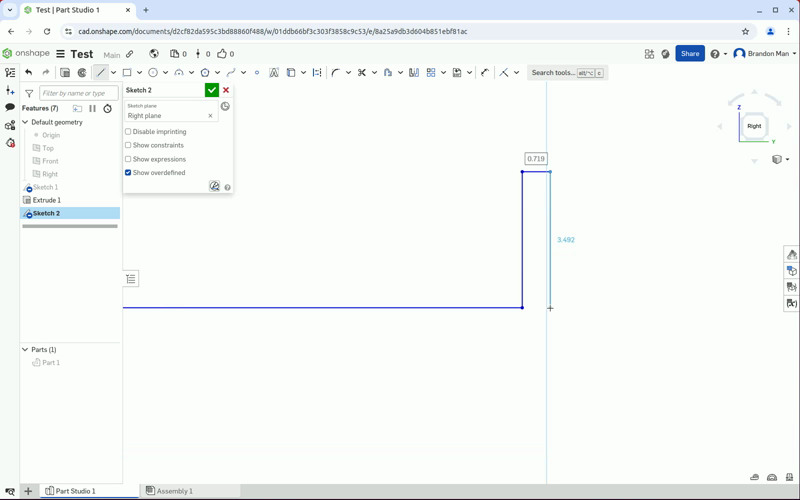
scroll(6)
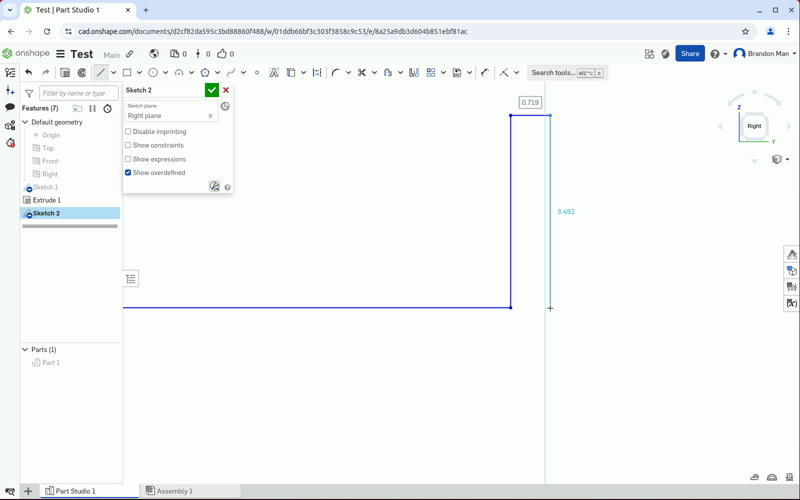
click(550, 307)
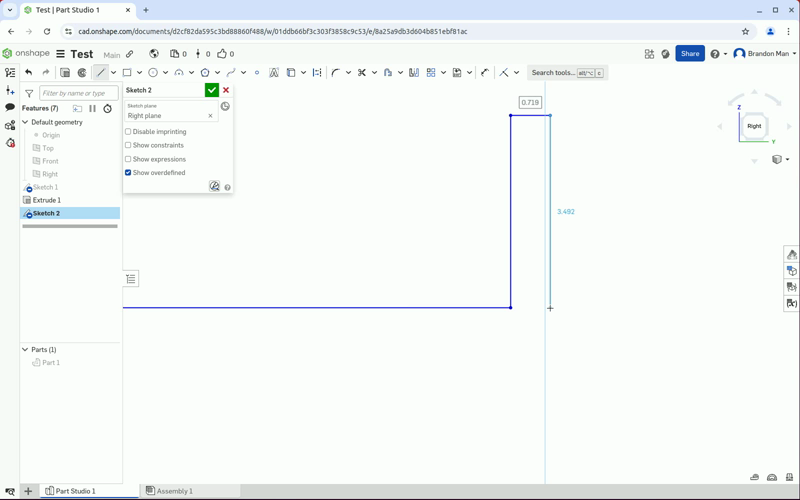
scroll(-6)
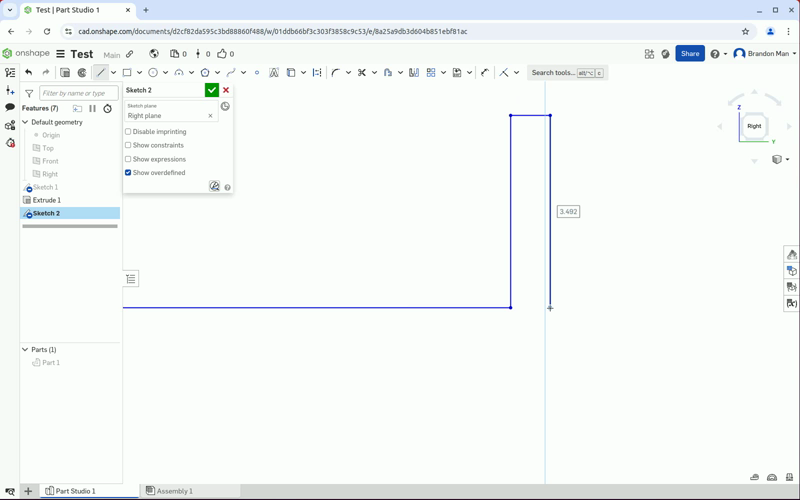
scroll(-6)
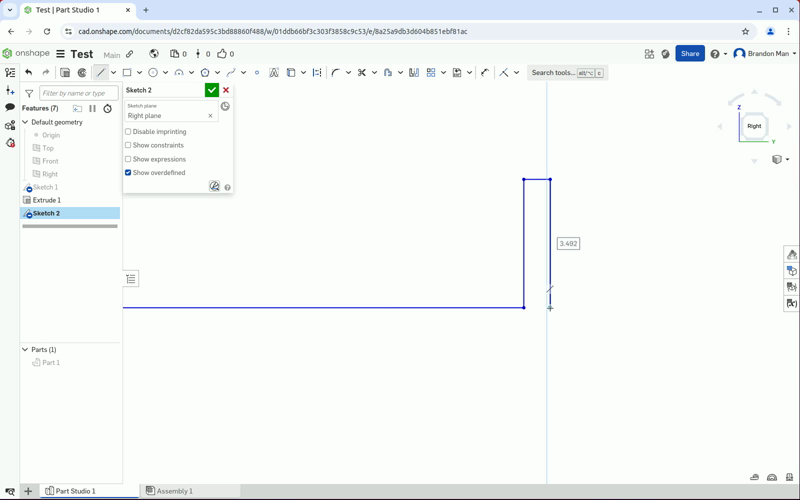
scroll(-6)
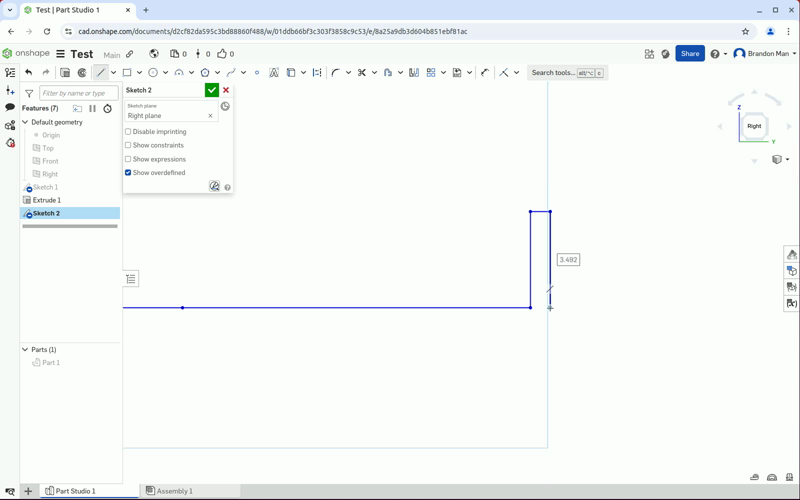
scroll(-6)
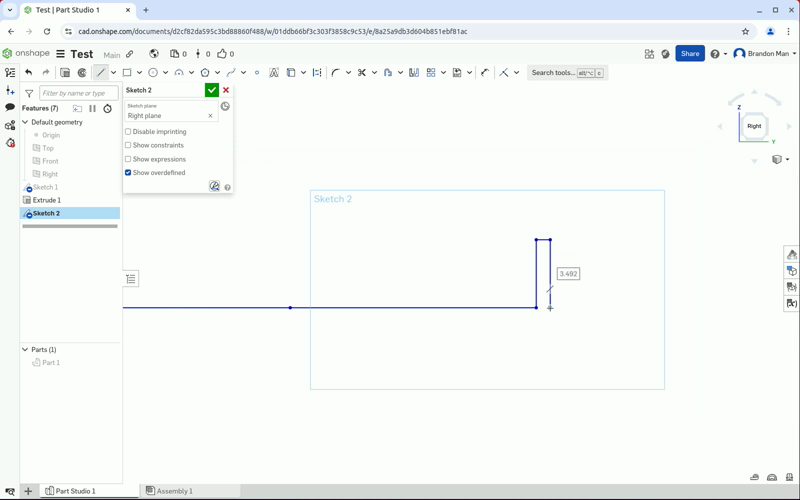
scroll(-6)
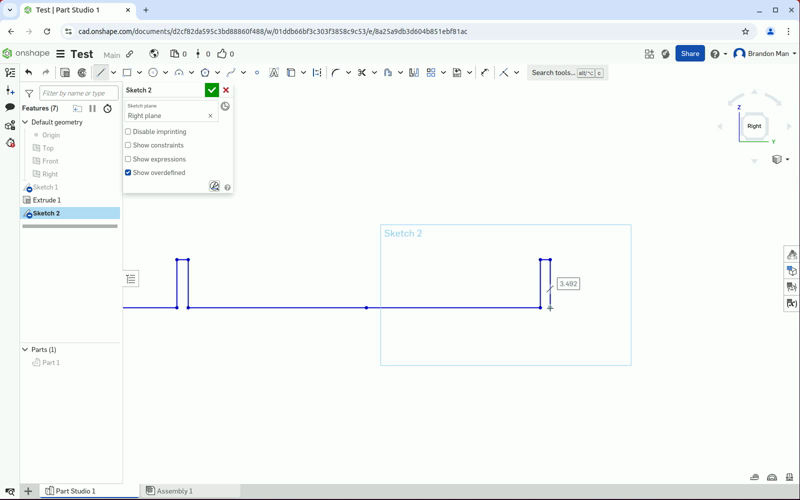
scroll(-6)
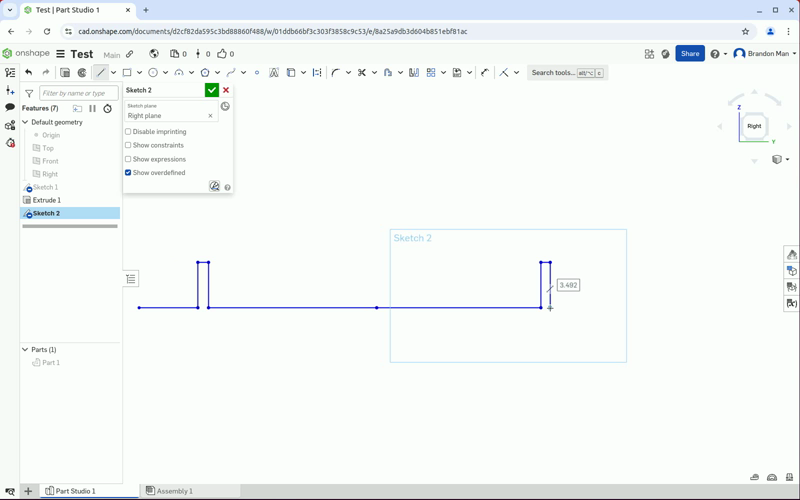
scroll(-6)
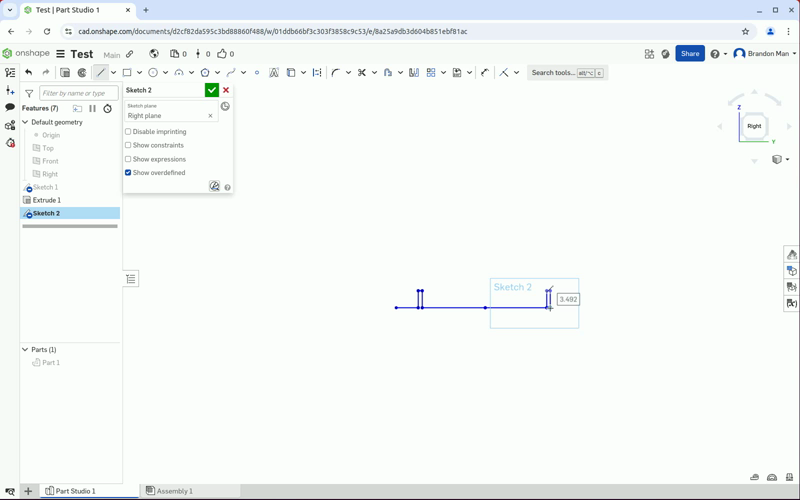
key_up(shift)
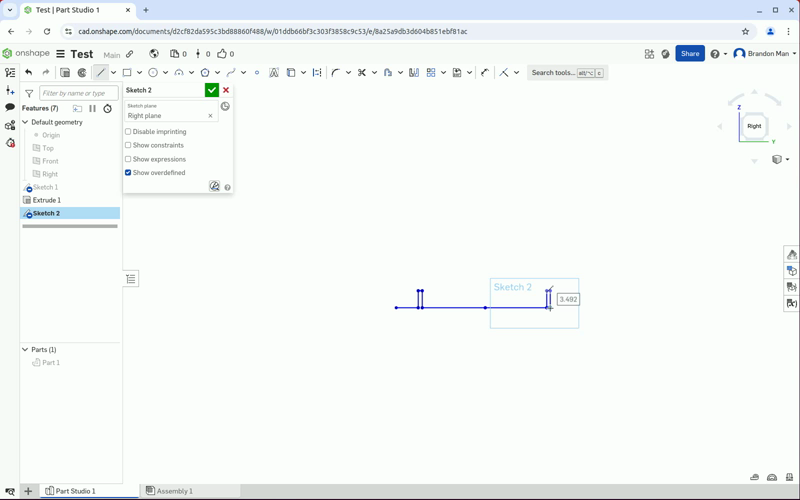
key_down(shift)
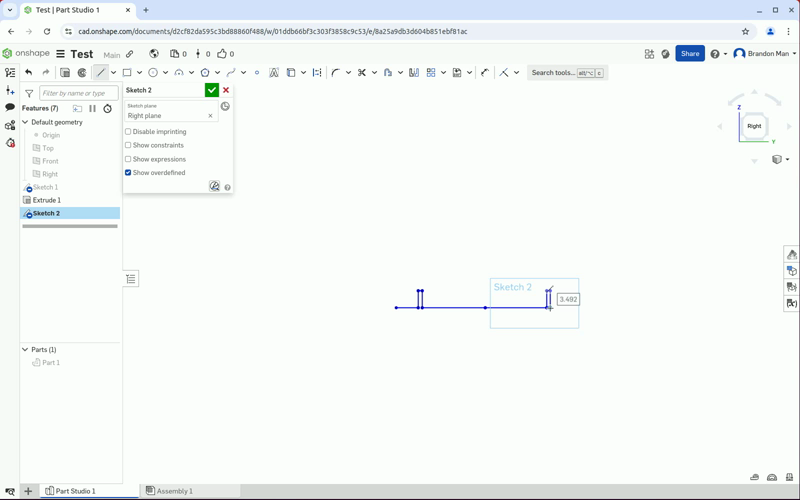
mouse_move(580, 307)
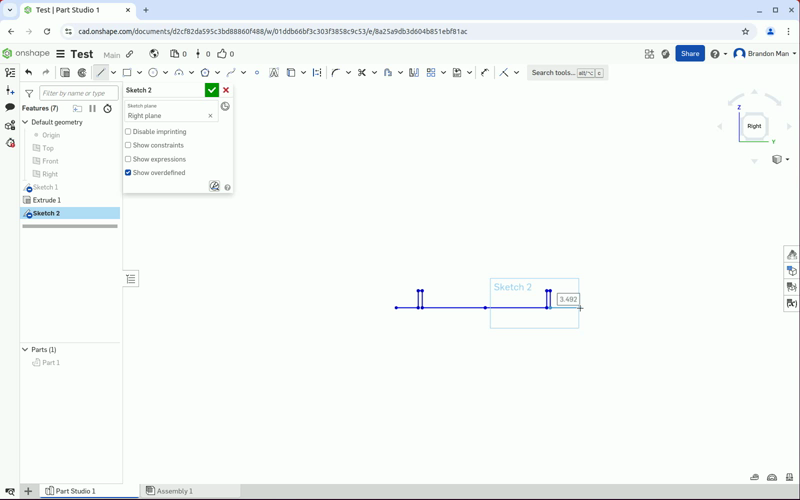
mouse_move(572, 307)
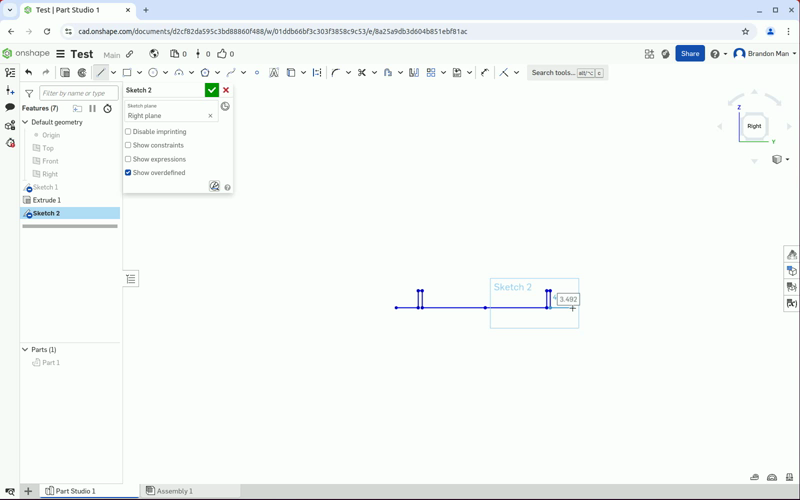
click(572, 307)
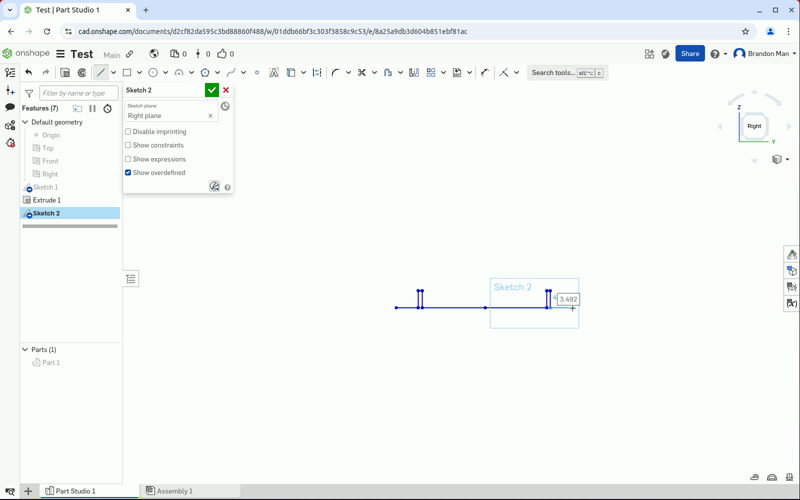
key_up(shift)
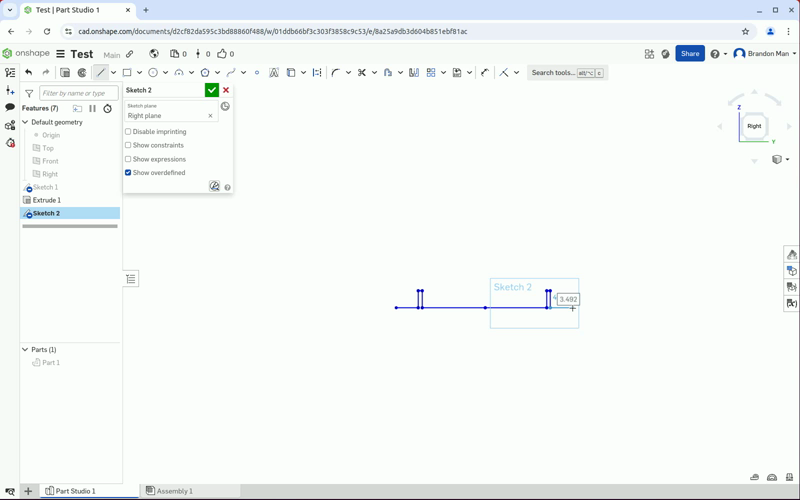
key_down(shift)
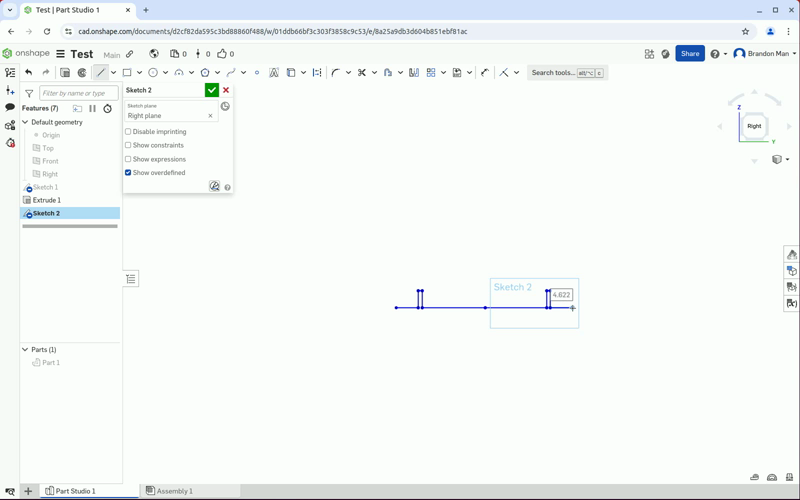
mouse_move(589, 307)
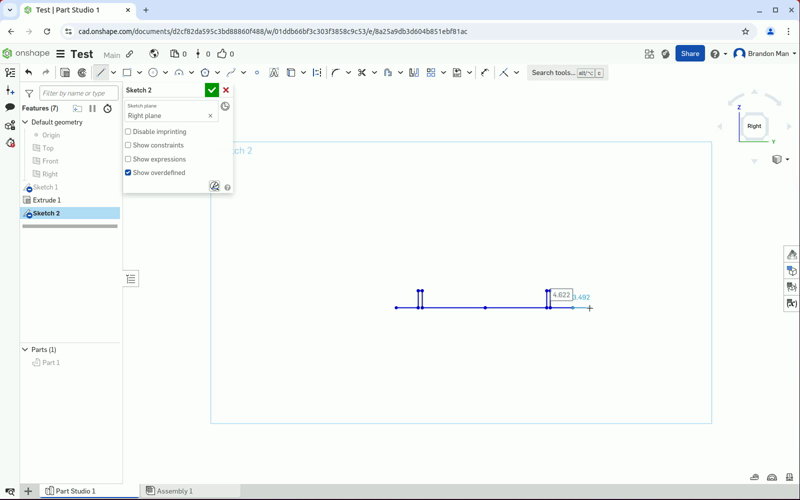
mouse_move(572, 266)
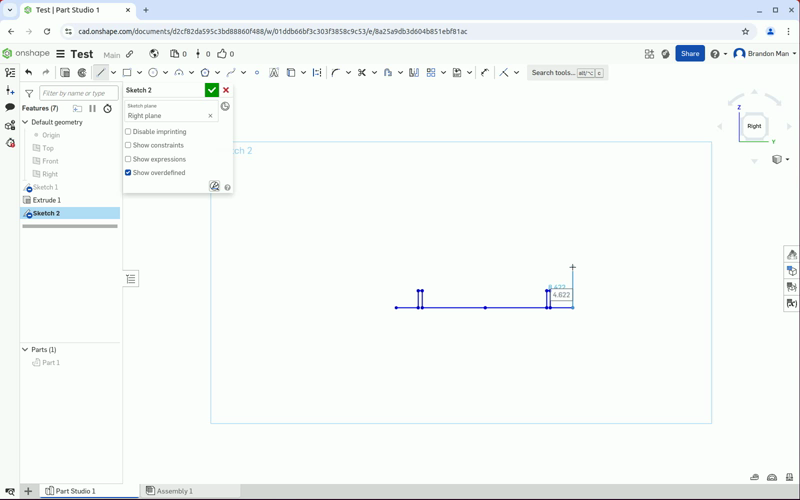
click(572, 266)
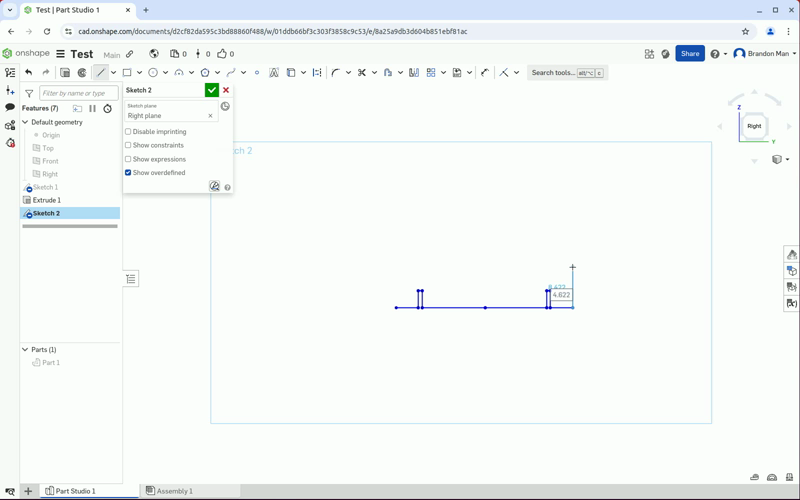
key_up(shift)
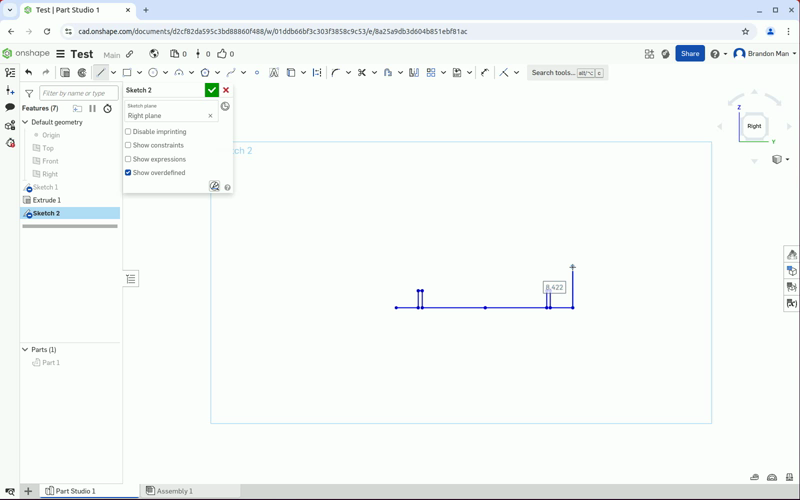
key_down(shift)
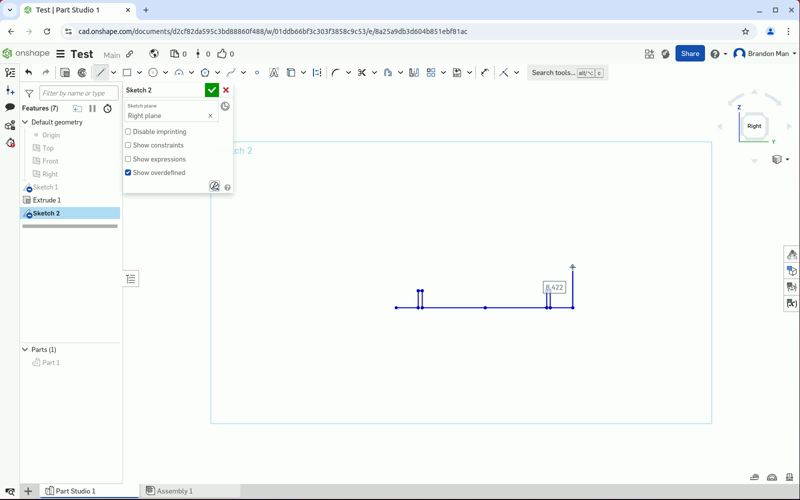
mouse_move(396, 266)
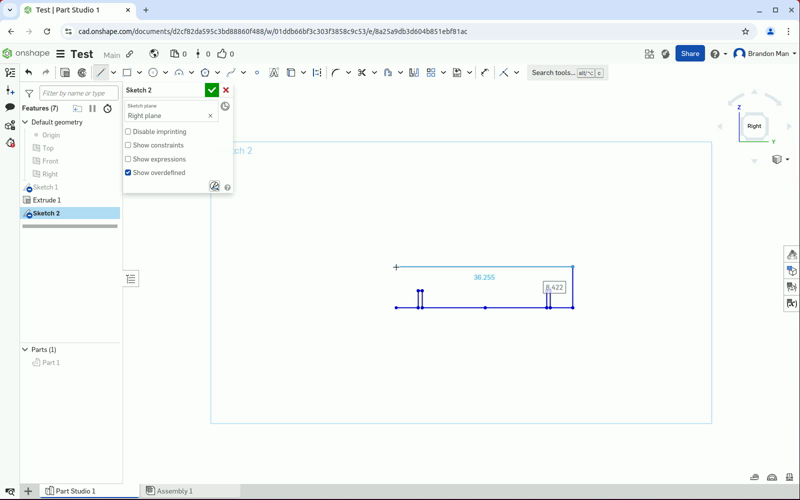
click(396, 266)
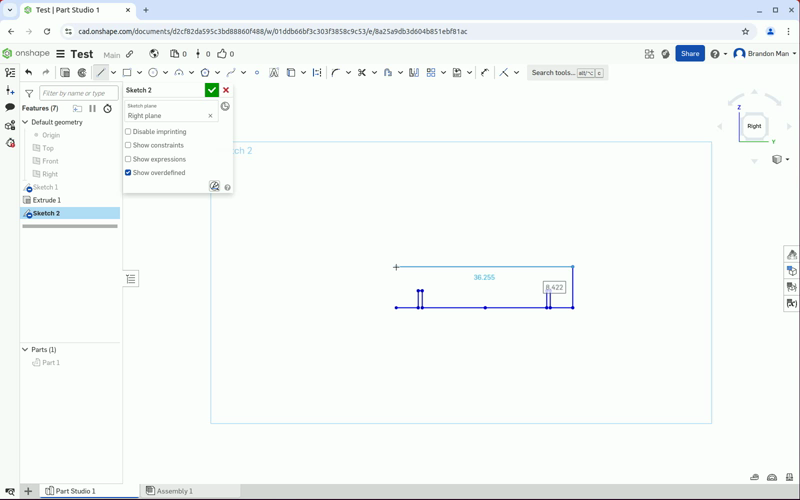
key_up(shift)
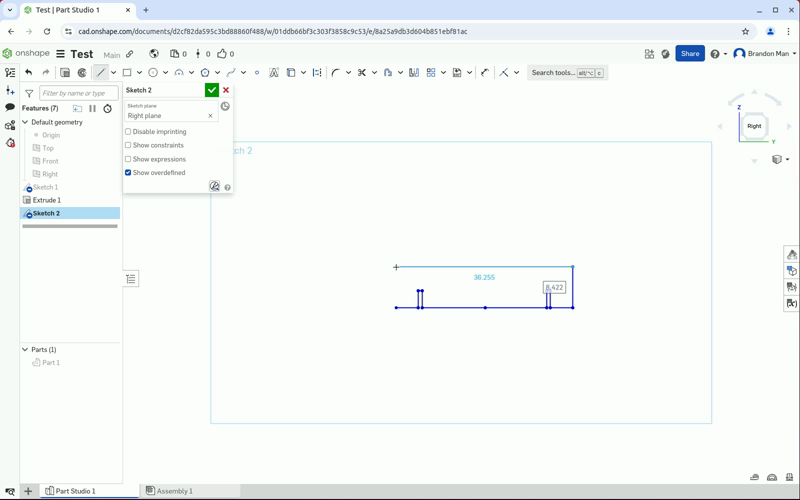
mouse_move(426, 266)
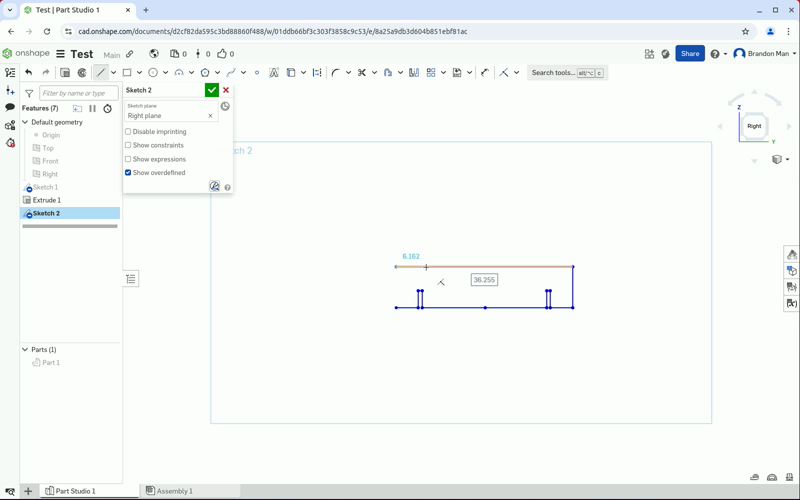
key_down(shift)
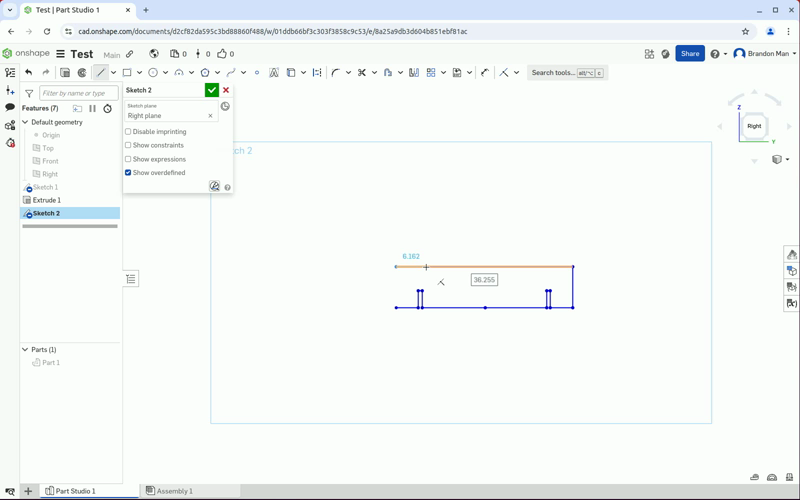
mouse_move(396, 307)
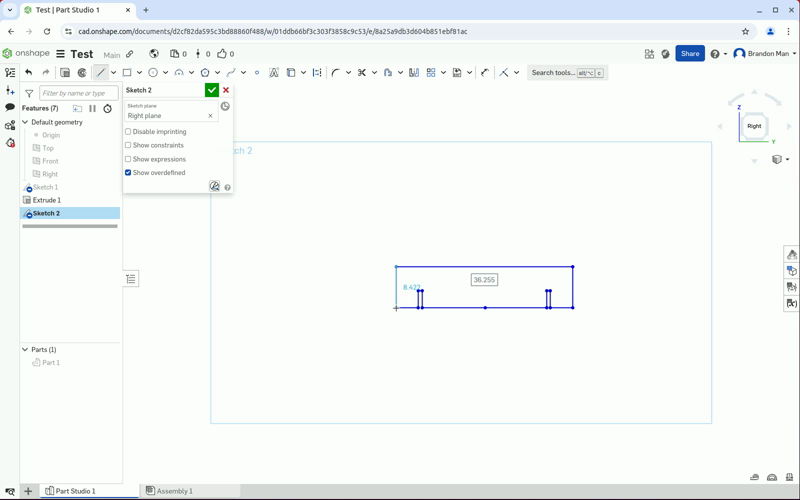
key_up(shift)
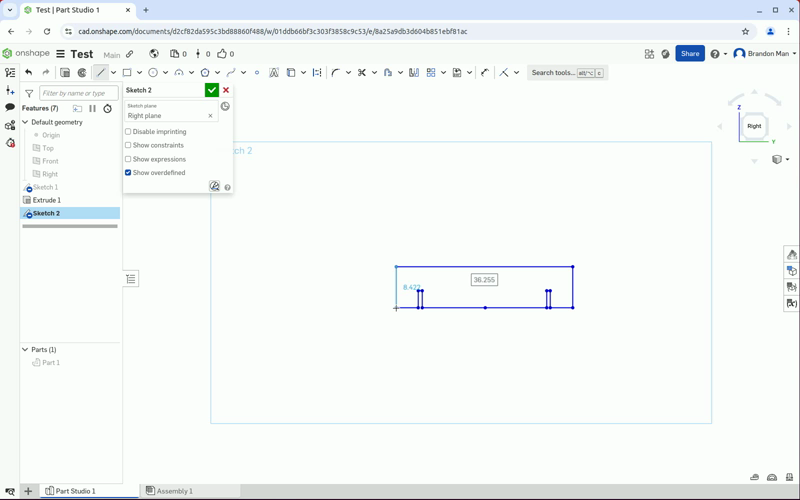
click(396, 307)
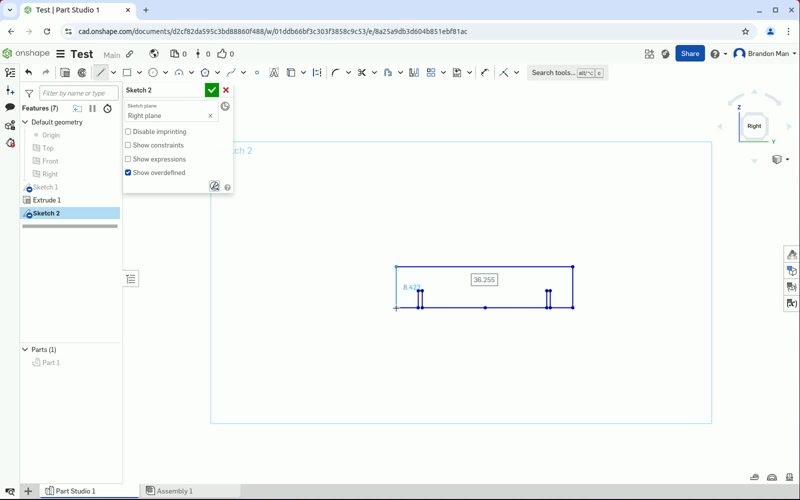
key(esc)
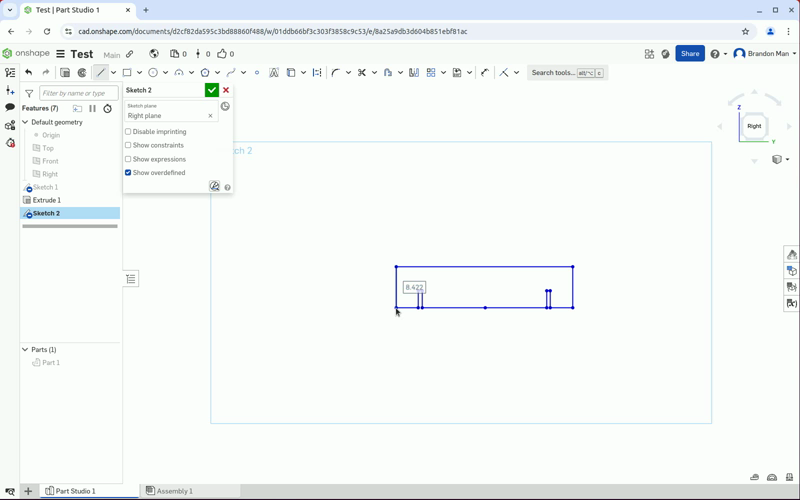
mouse_move(437, 271)
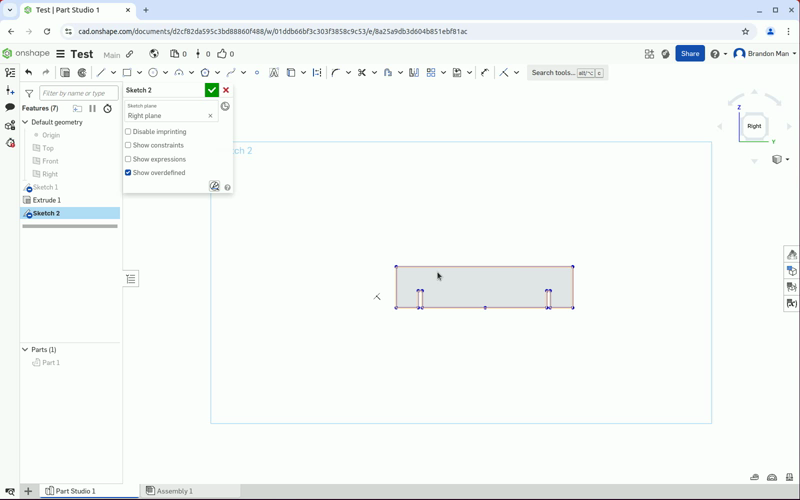
click(437, 271)
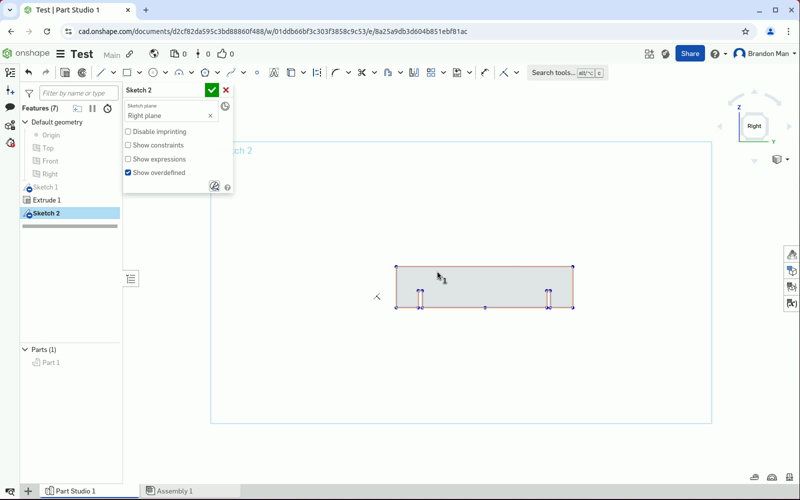
mouse_move(73, 352)
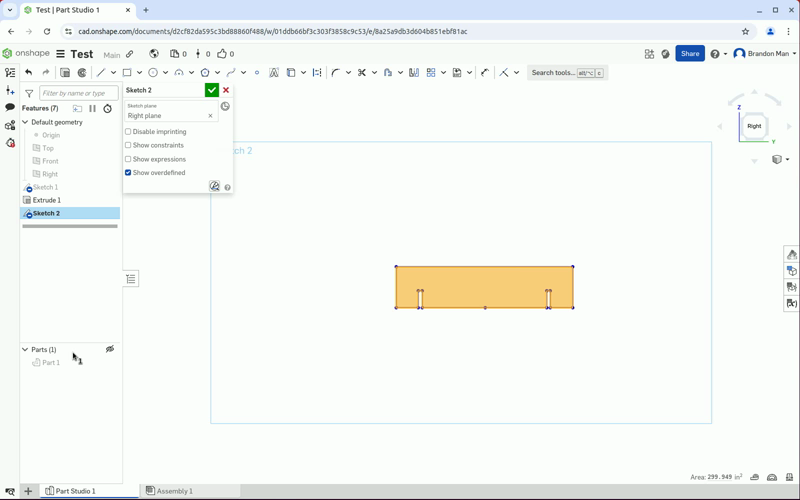
key(shift+y)
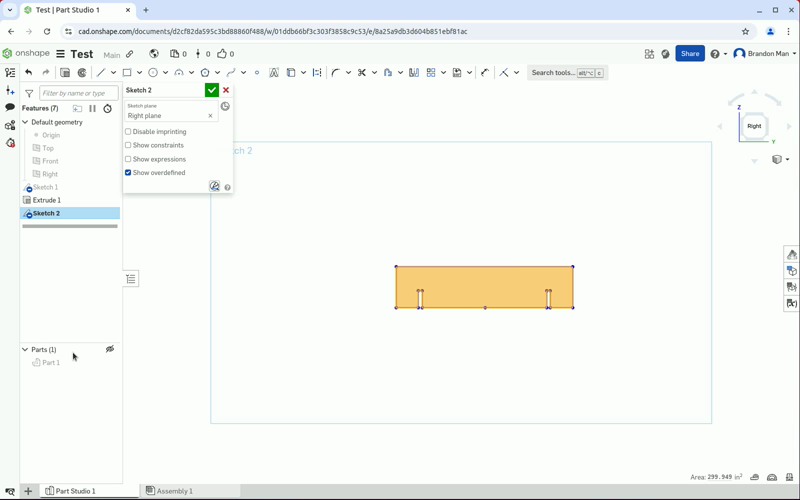
key(shift+e)
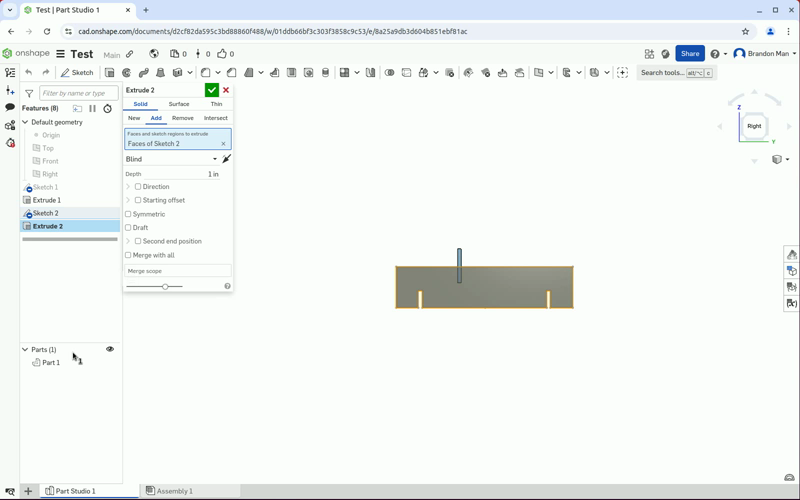
mouse_move(143, 106)
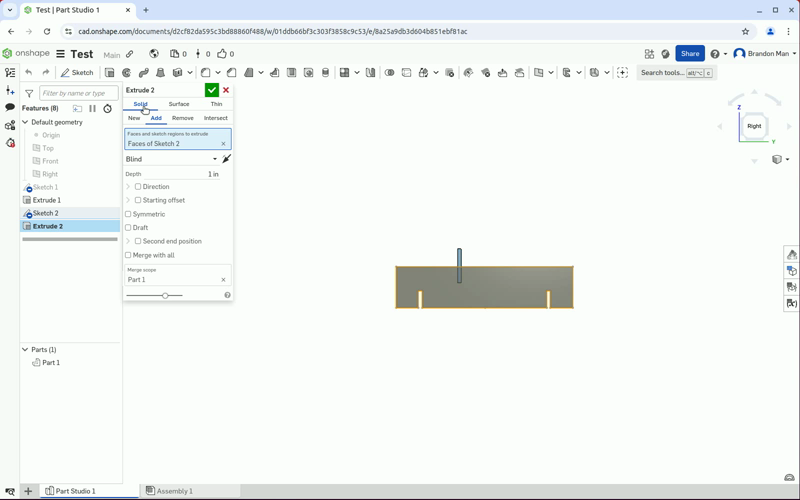
click(143, 106)
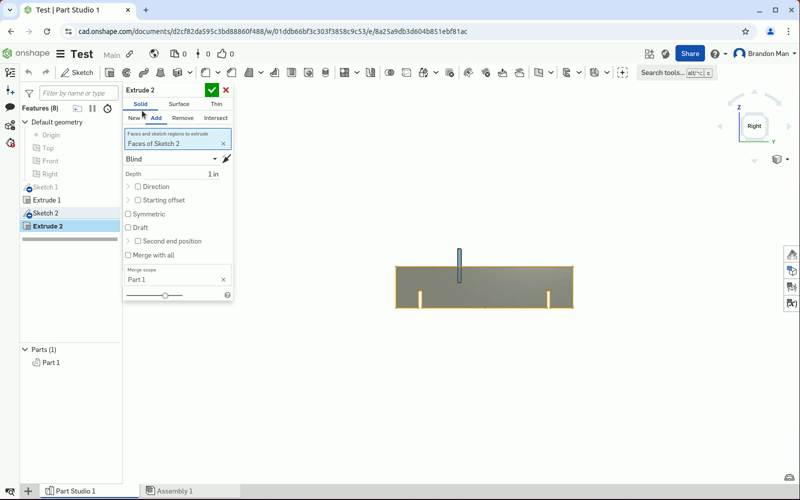
mouse_move(137, 120)
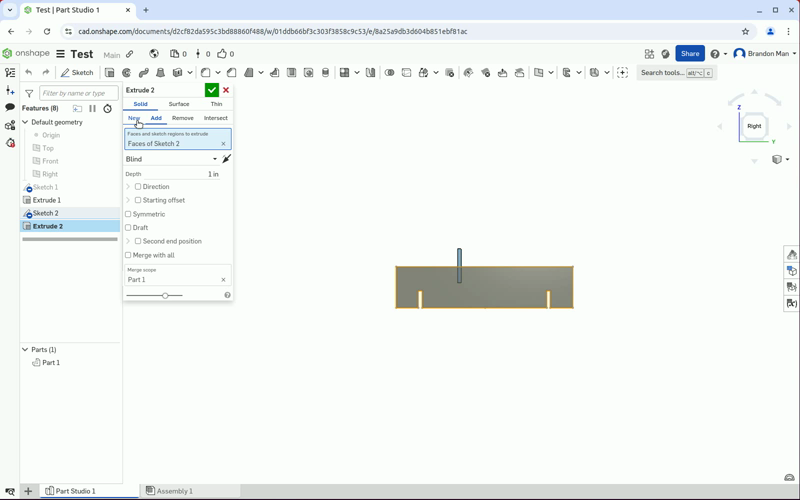
click(137, 120)
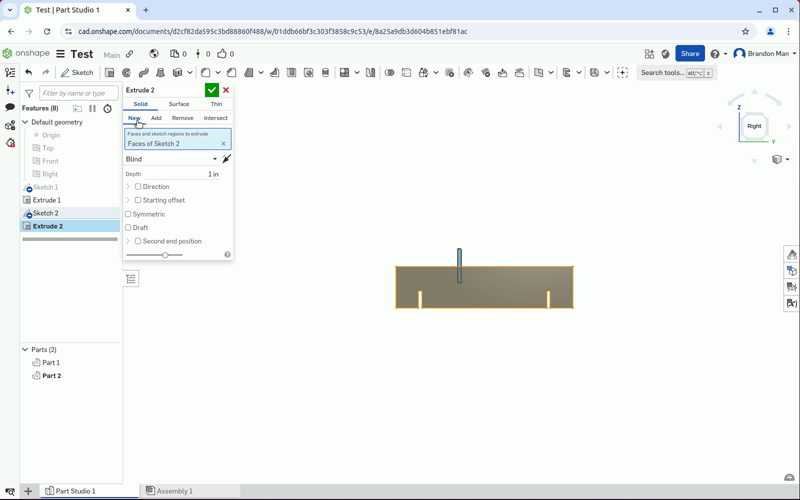
key(tab, 4)
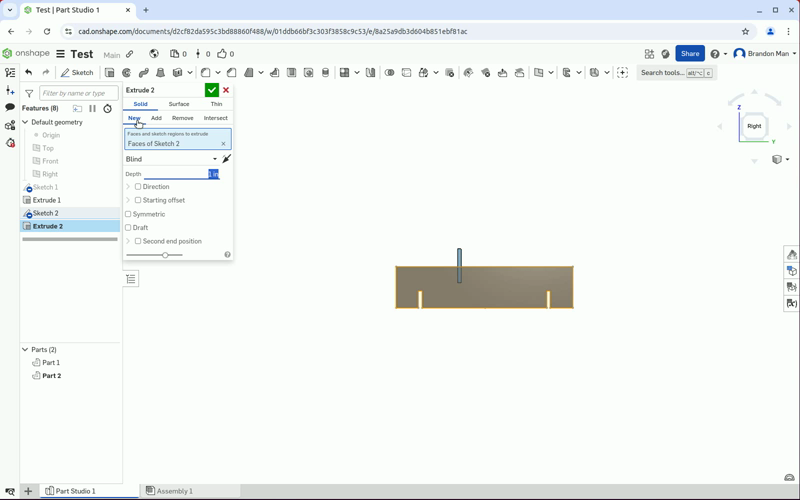
text(0.722)
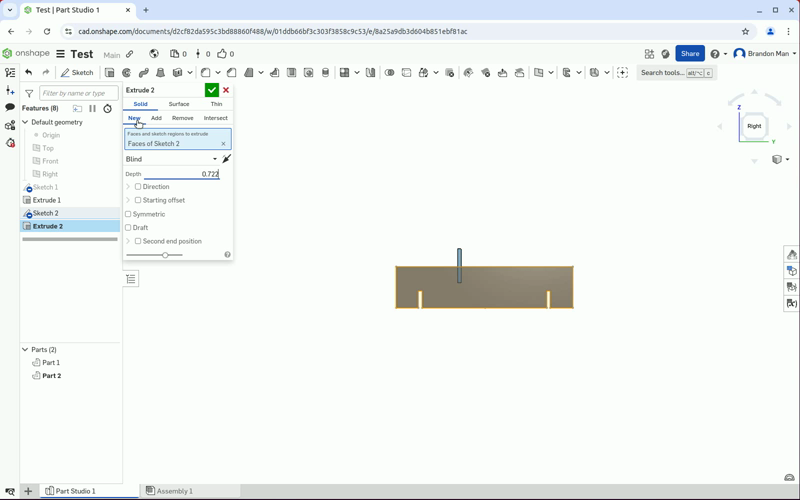
key(enter)
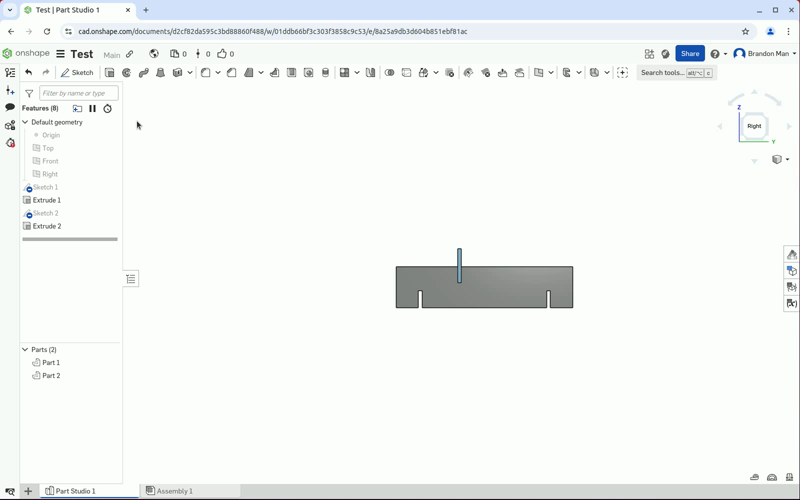
key(shift+h)
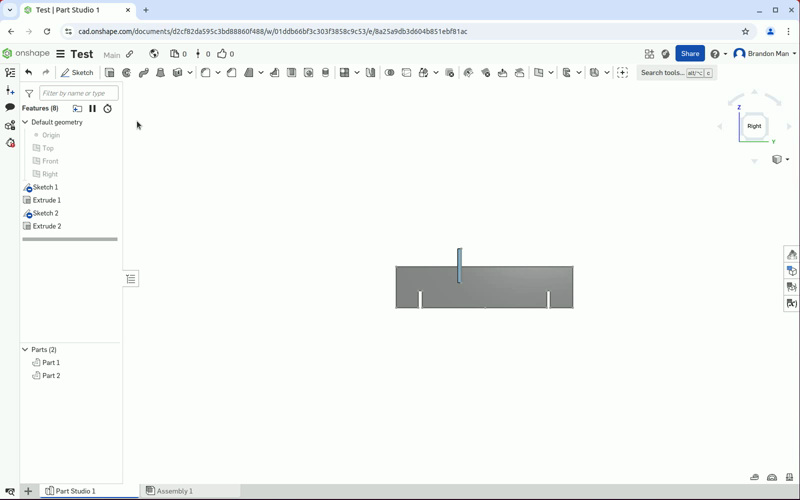
key(shift+h)
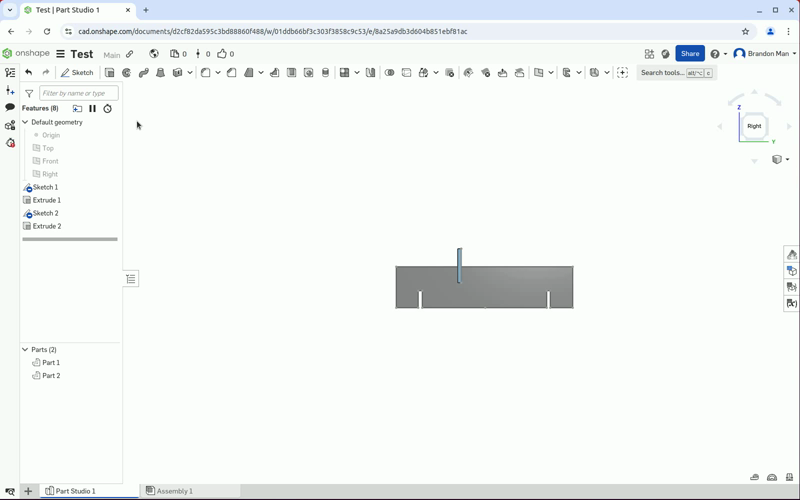
key(shift+7)
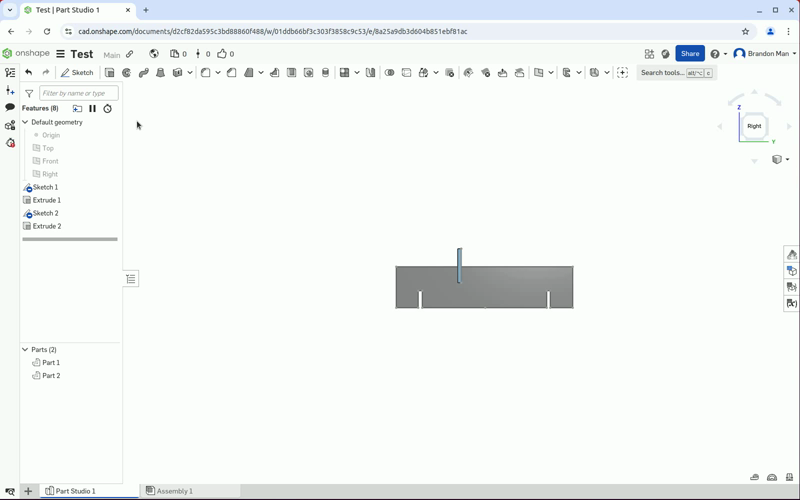
key(right, 2)
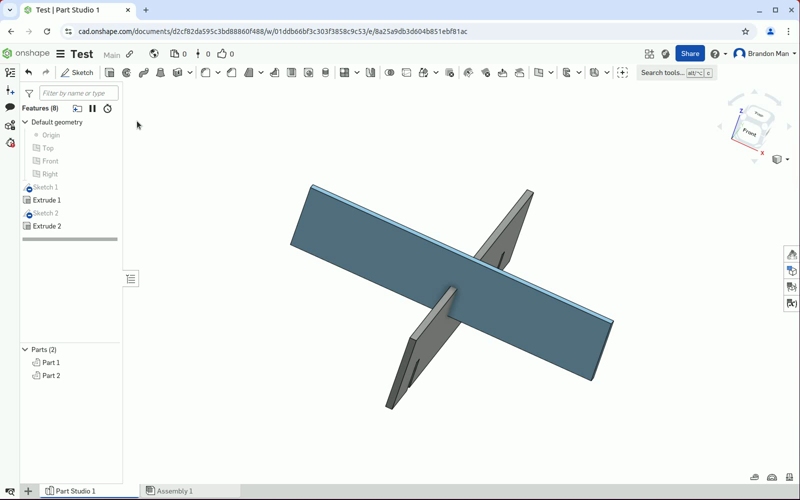
key(down, 2)
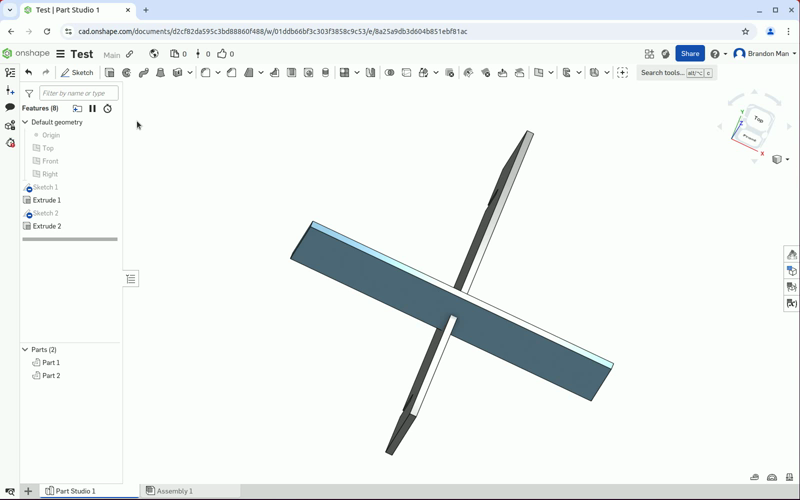
key(up, 2)
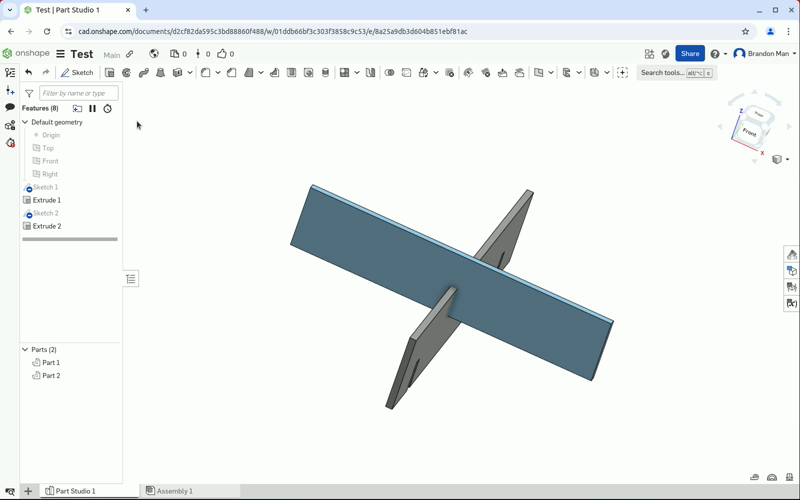
key(left, 2)
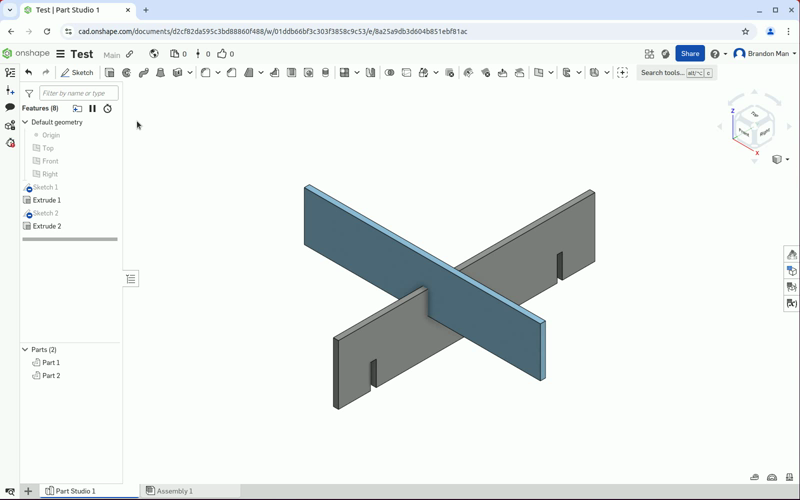
mouse_move(73, 189)
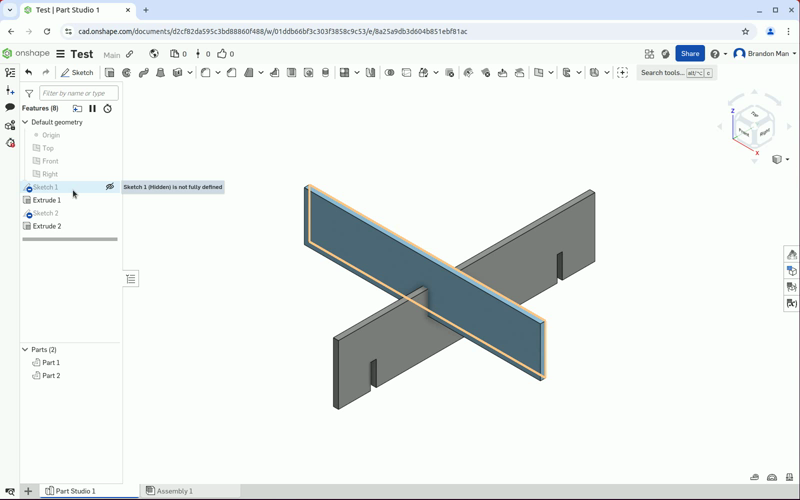
click(73, 189)